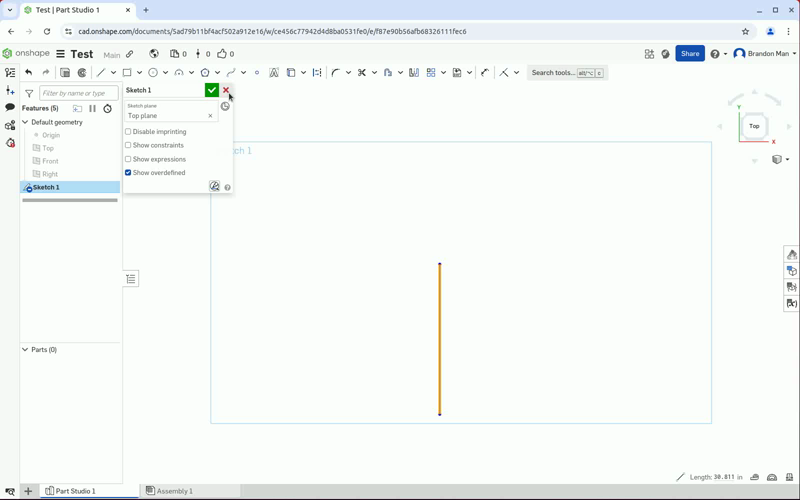
key(shift+h)
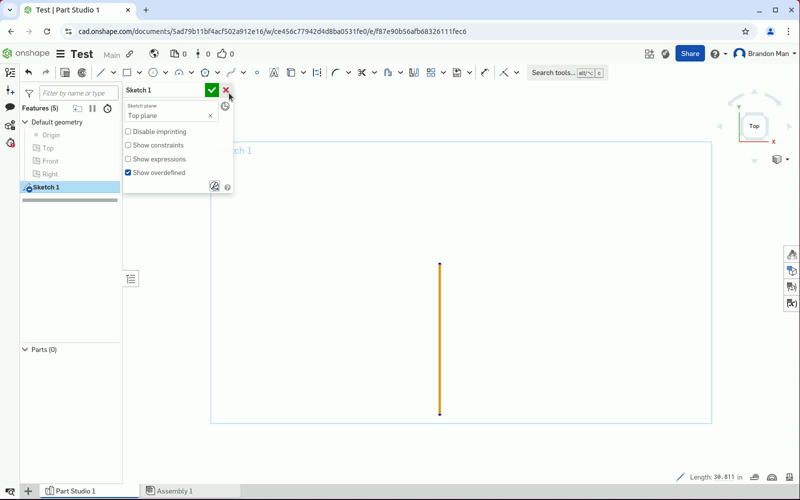
mouse_move(73, 352)
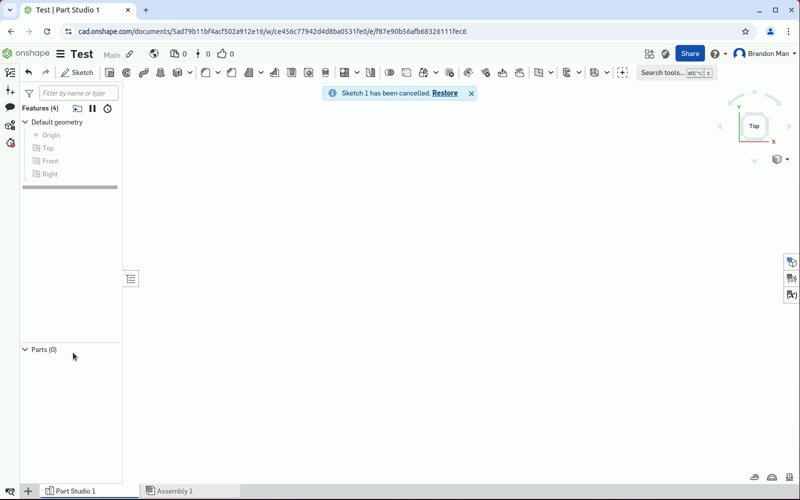
key(y)
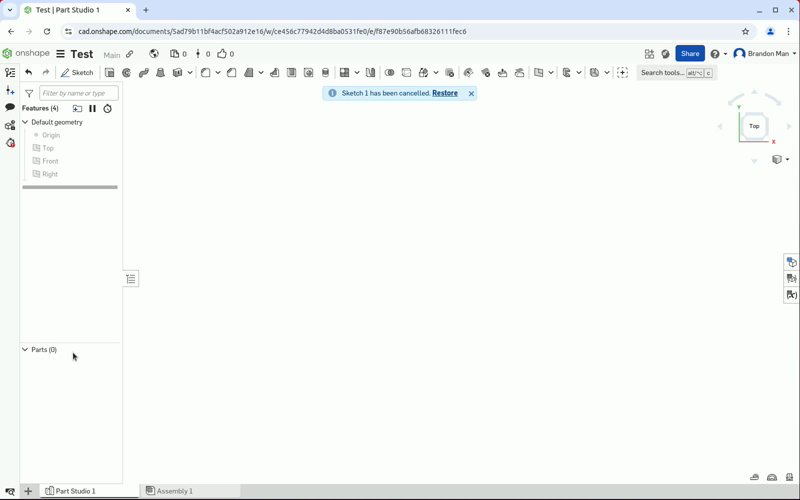
key(shift+p)
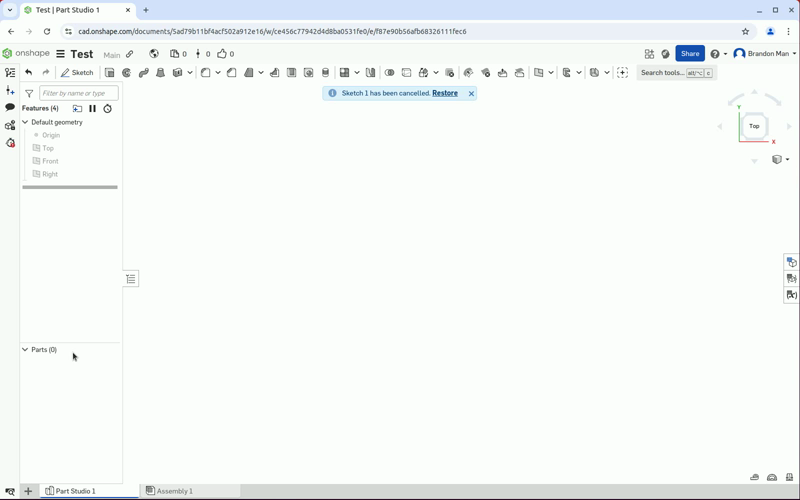
key(space)
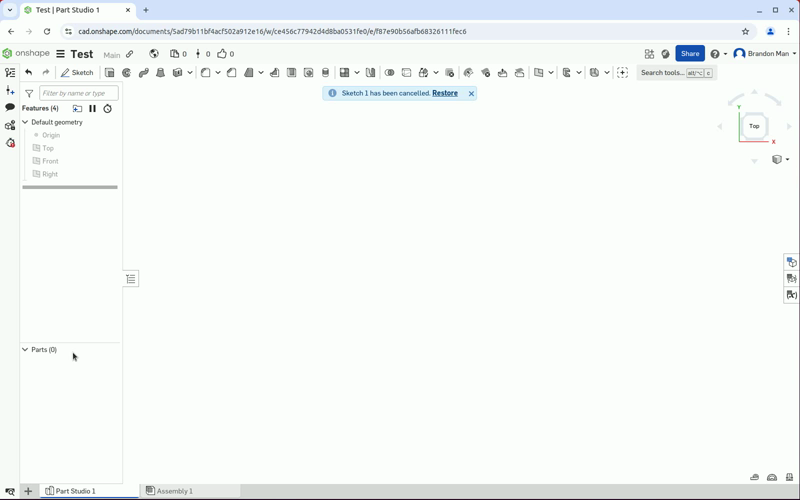
key_down(shift)
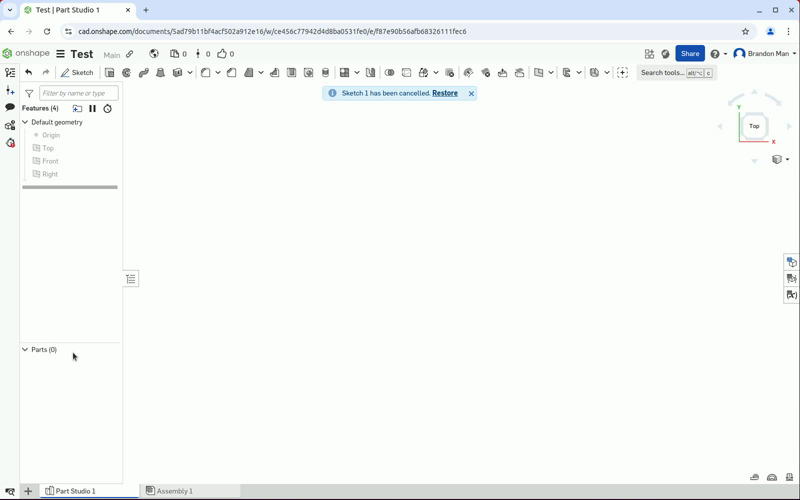
key(up)
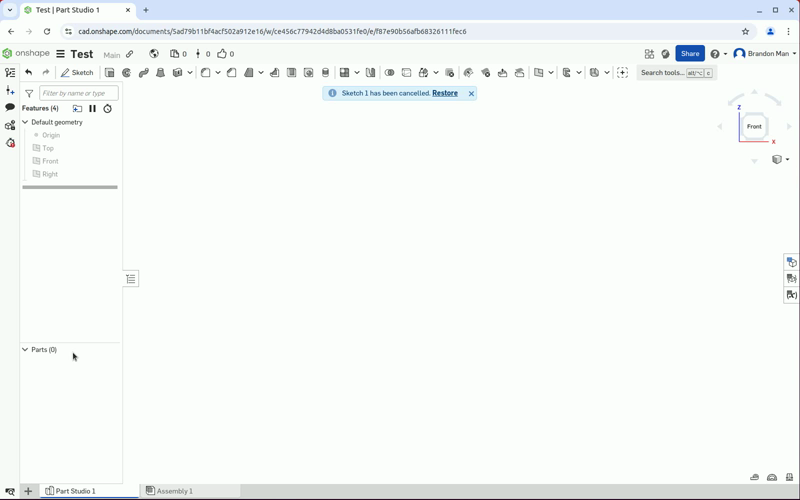
key_up(shift)
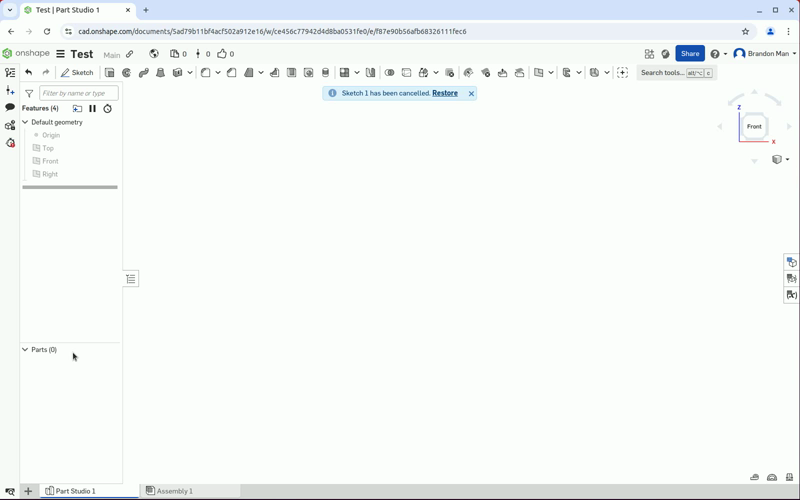
mouse_move(73, 352)
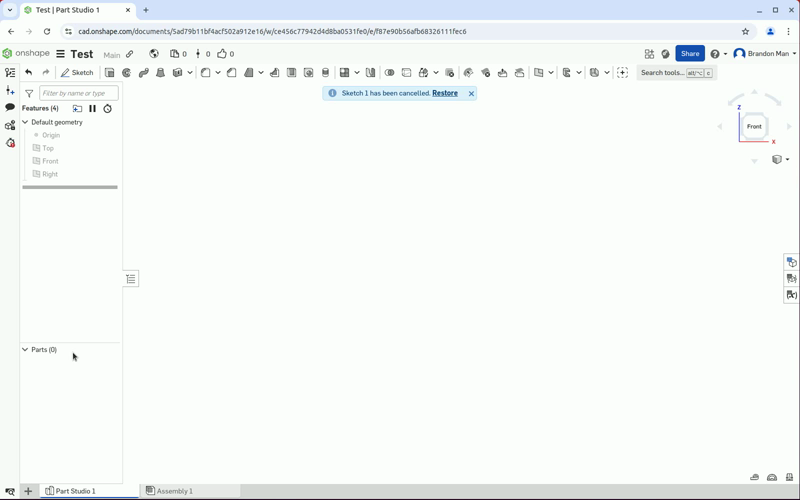
key(shift+y)
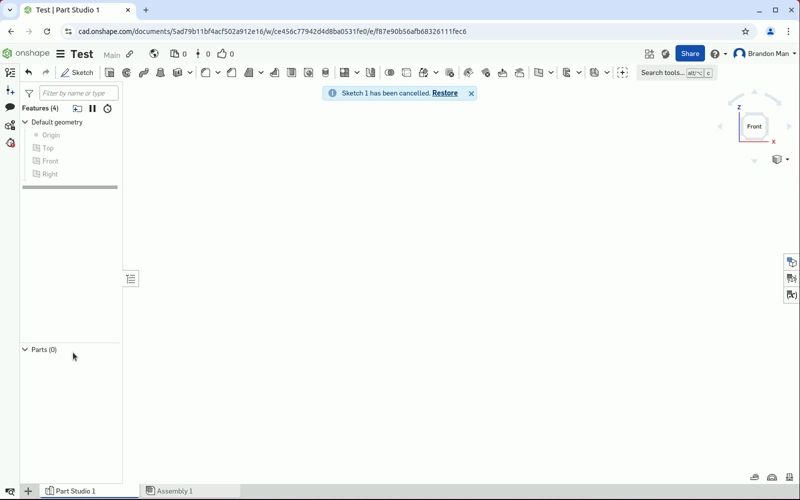
key(shift+s)
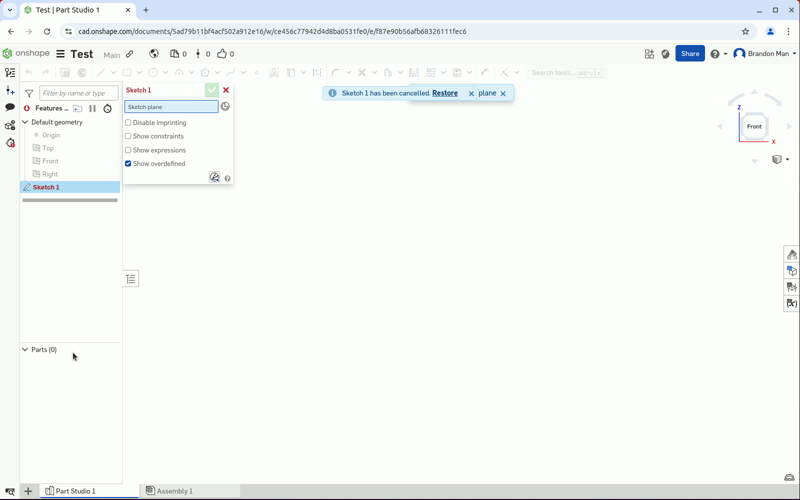
mouse_move(73, 163)
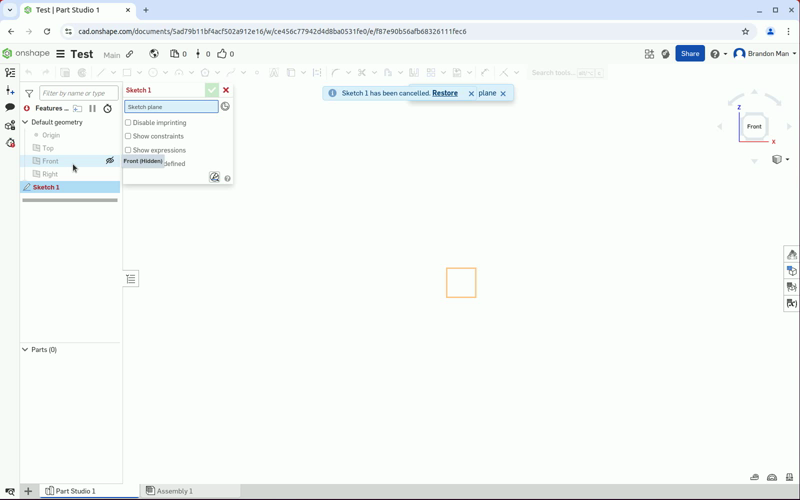
click(73, 163)
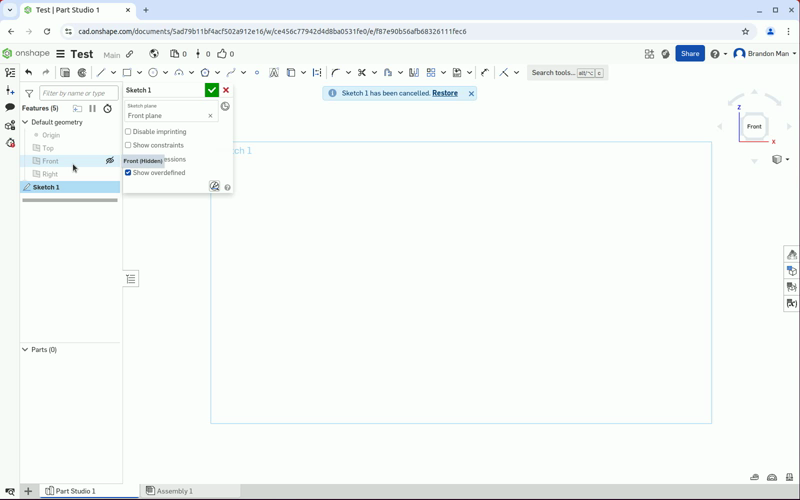
mouse_move(73, 352)
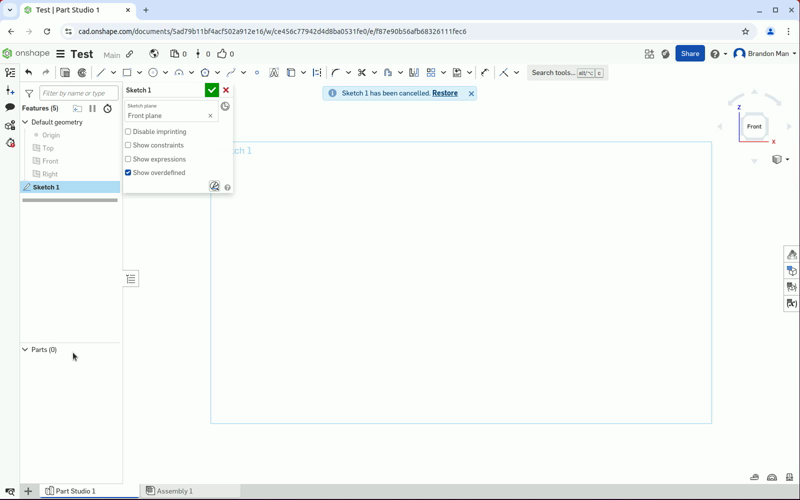
key(y)
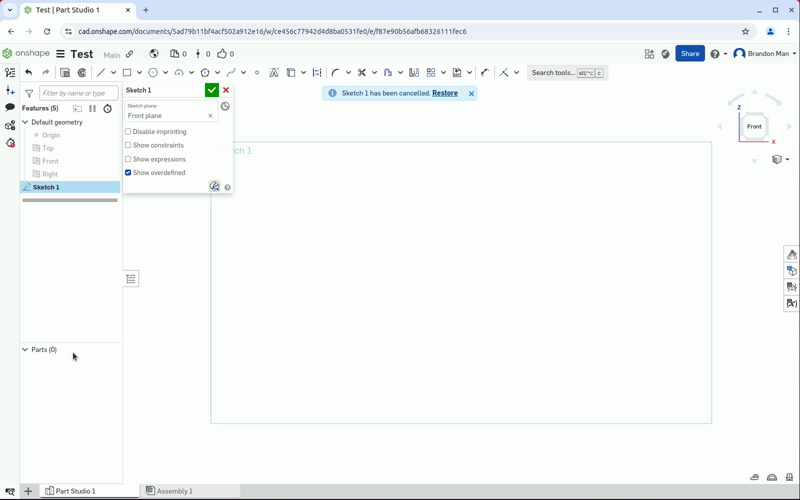
key(c)
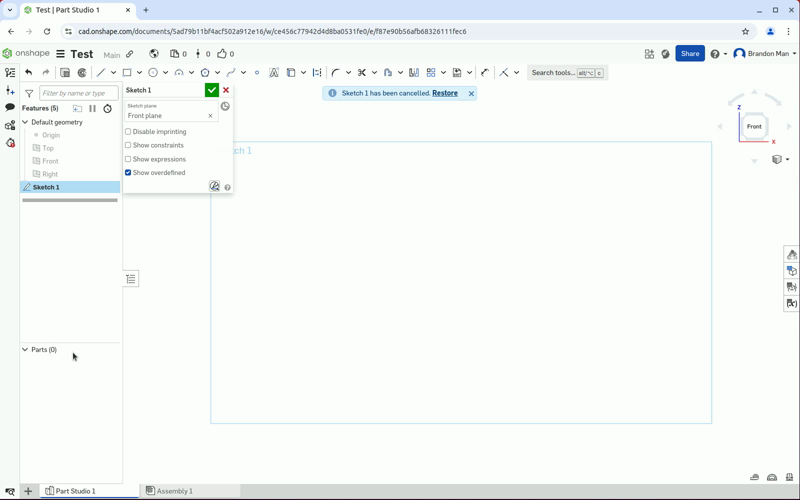
key_down(shift)
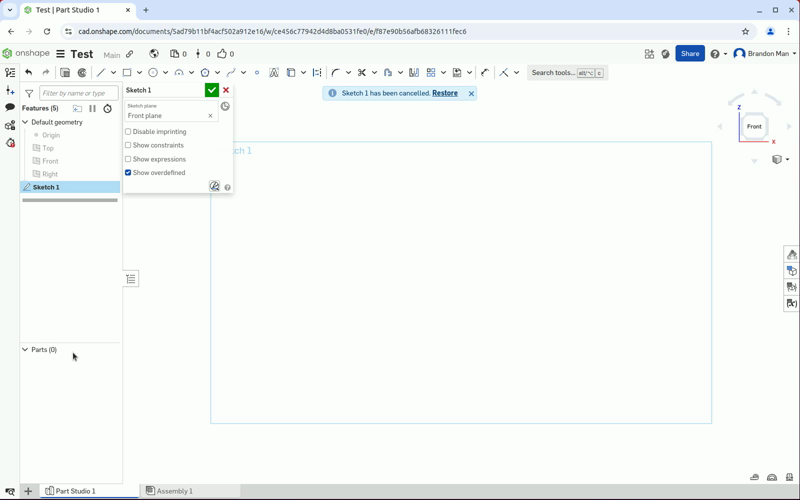
mouse_move(461, 282)
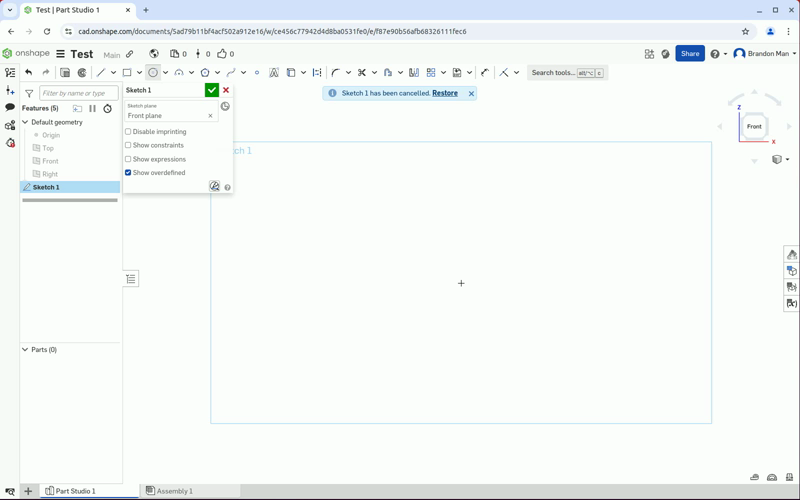
click(461, 282)
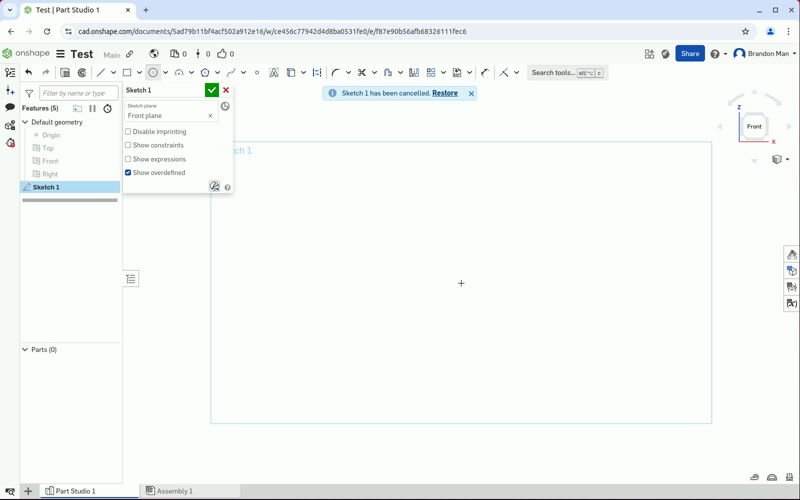
key_up(shift)
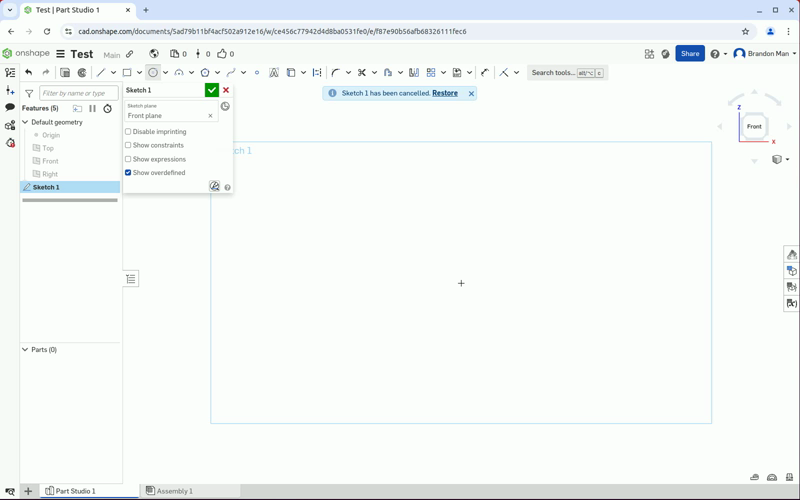
mouse_move(464, 282)
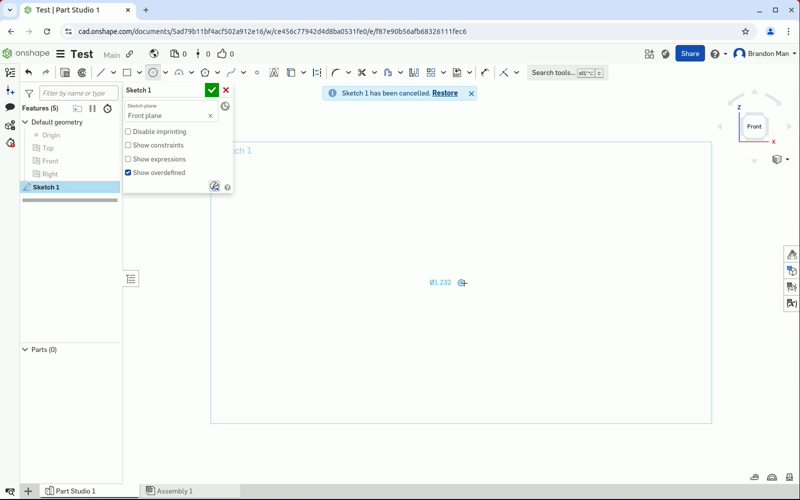
click(464, 282)
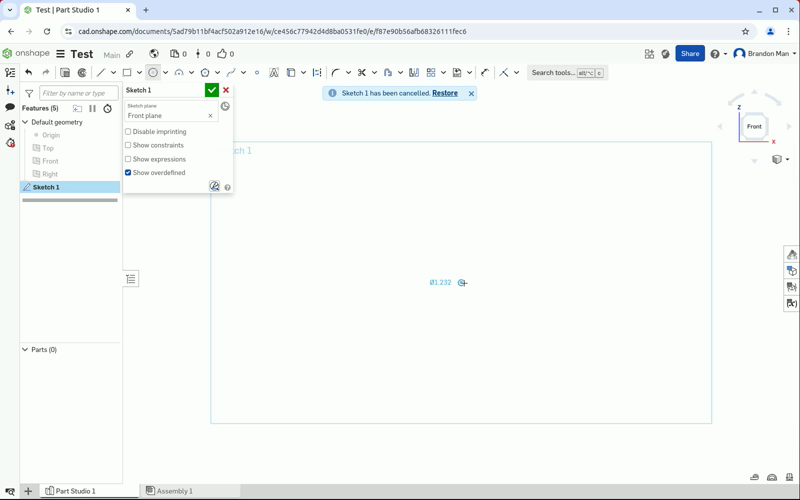
key(esc)
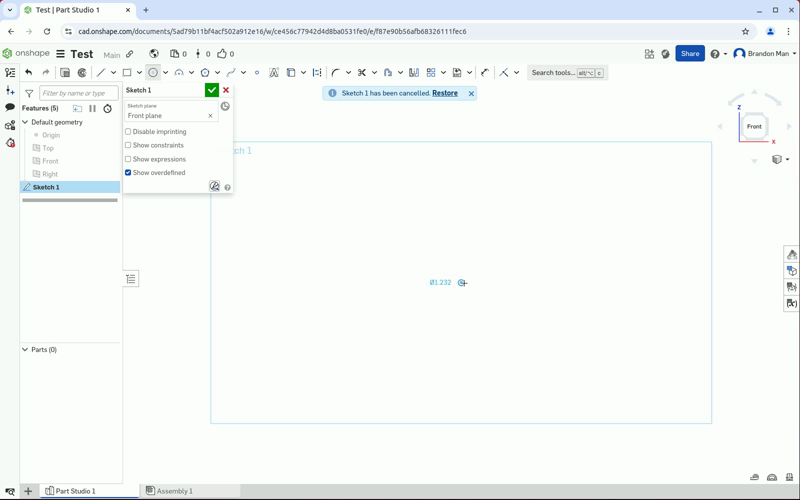
mouse_move(460, 284)
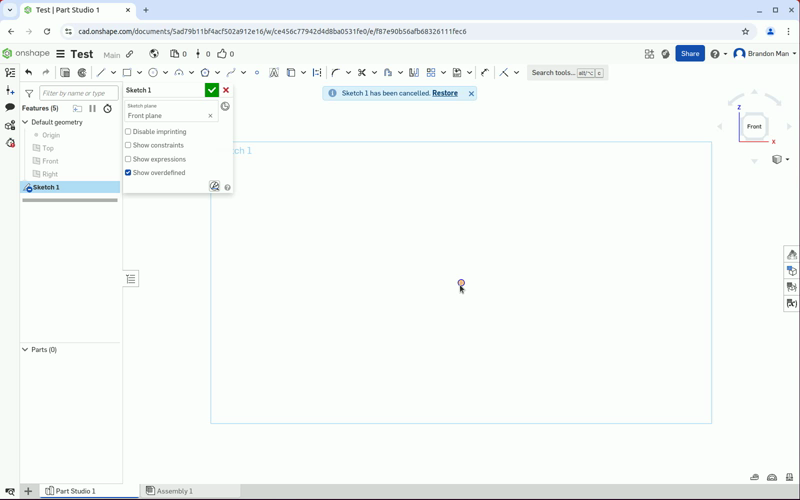
scroll(6)
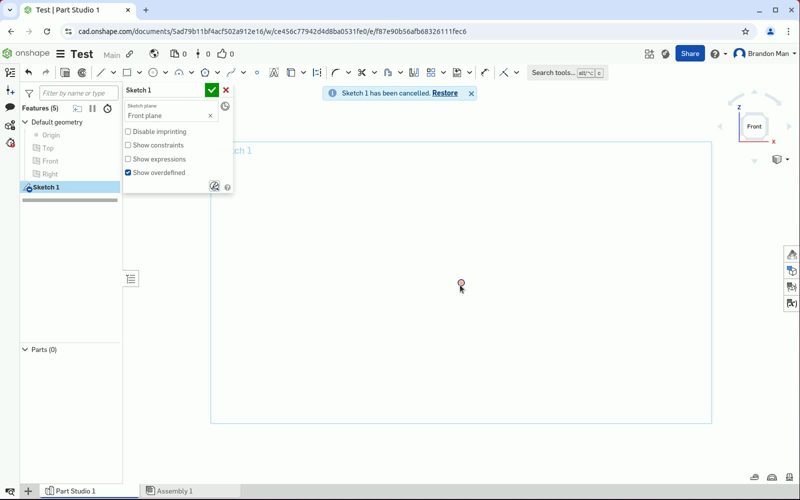
scroll(6)
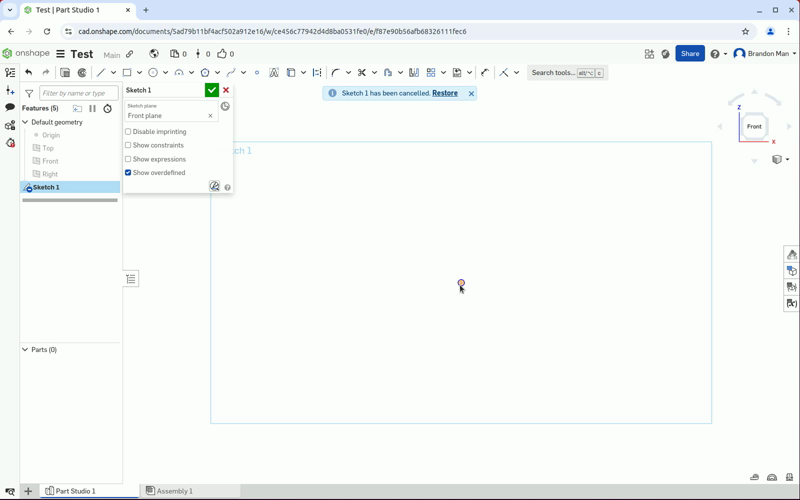
scroll(6)
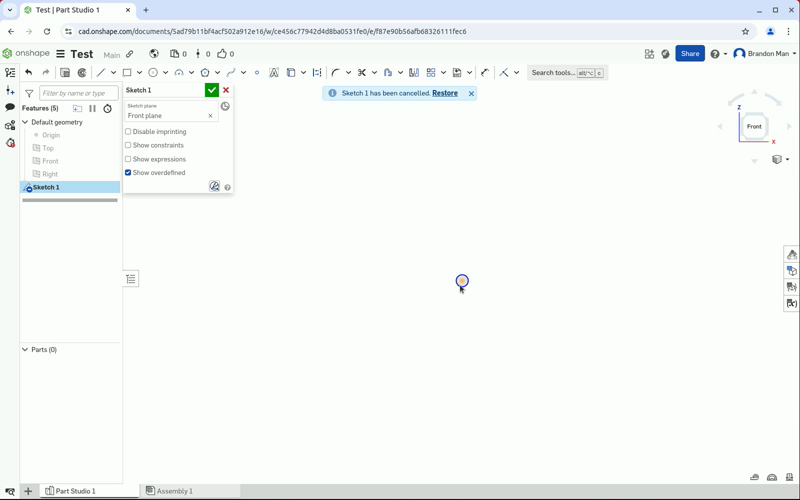
scroll(6)
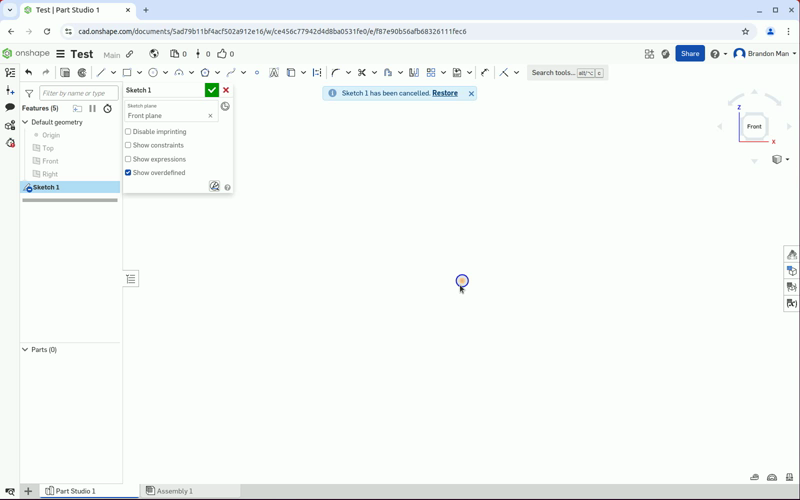
scroll(6)
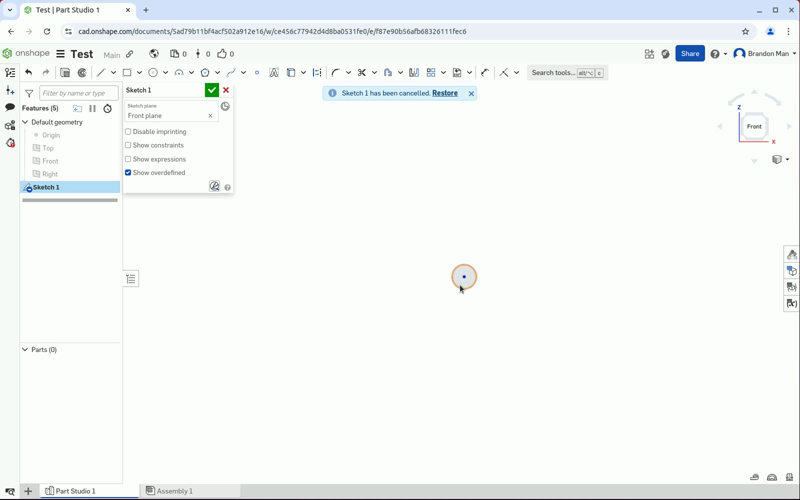
scroll(6)
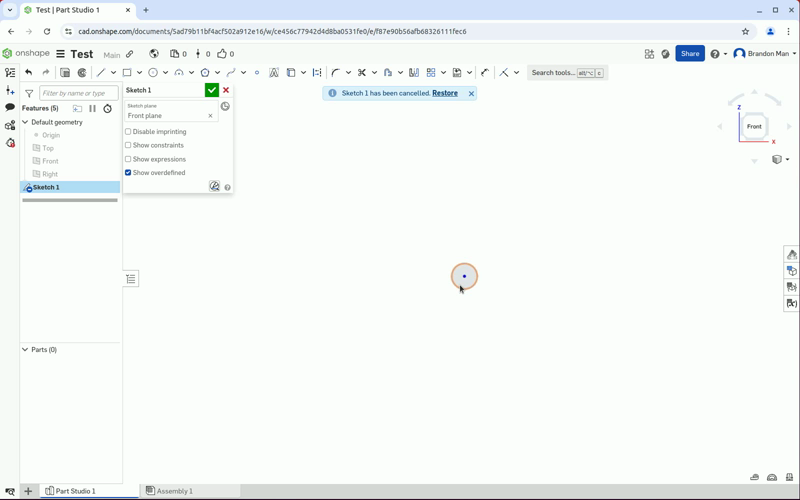
scroll(6)
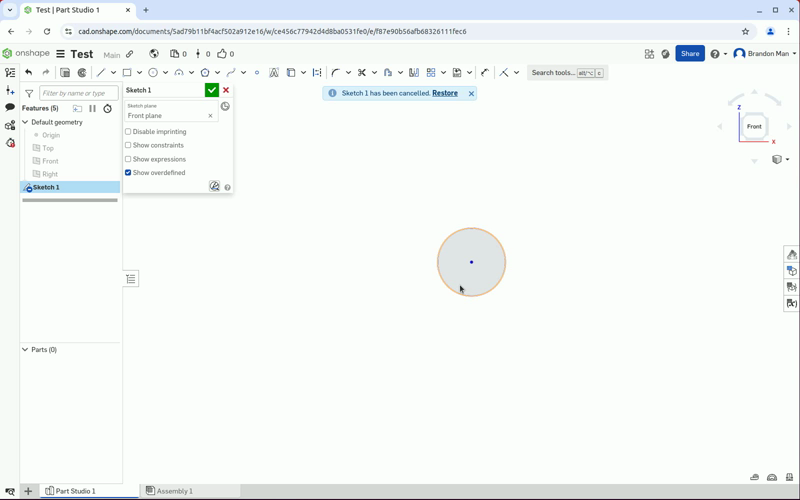
click(460, 284)
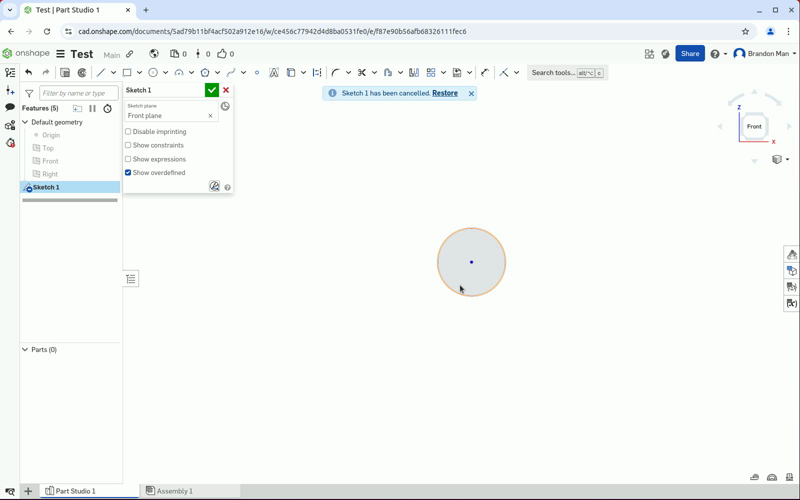
scroll(-6)
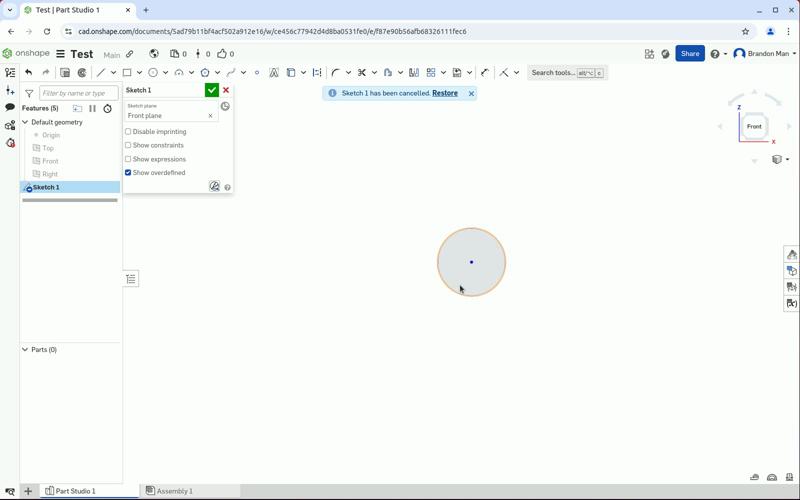
scroll(-6)
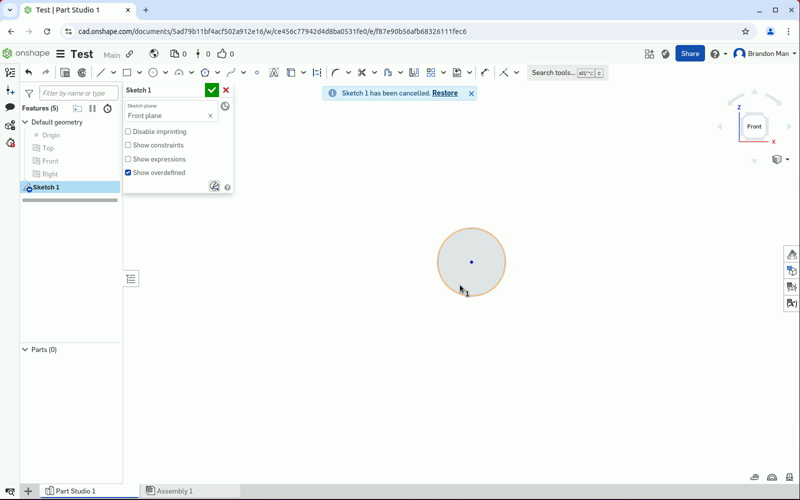
scroll(-6)
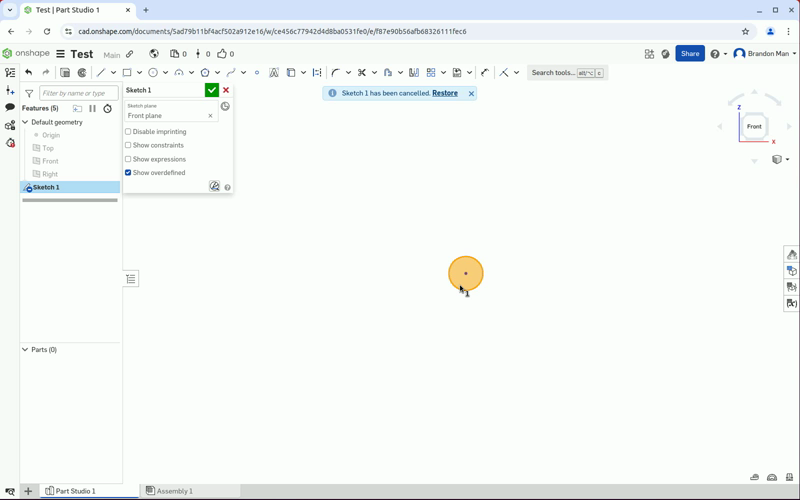
scroll(-6)
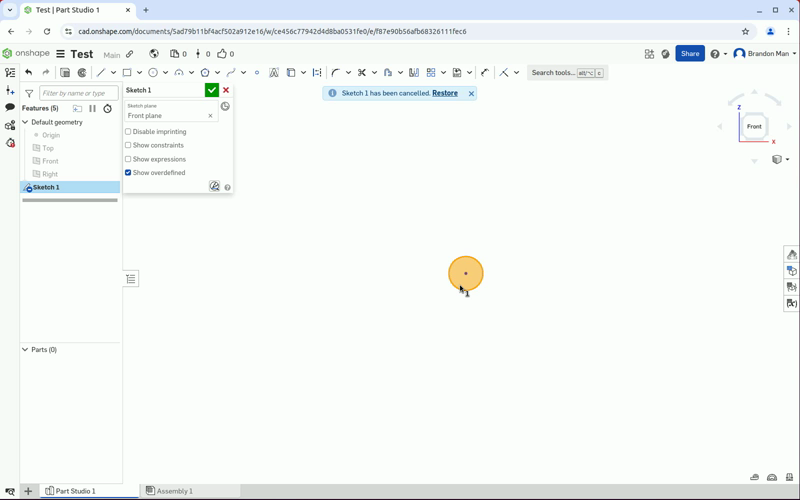
scroll(-6)
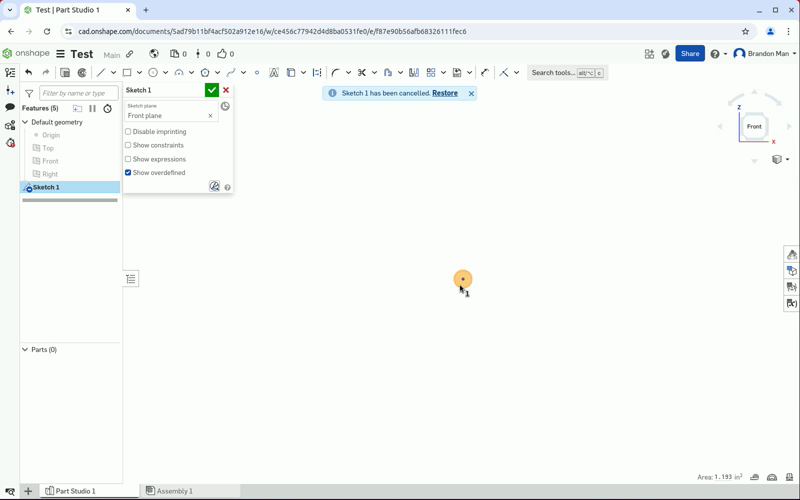
scroll(-6)
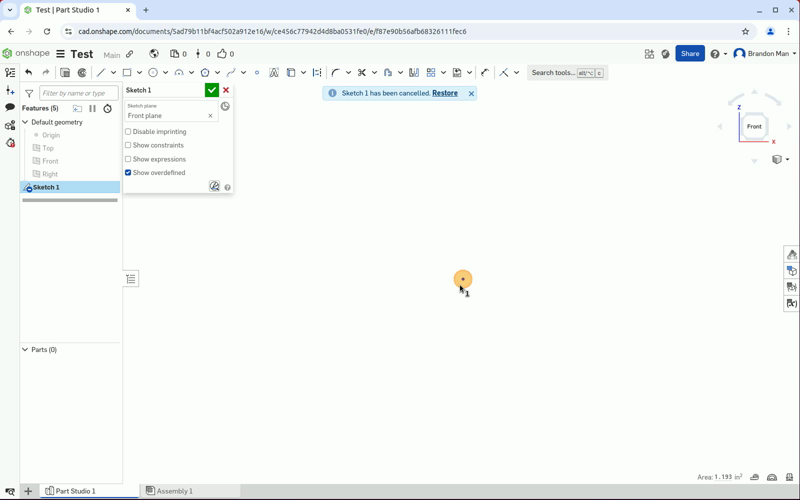
scroll(-6)
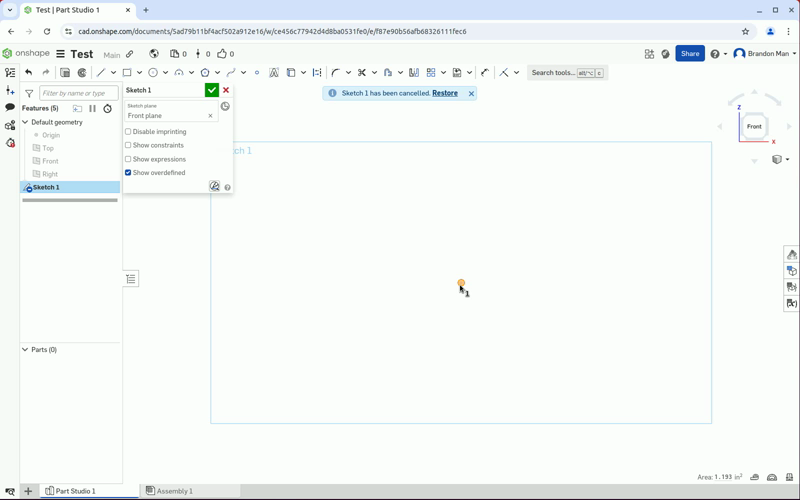
mouse_move(73, 352)
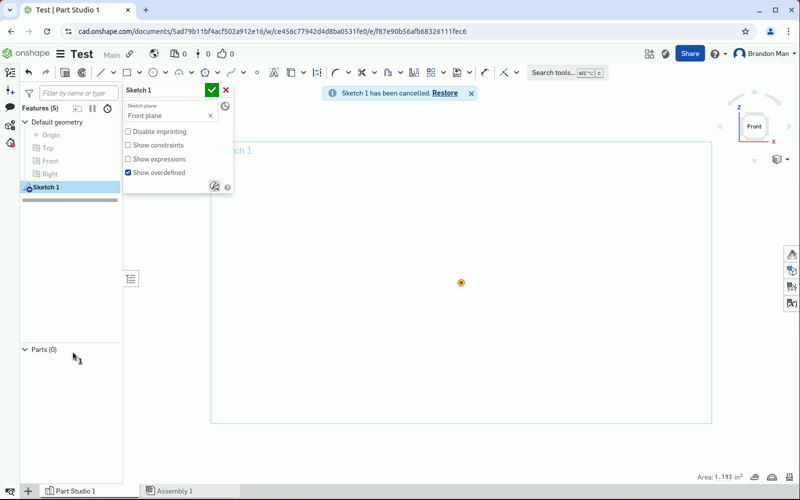
key(shift+y)
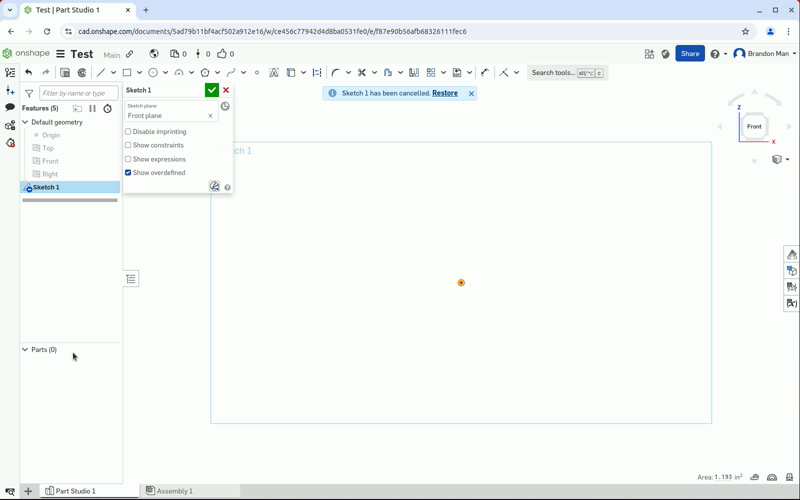
key(shift+e)
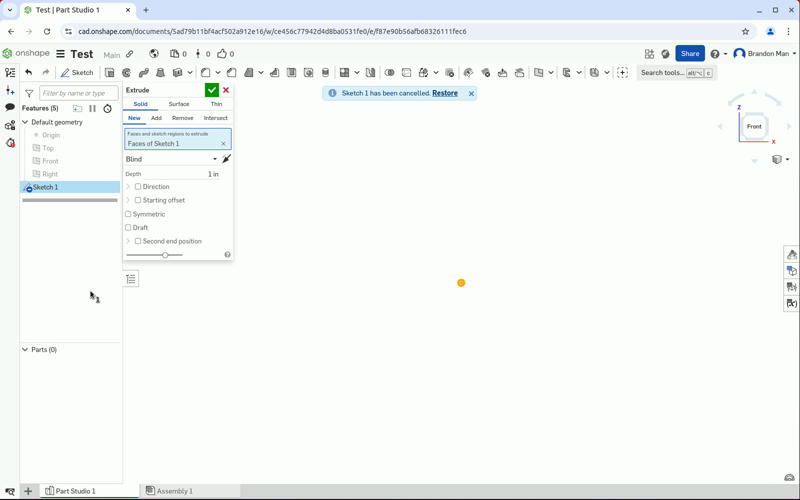
mouse_move(143, 106)
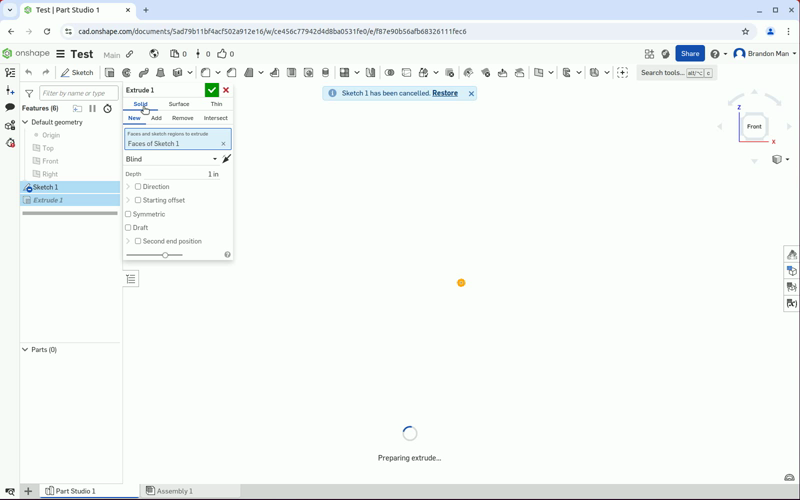
click(143, 106)
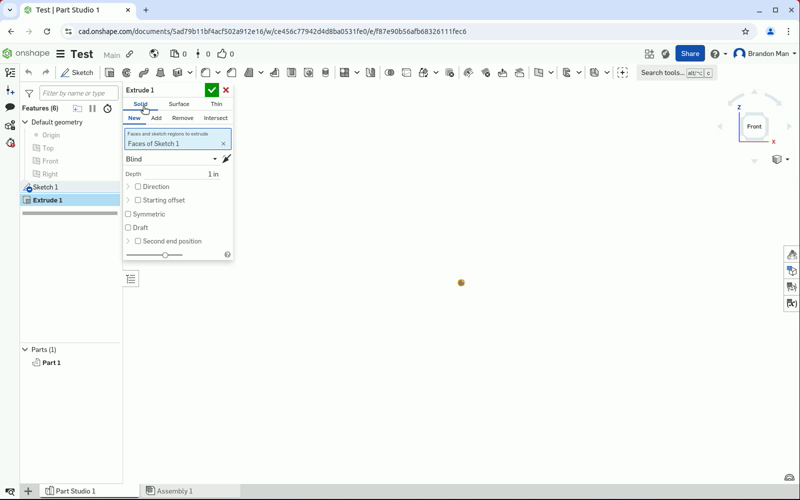
mouse_move(137, 120)
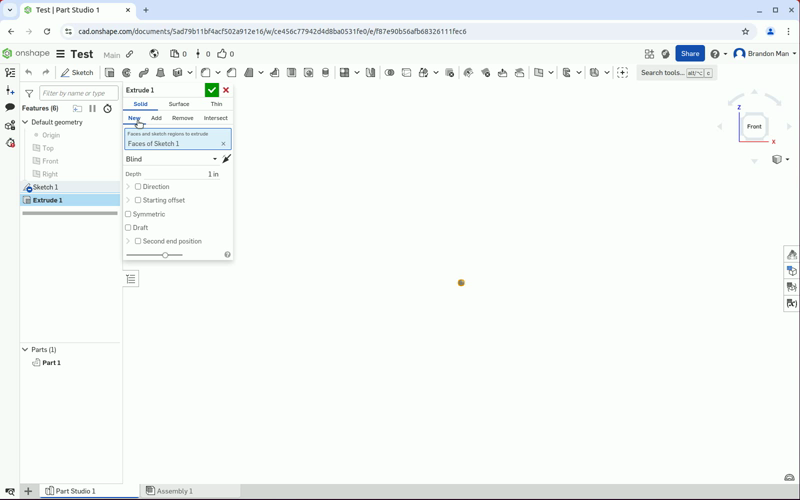
click(137, 120)
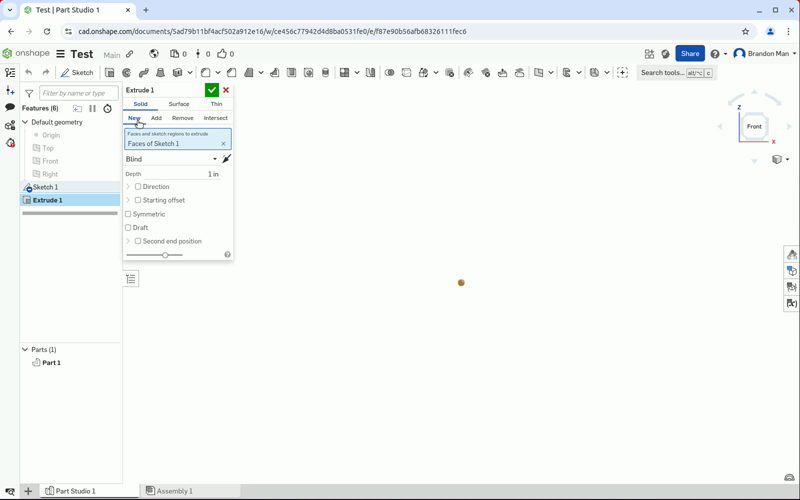
key(tab, 4)
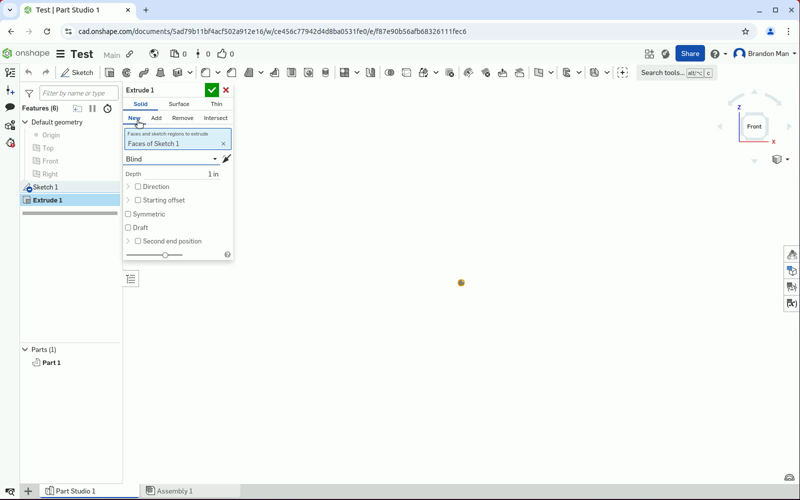
text(23.108)
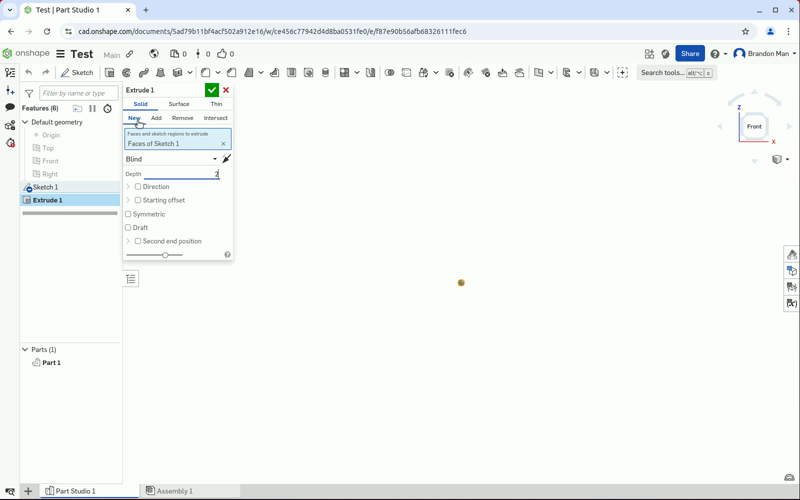
key(enter)
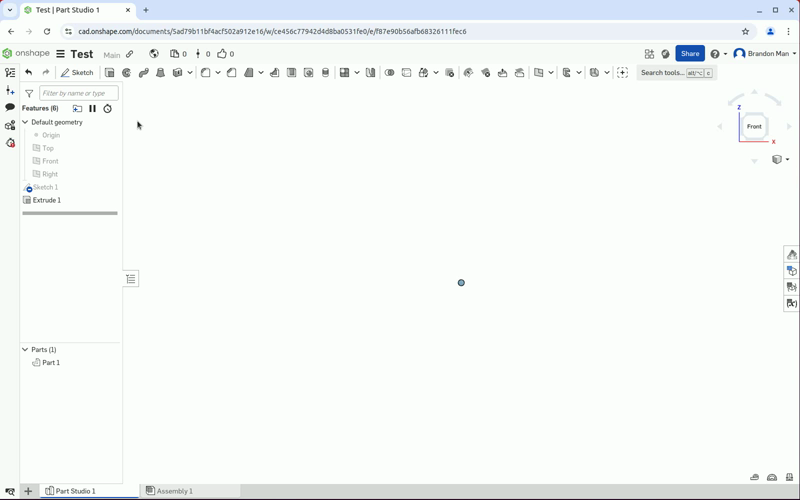
key(shift+h)
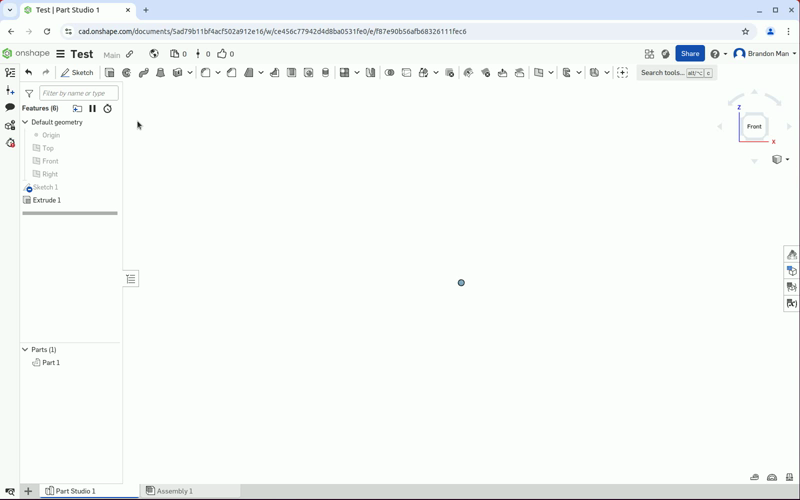
key(shift+h)
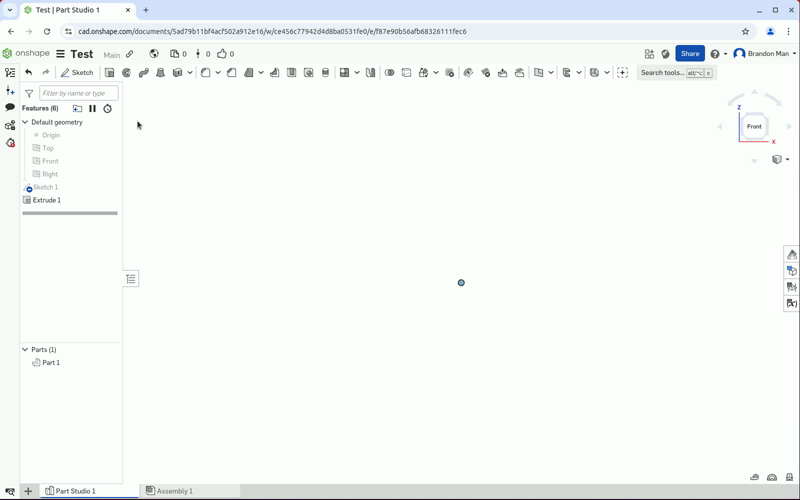
mouse_move(73, 189)
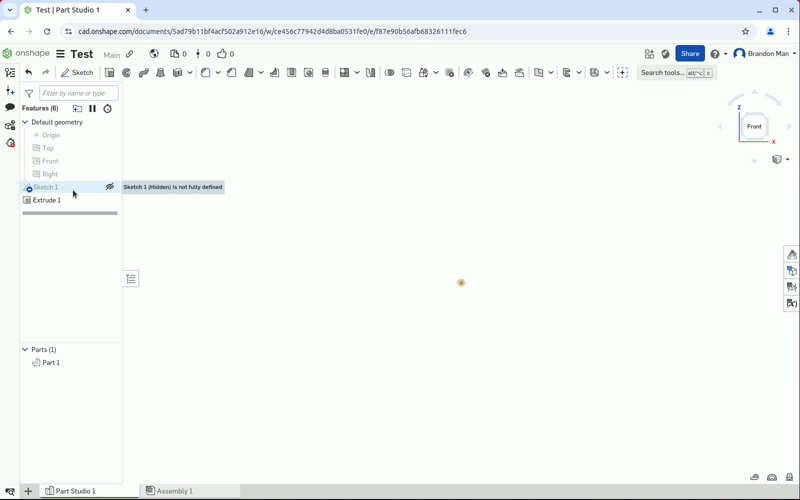
click(73, 189)
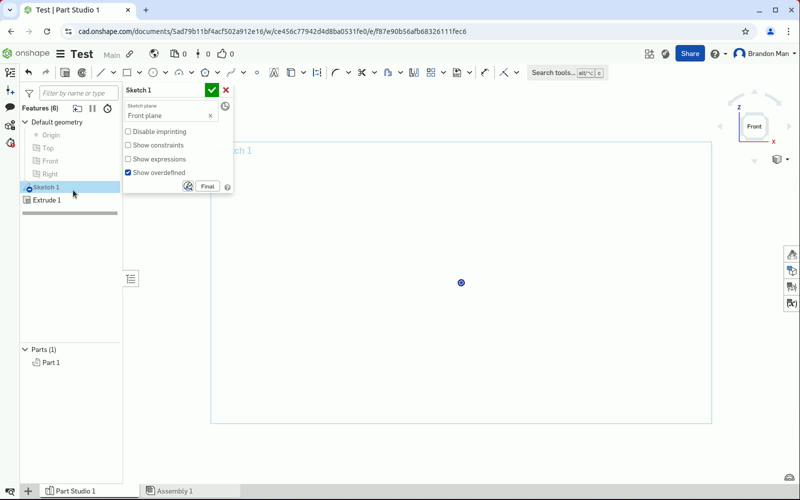
mouse_move(229, 92)
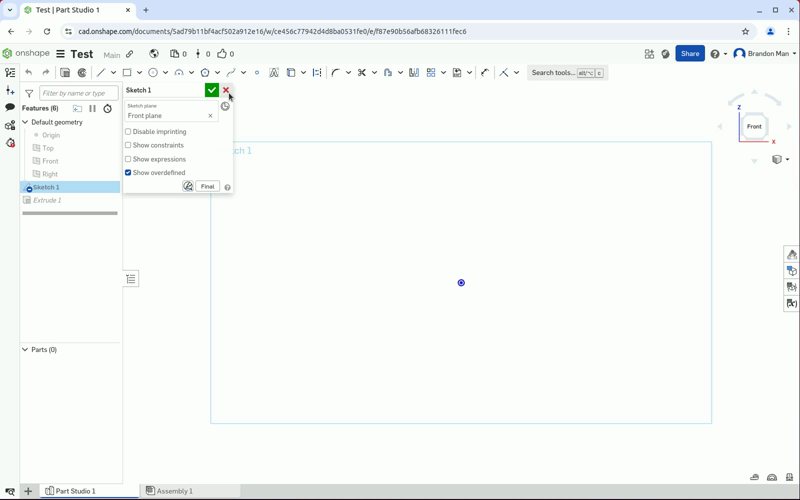
click(229, 92)
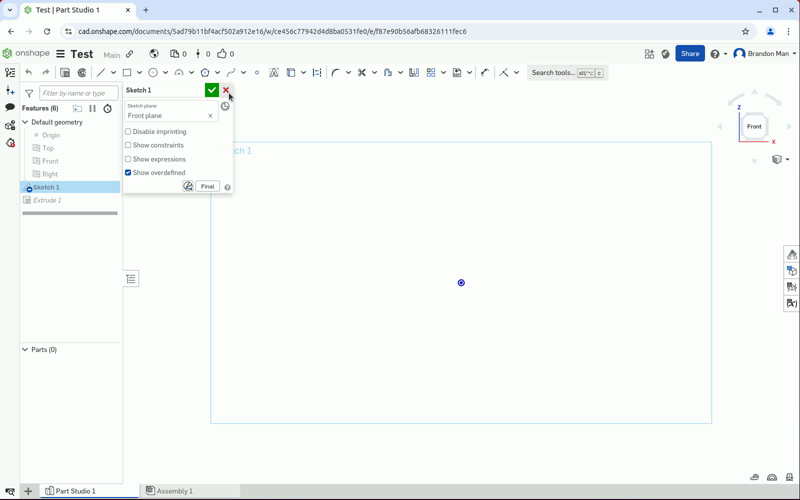
key(shift+s)
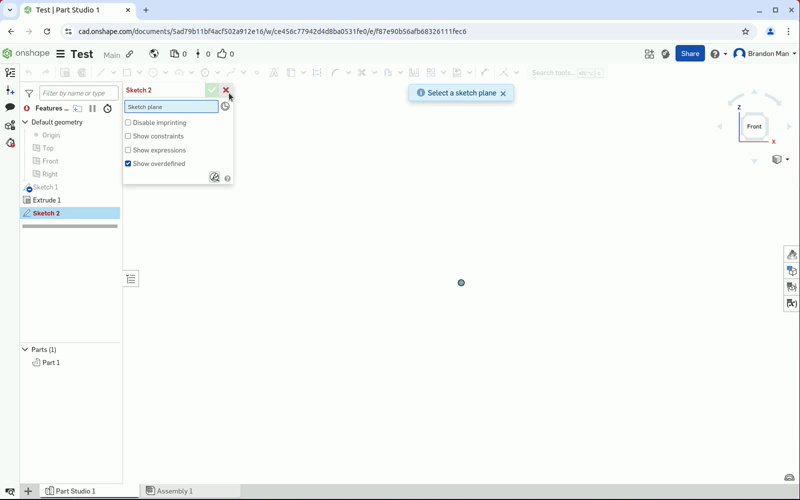
mouse_move(73, 163)
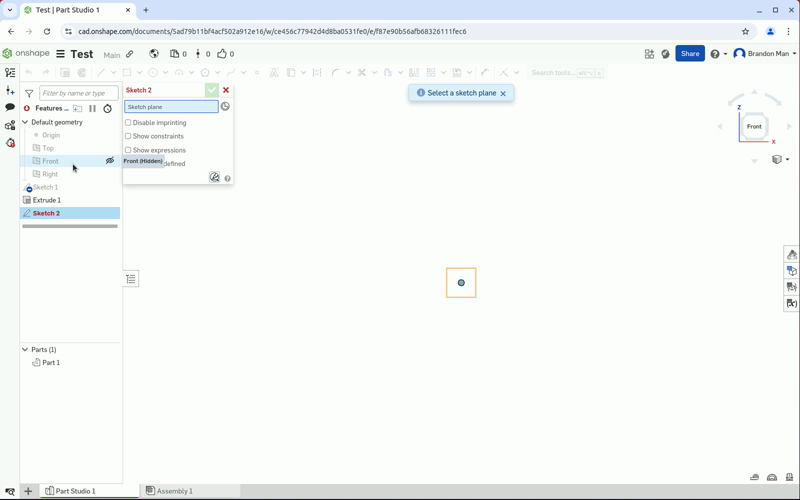
click(73, 163)
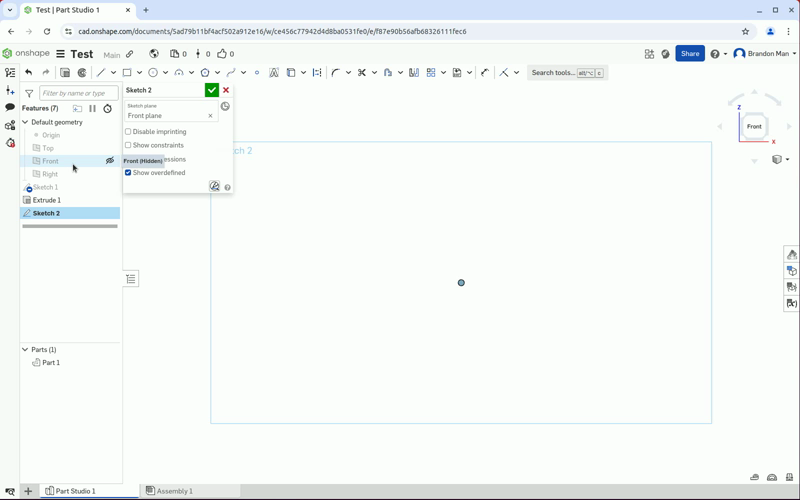
mouse_move(73, 352)
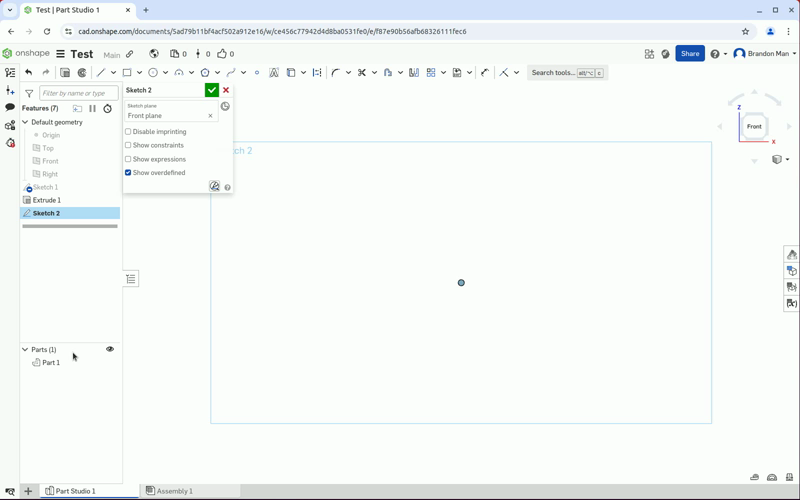
key(y)
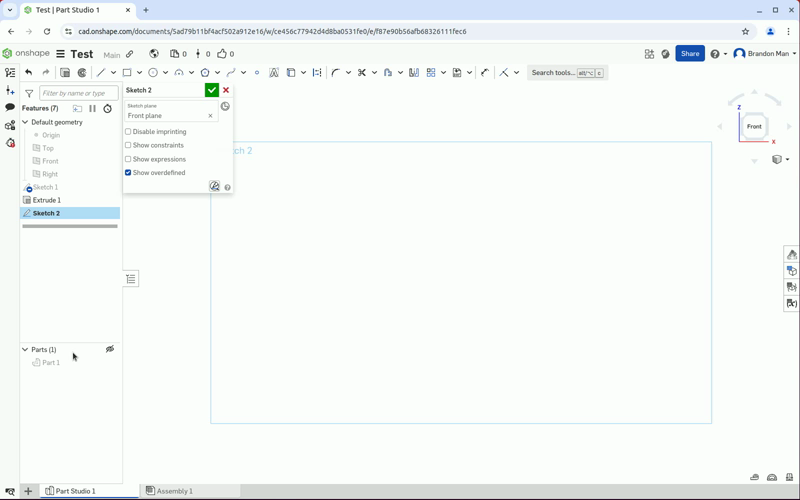
key(c)
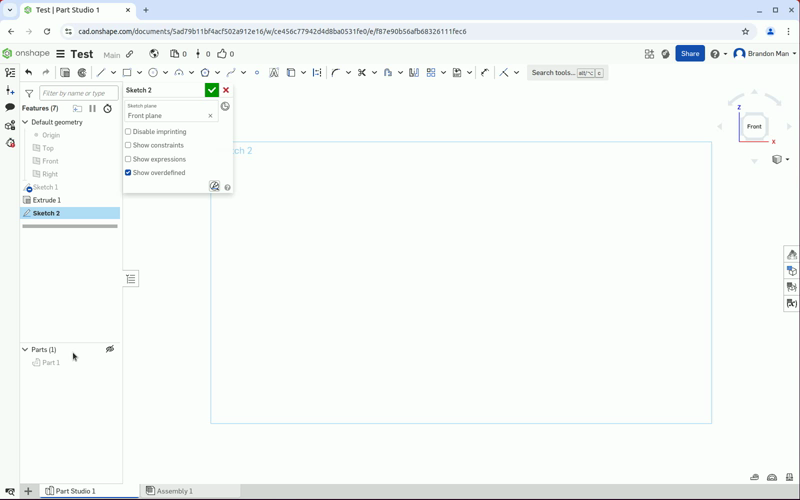
key_down(shift)
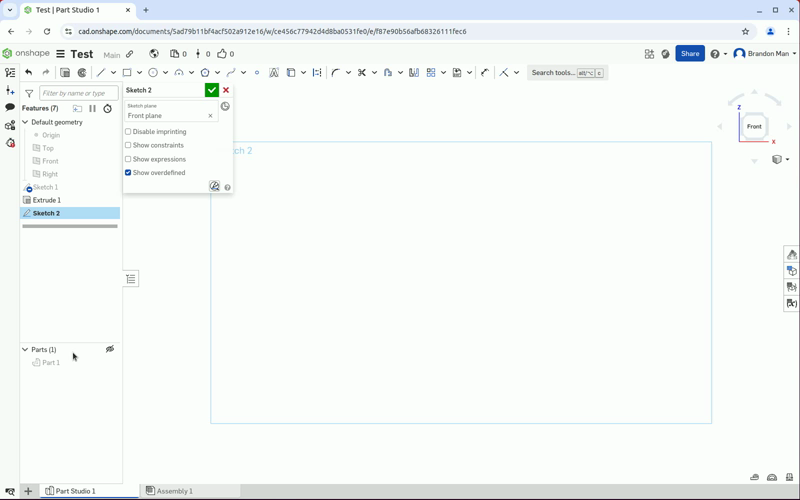
mouse_move(461, 278)
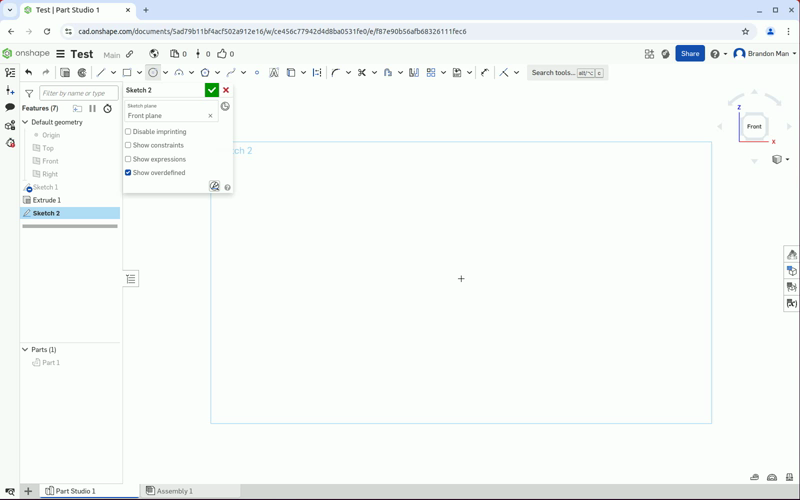
click(461, 278)
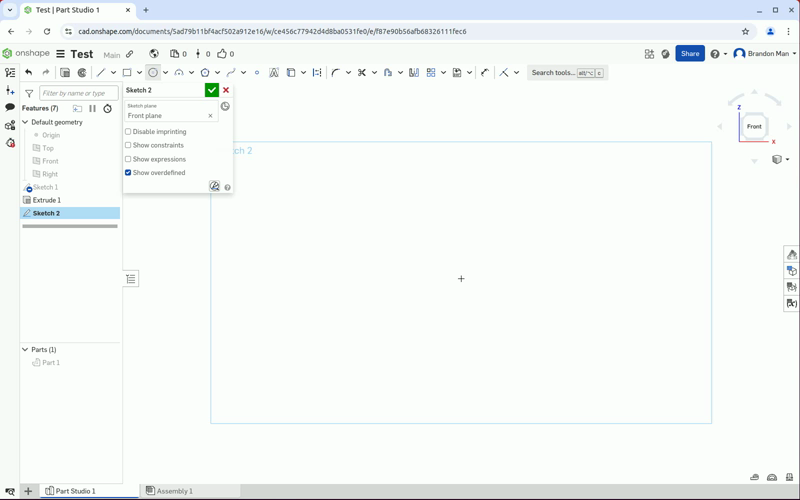
key_up(shift)
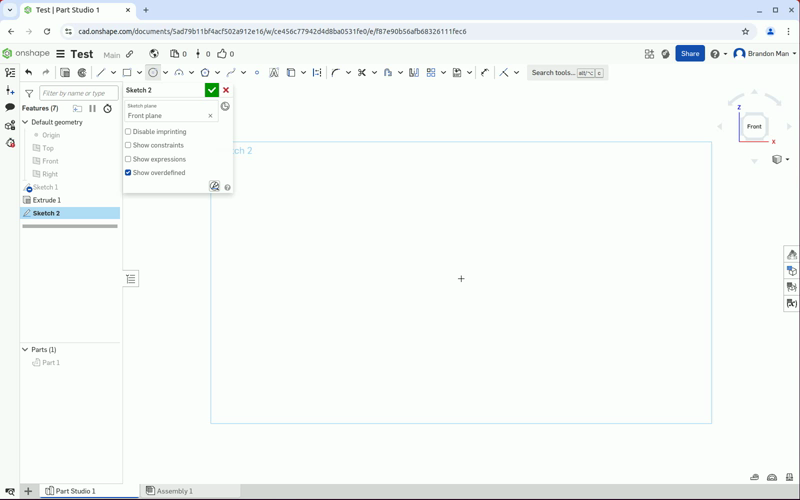
mouse_move(464, 278)
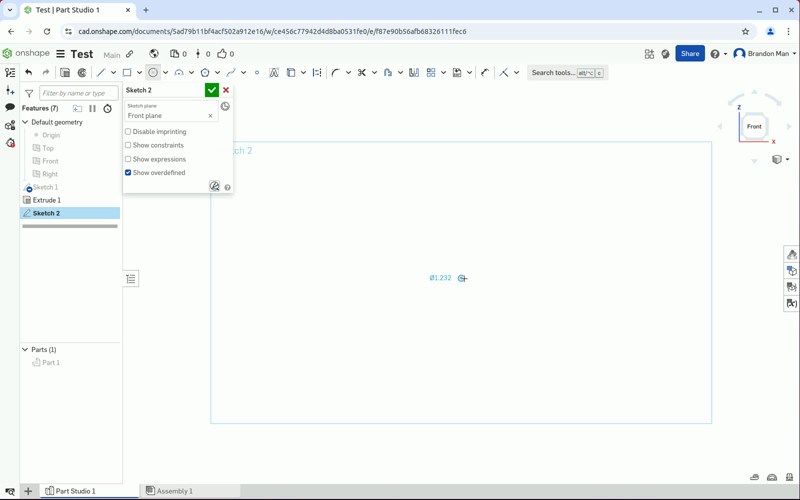
click(464, 278)
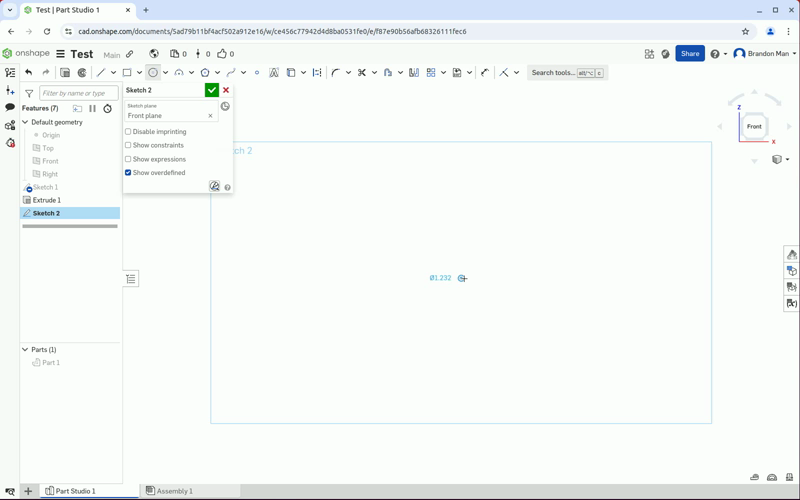
key(esc)
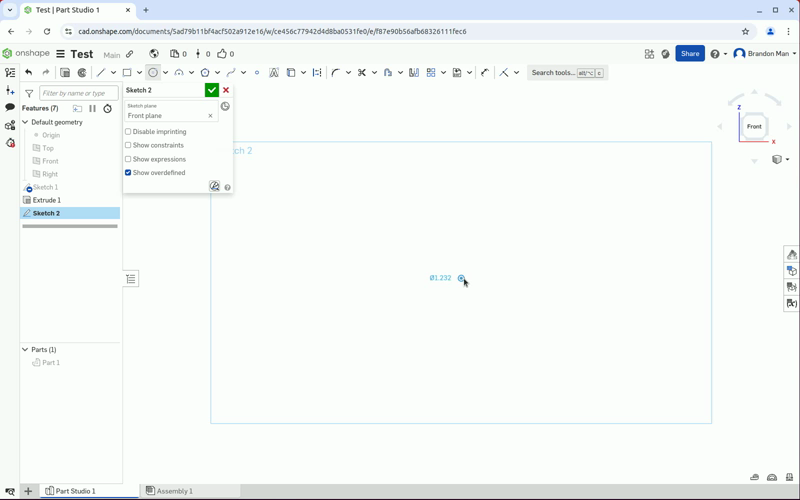
mouse_move(460, 275)
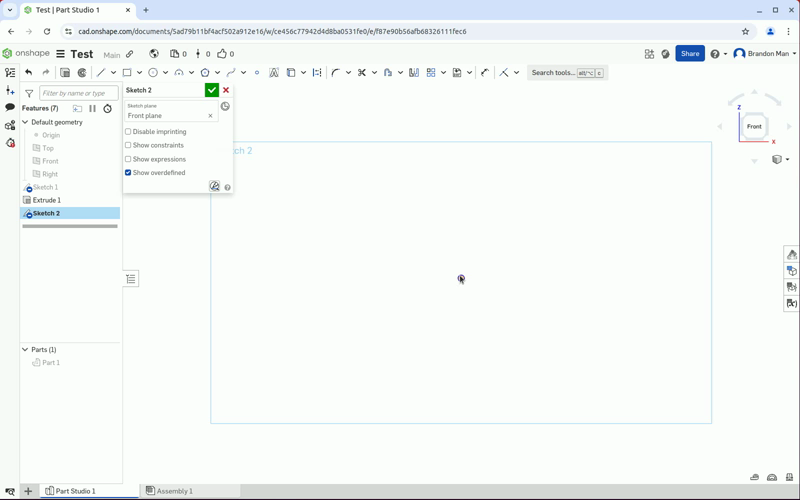
scroll(6)
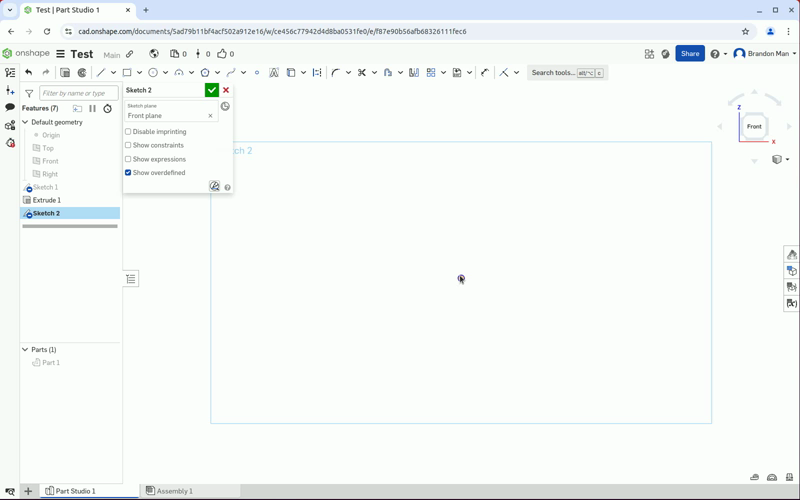
scroll(6)
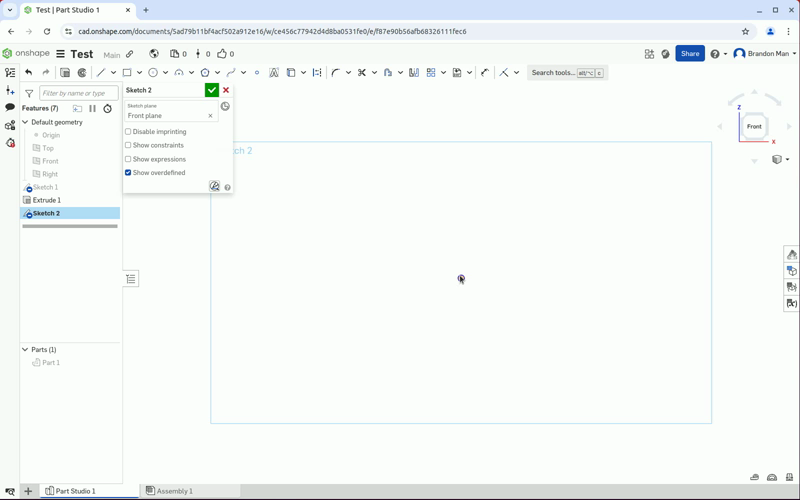
scroll(6)
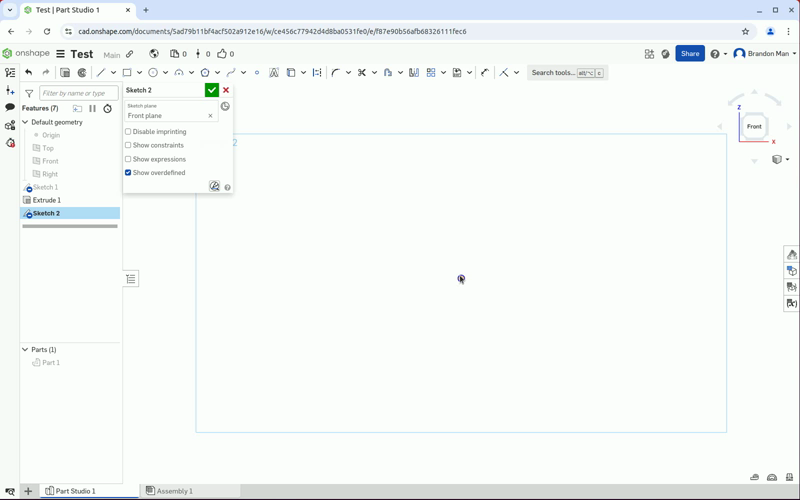
scroll(6)
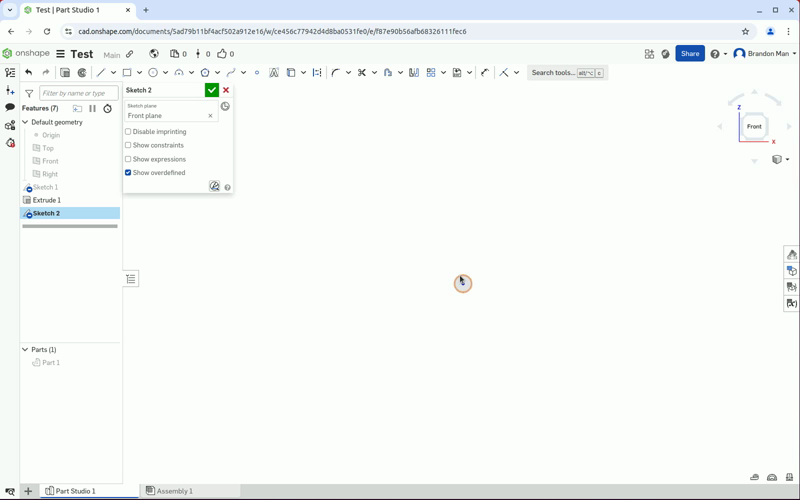
scroll(6)
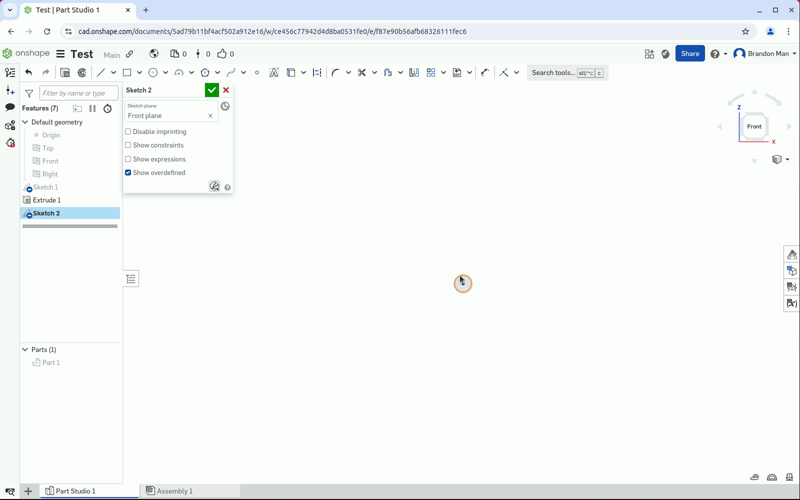
scroll(6)
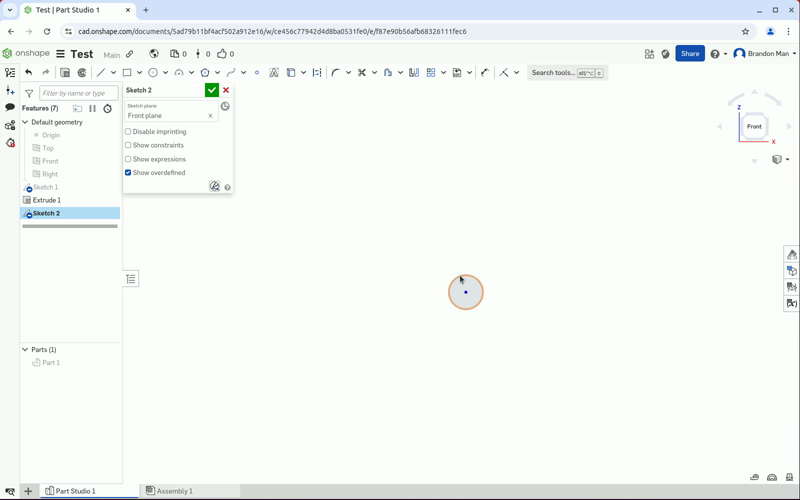
scroll(6)
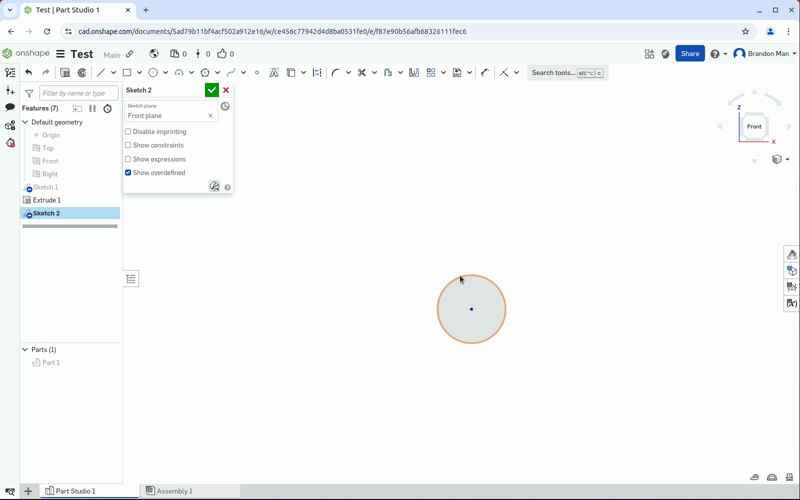
click(460, 275)
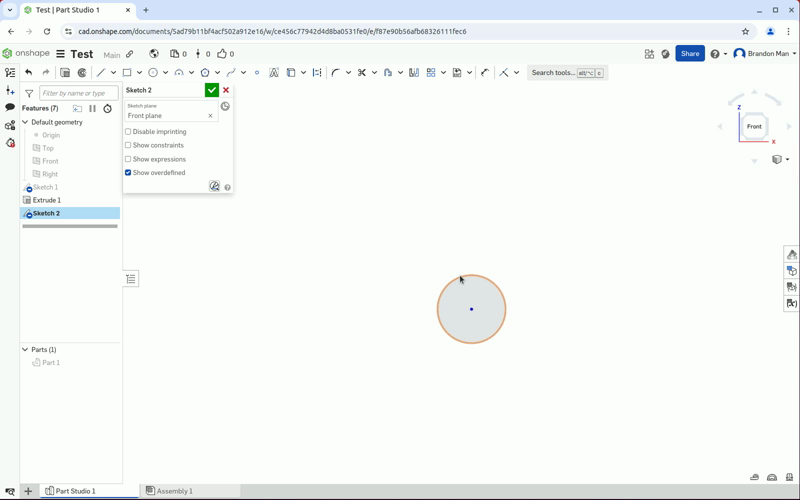
scroll(-6)
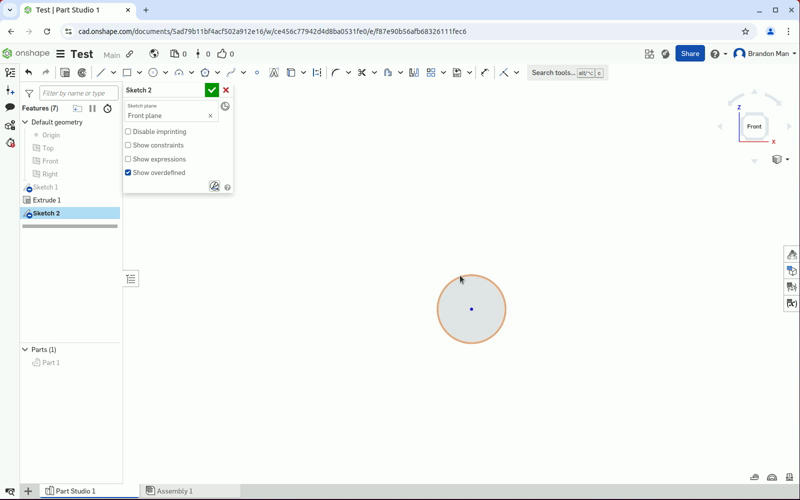
scroll(-6)
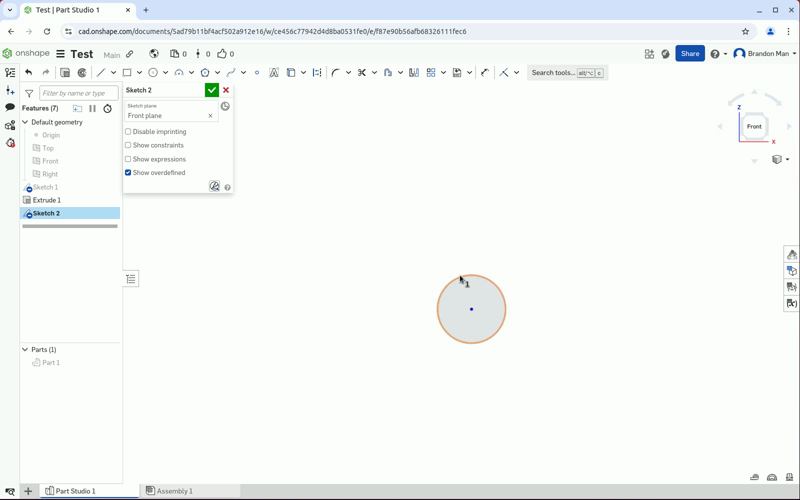
scroll(-6)
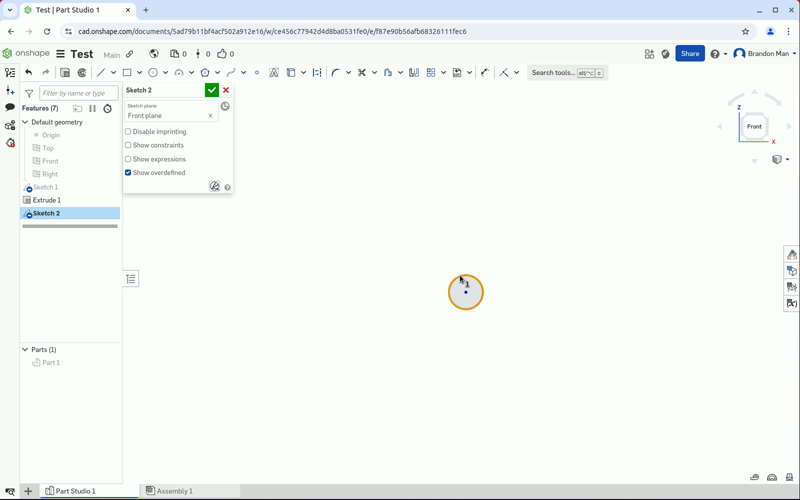
scroll(-6)
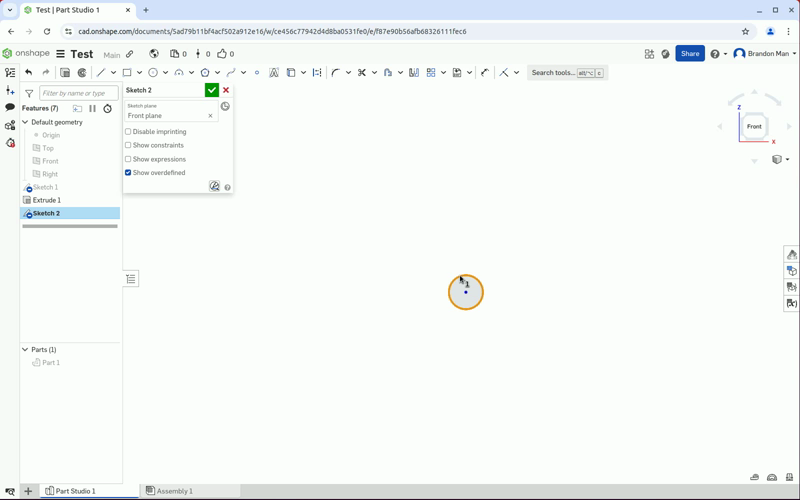
scroll(-6)
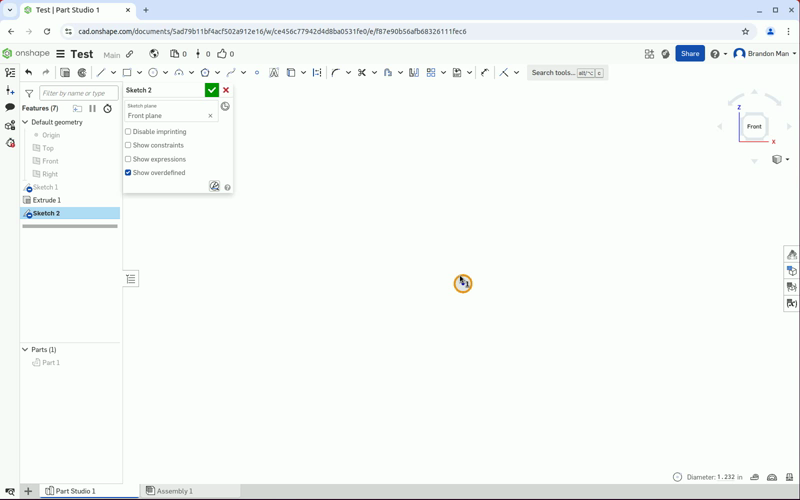
scroll(-6)
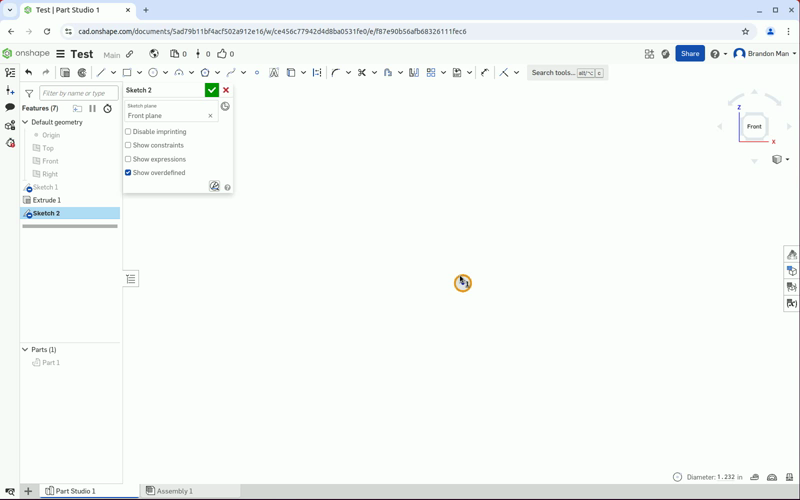
scroll(-6)
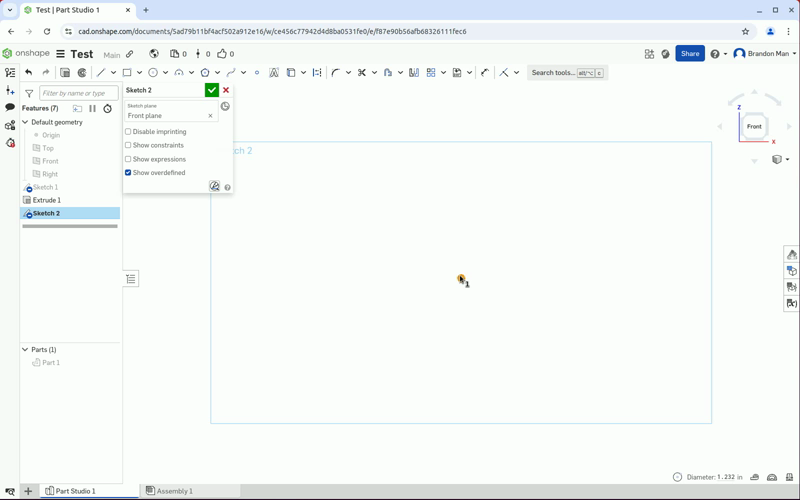
mouse_move(73, 352)
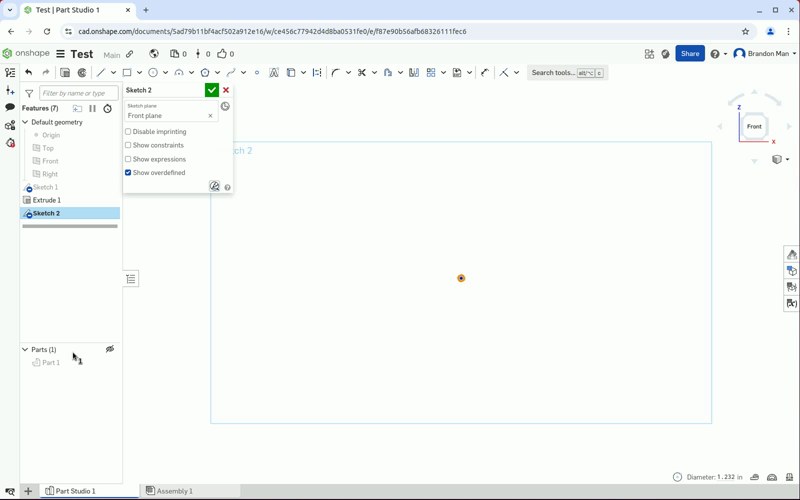
key(shift+y)
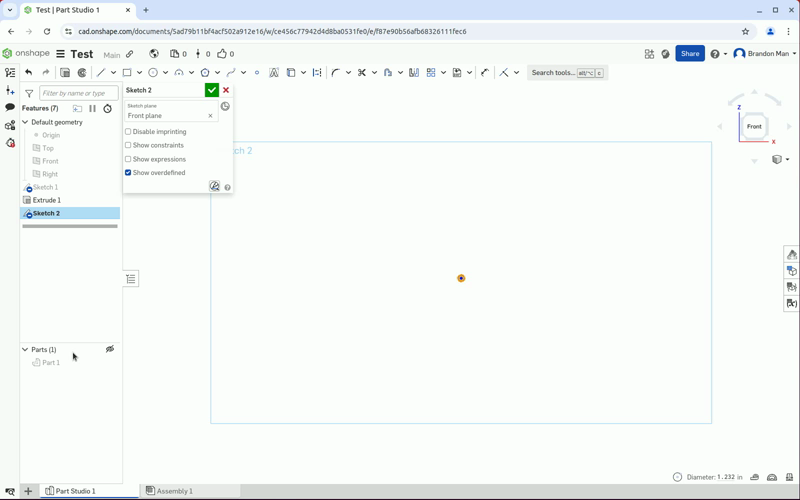
key(shift+e)
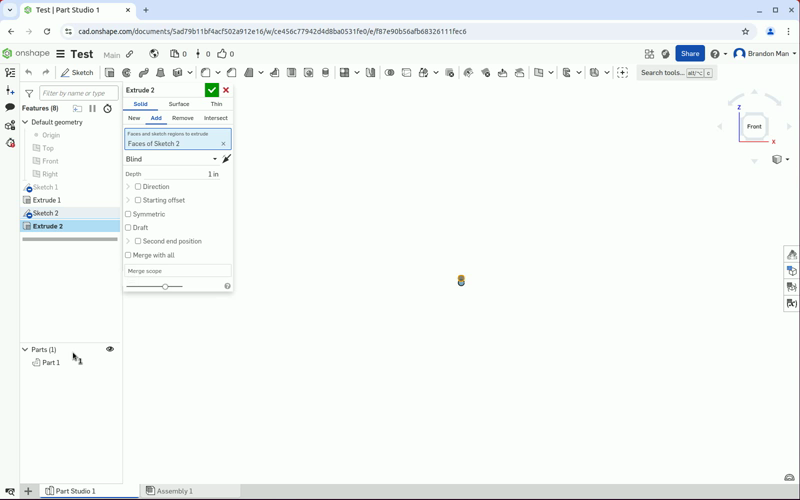
mouse_move(143, 106)
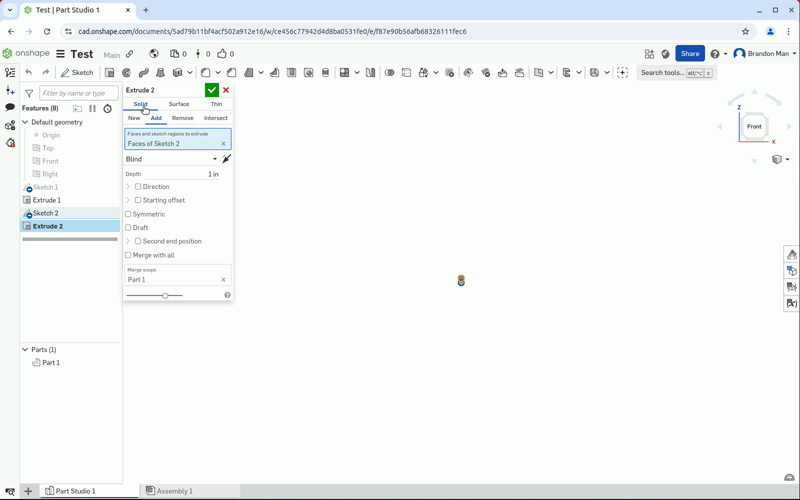
click(143, 106)
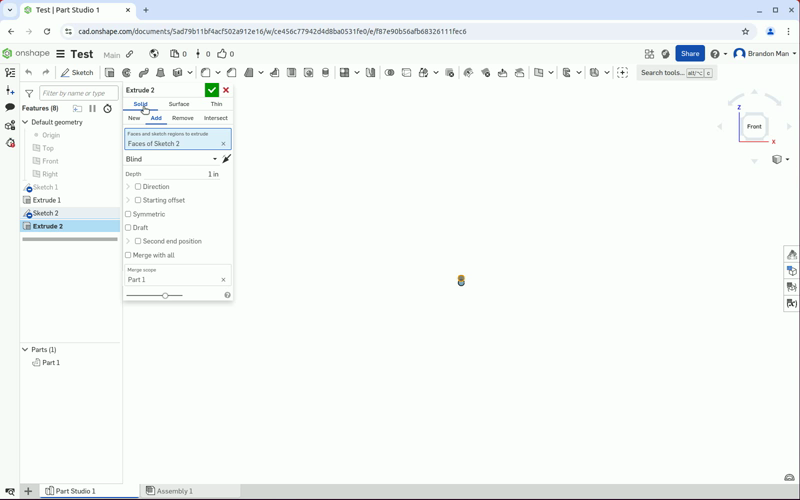
mouse_move(137, 120)
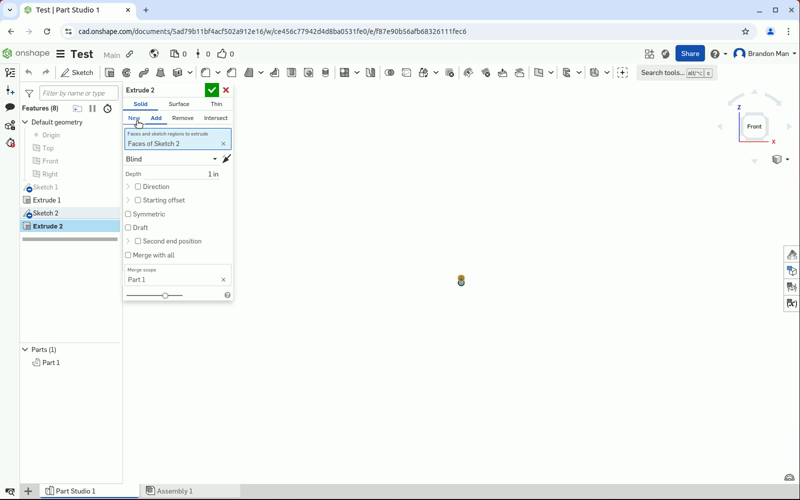
click(137, 120)
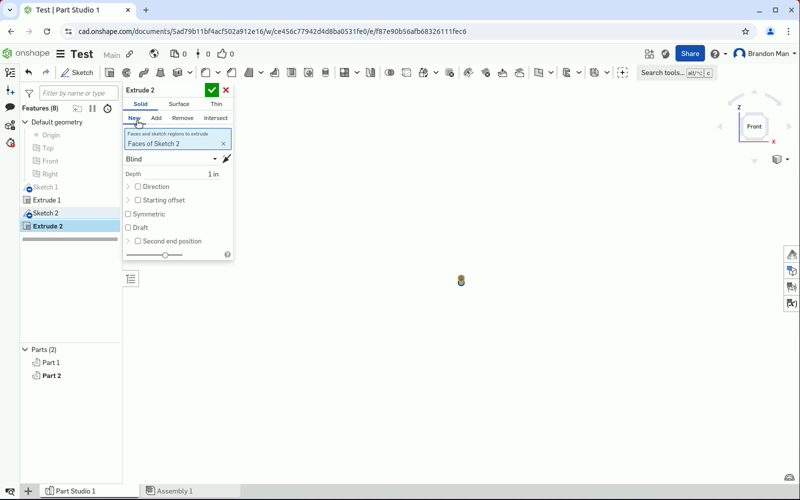
key(tab, 4)
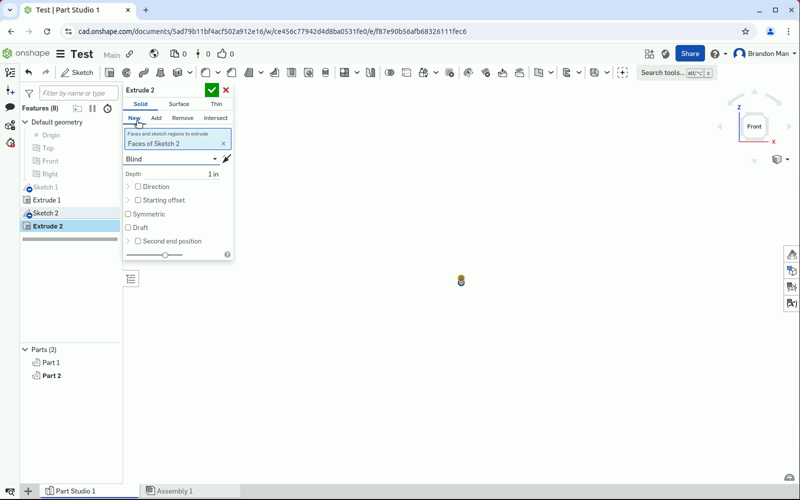
text(23.108)
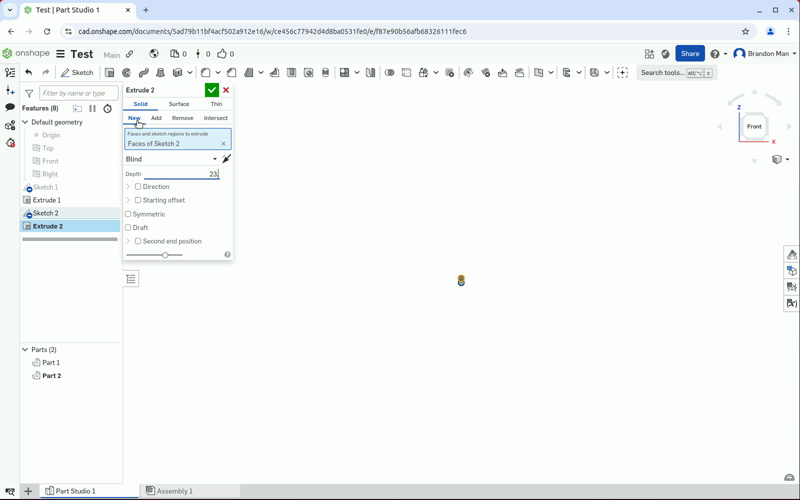
key(enter)
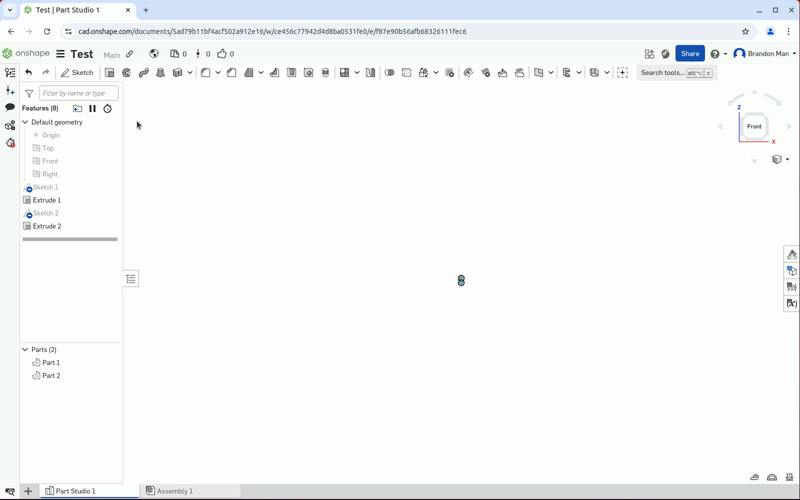
key(shift+h)
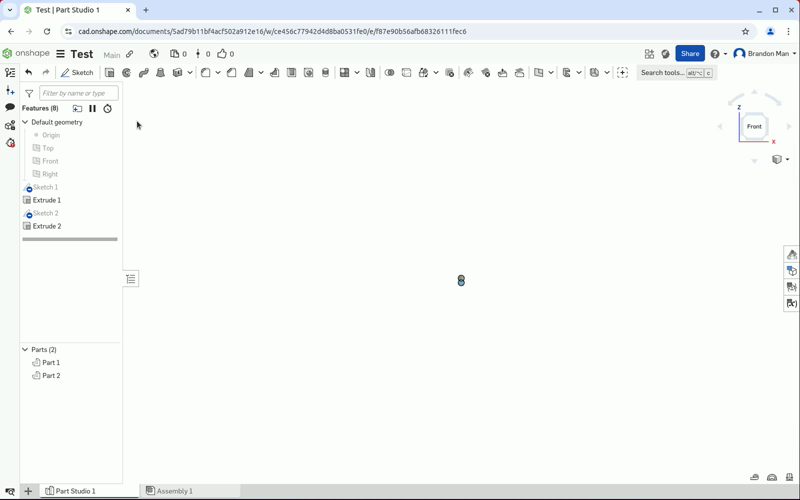
key(shift+h)
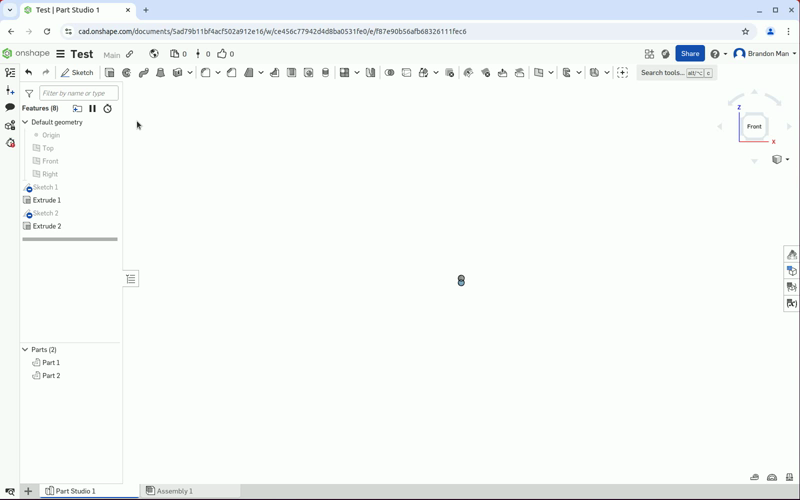
mouse_move(73, 189)
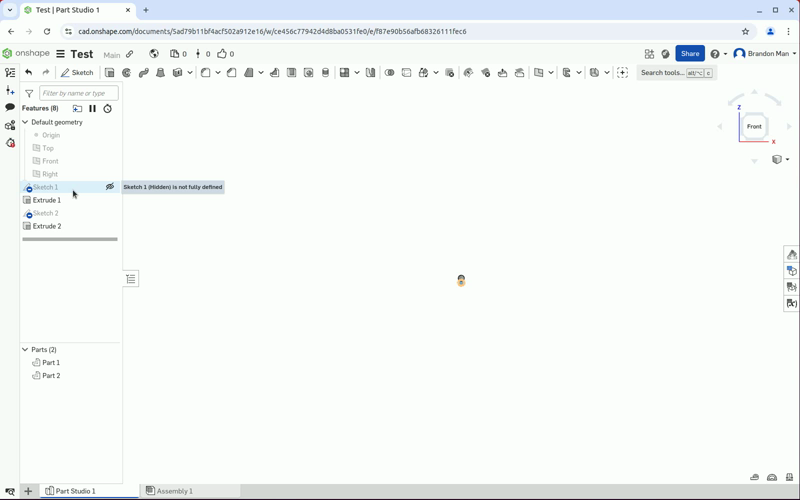
click(73, 189)
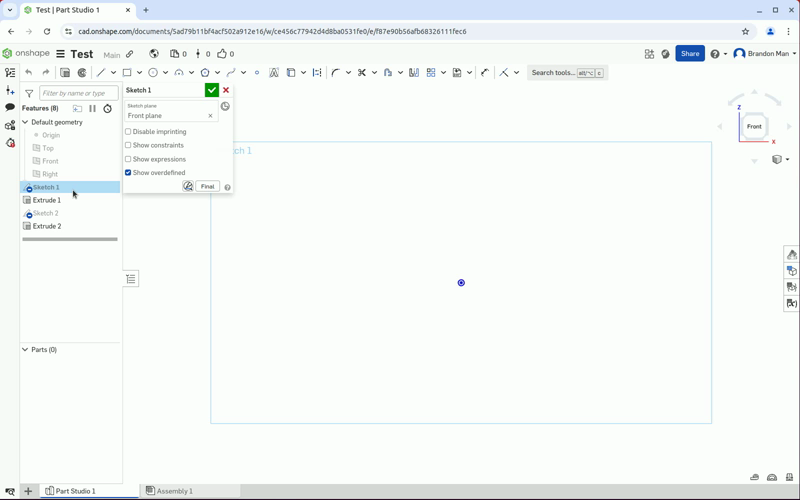
mouse_move(229, 92)
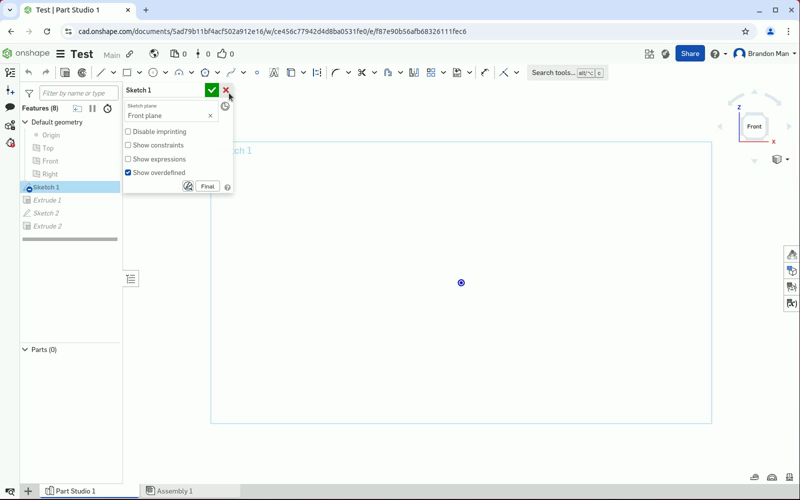
click(229, 92)
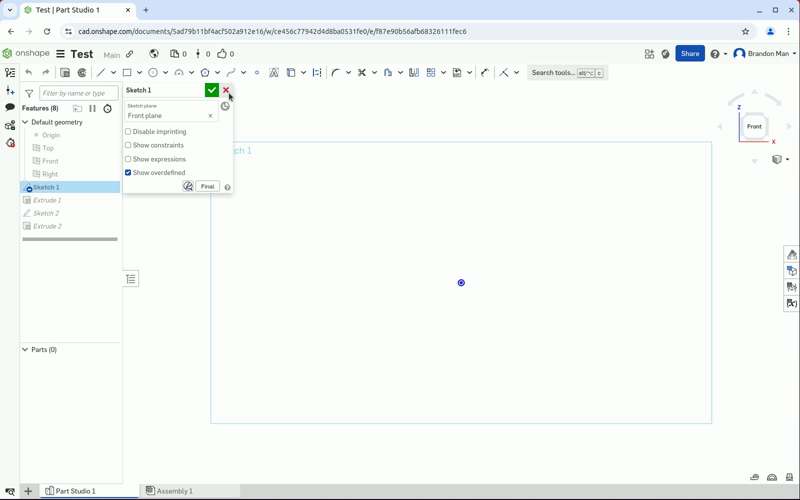
key(shift+s)
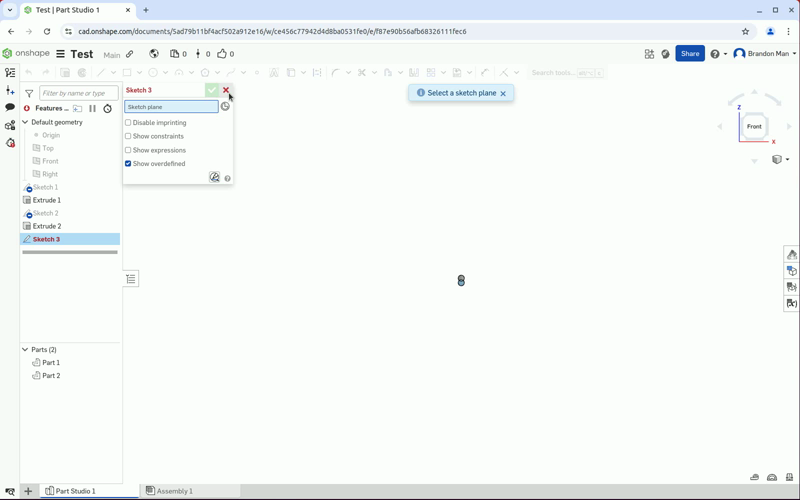
mouse_move(73, 163)
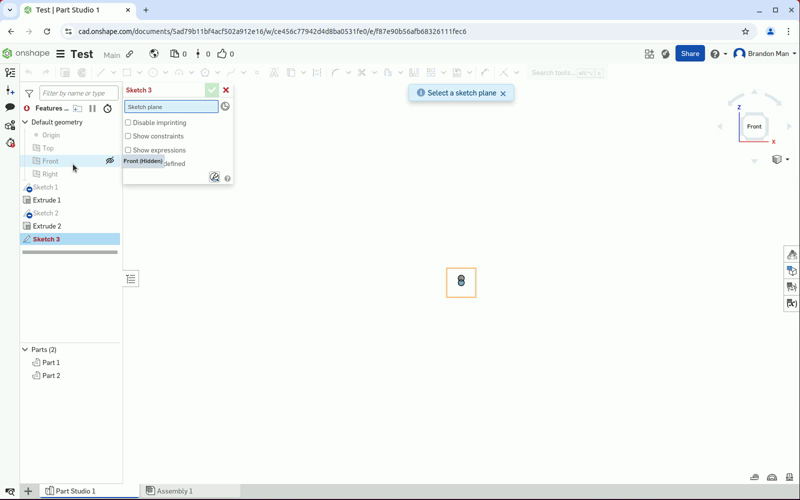
click(73, 163)
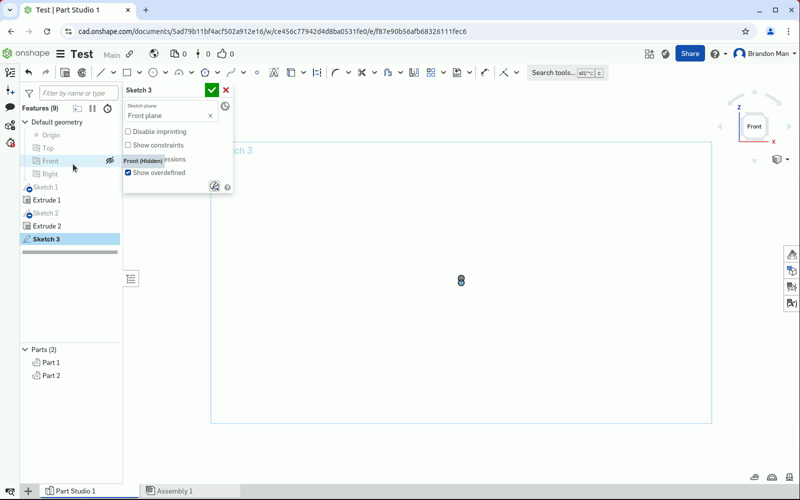
mouse_move(73, 352)
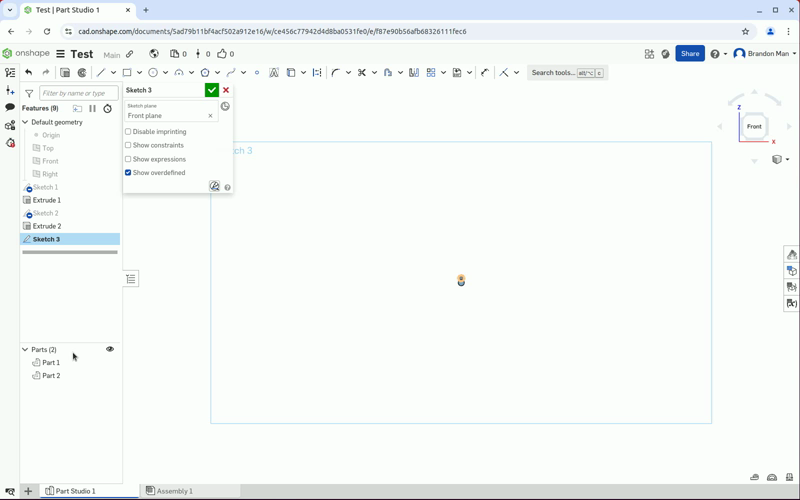
key(y)
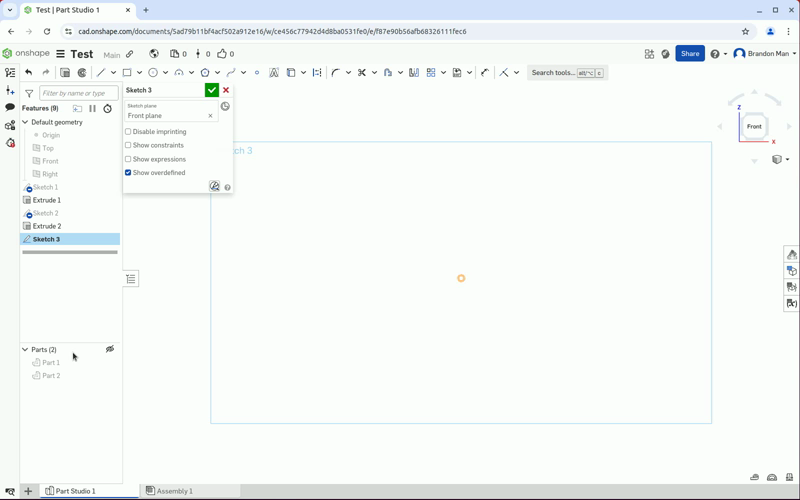
key(c)
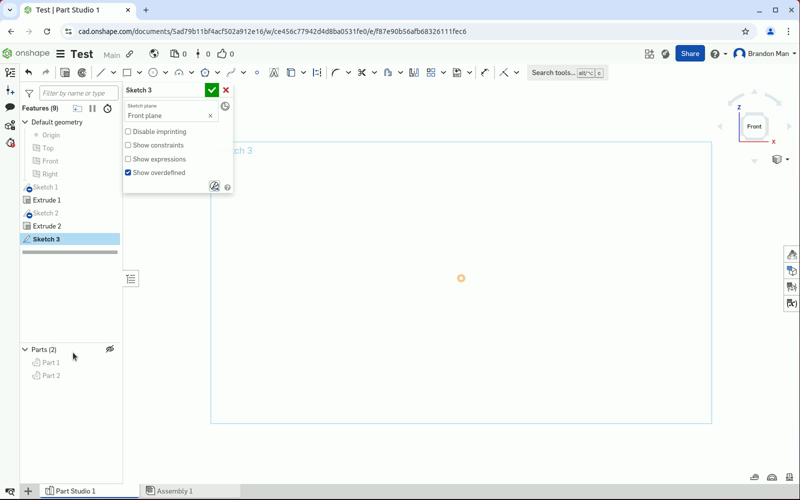
key_down(shift)
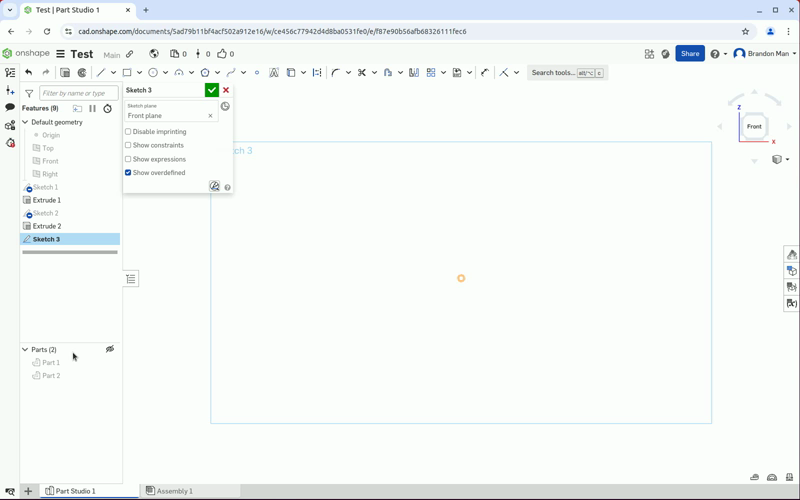
mouse_move(466, 282)
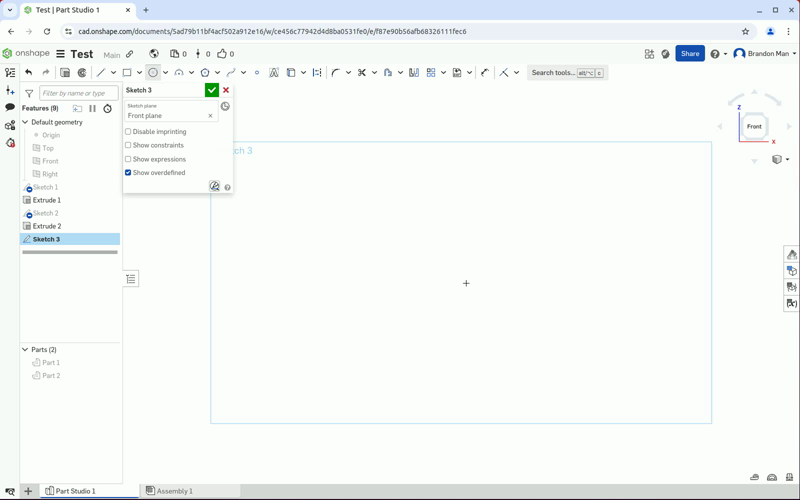
click(466, 282)
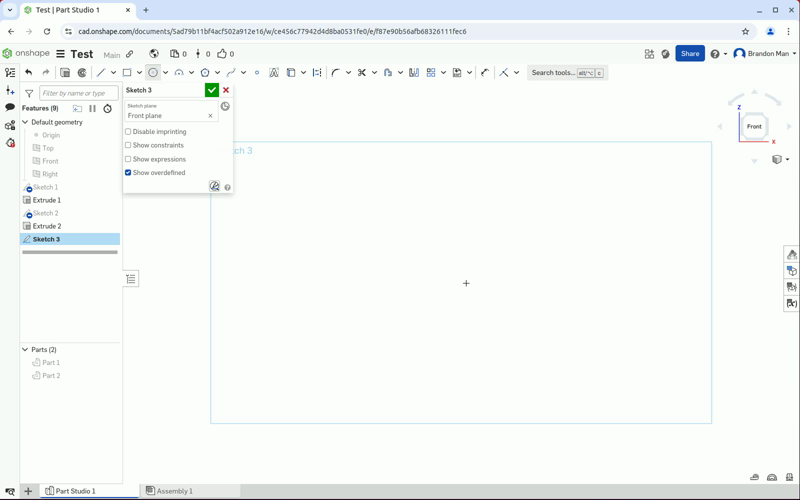
key_up(shift)
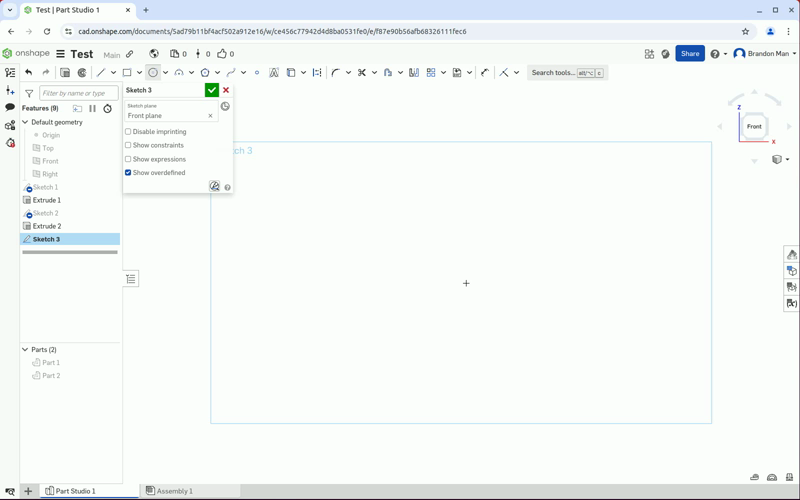
mouse_move(469, 282)
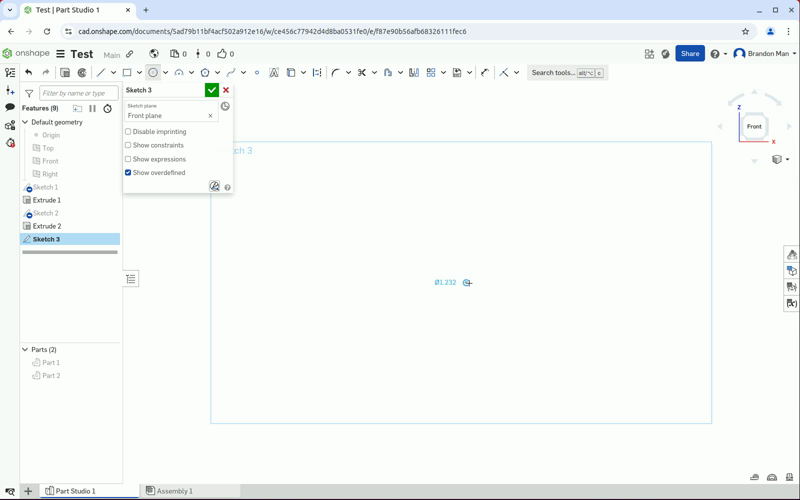
click(469, 282)
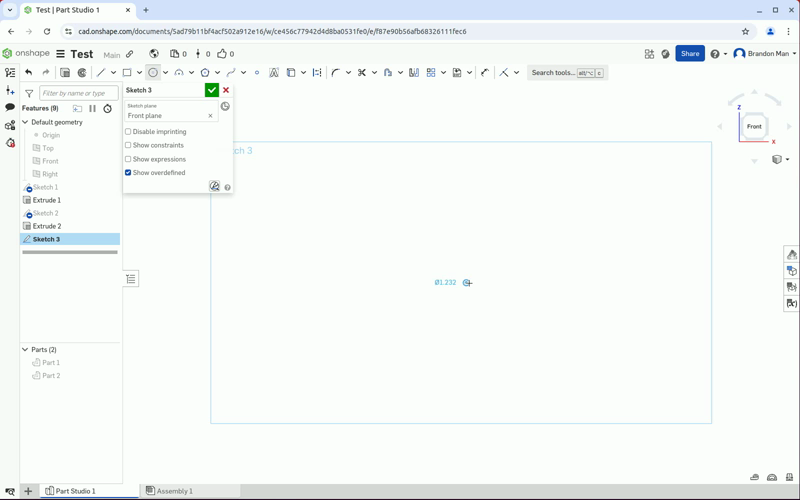
key(esc)
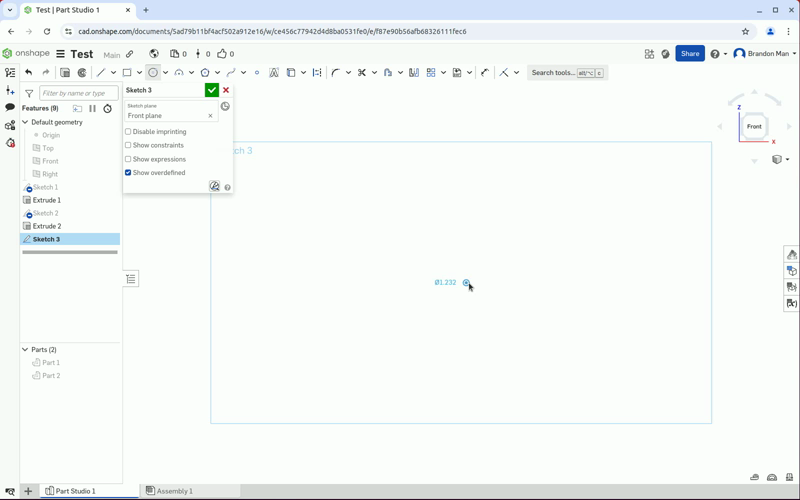
mouse_move(466, 283)
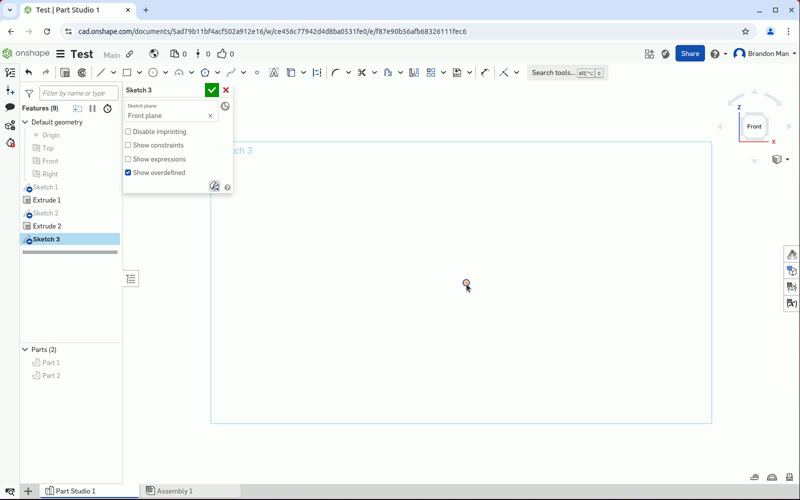
scroll(6)
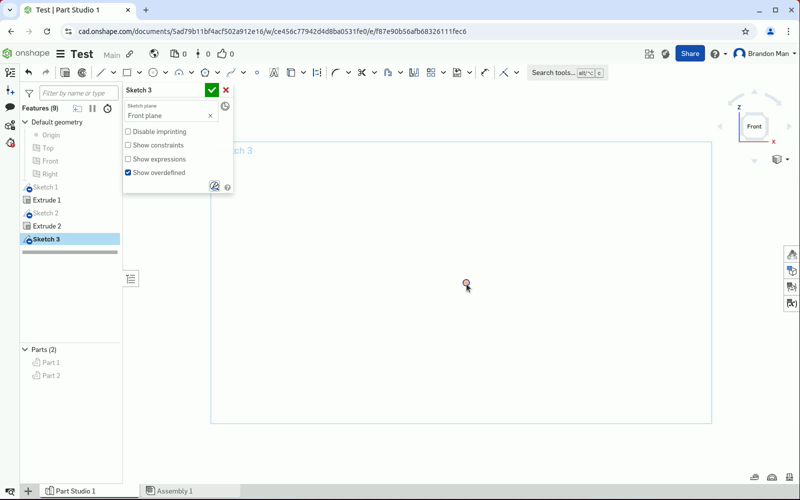
scroll(6)
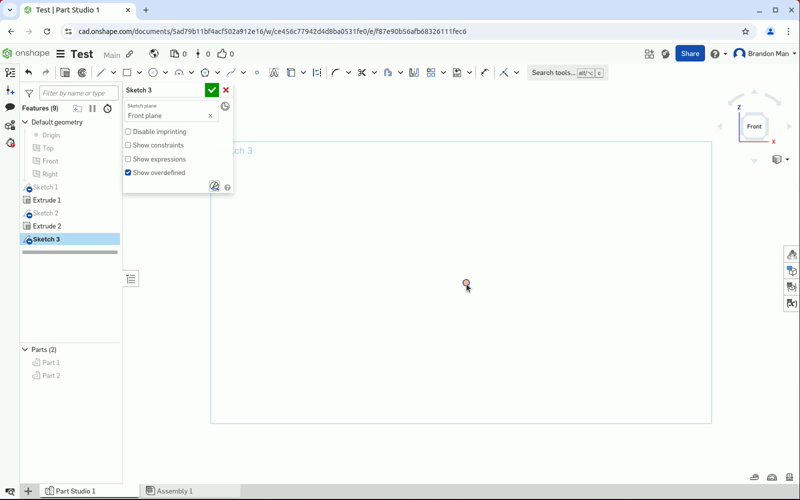
scroll(6)
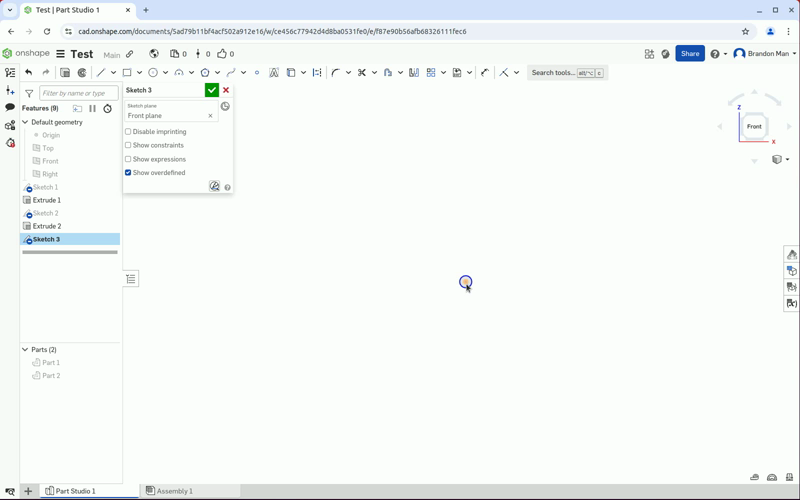
scroll(6)
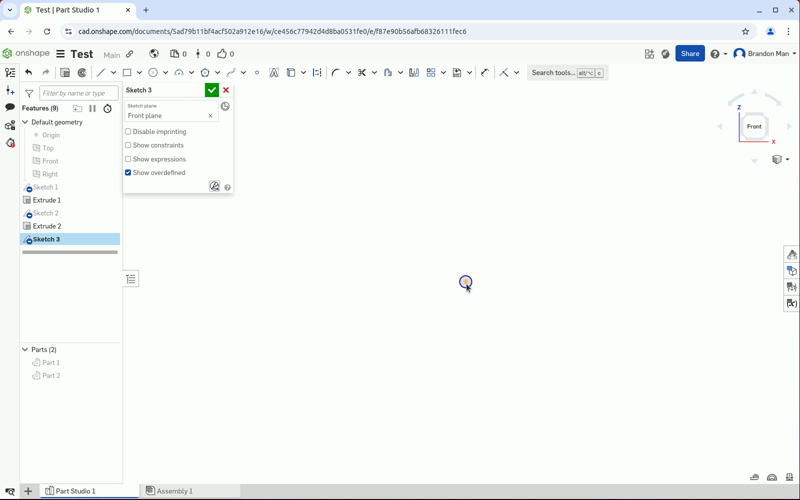
scroll(6)
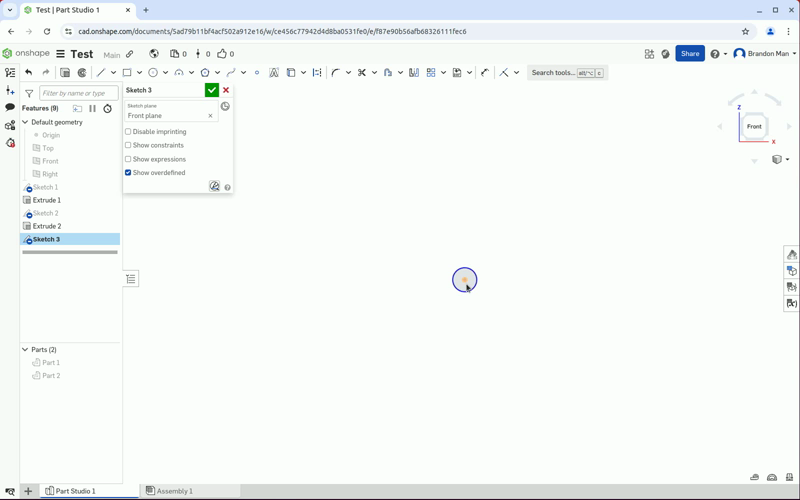
scroll(6)
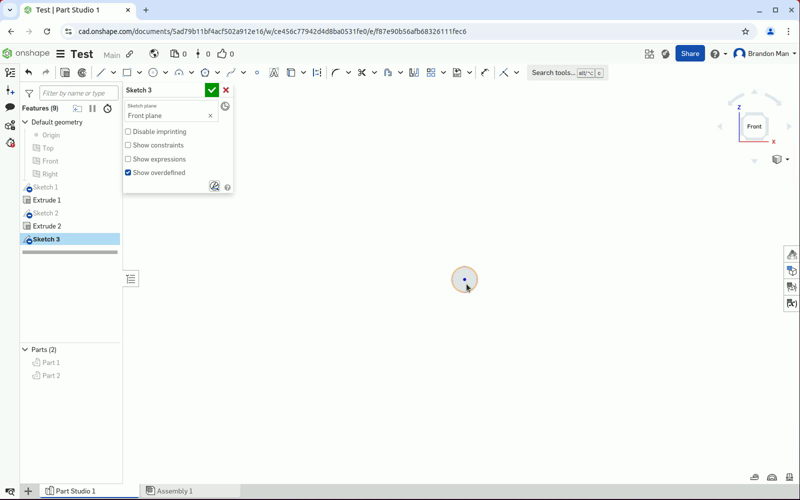
scroll(6)
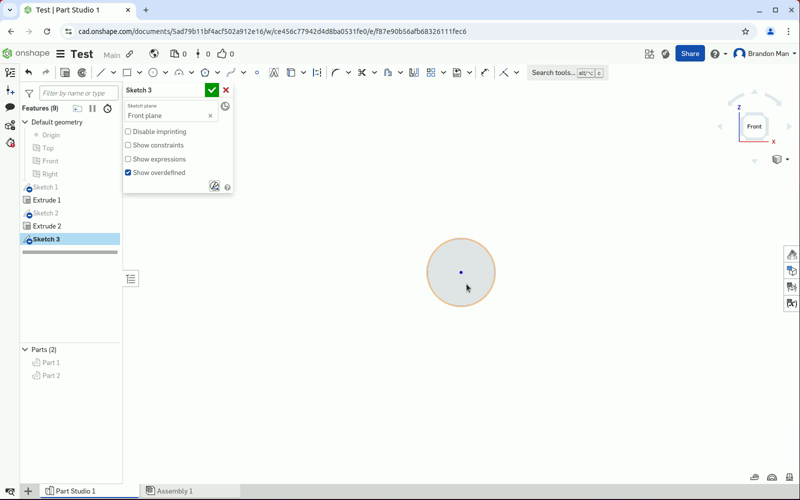
click(466, 283)
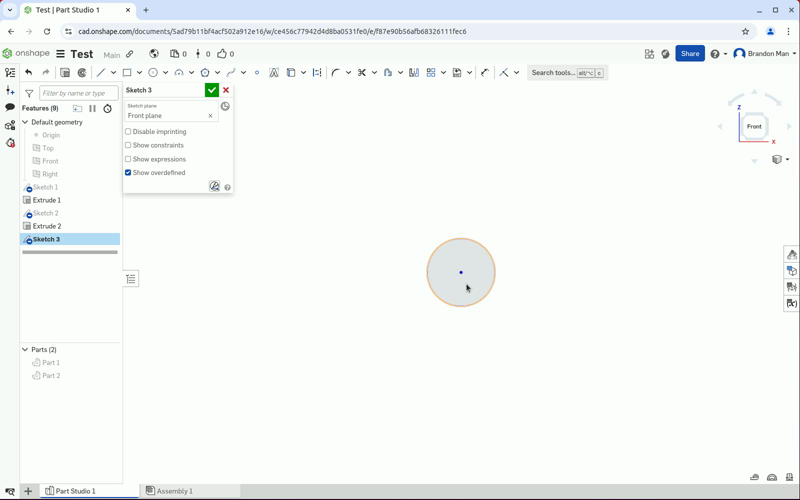
scroll(-6)
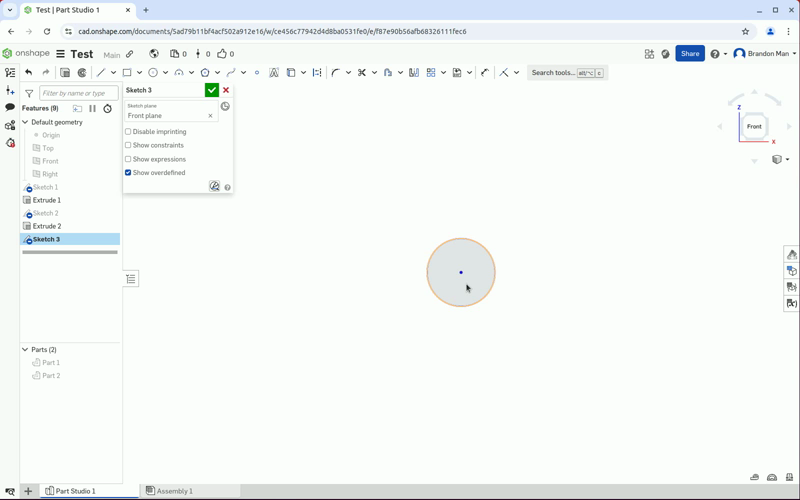
scroll(-6)
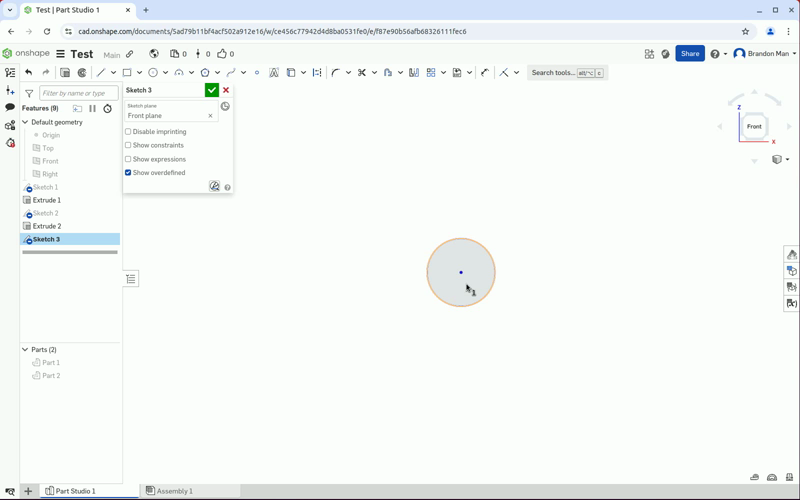
scroll(-6)
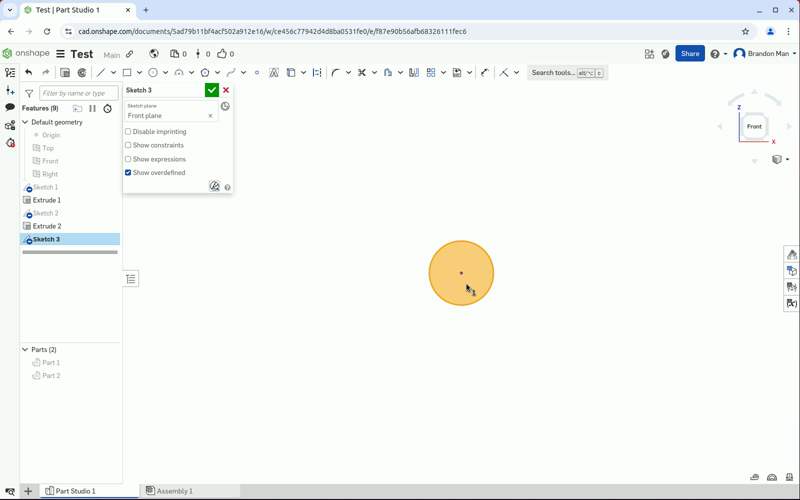
scroll(-6)
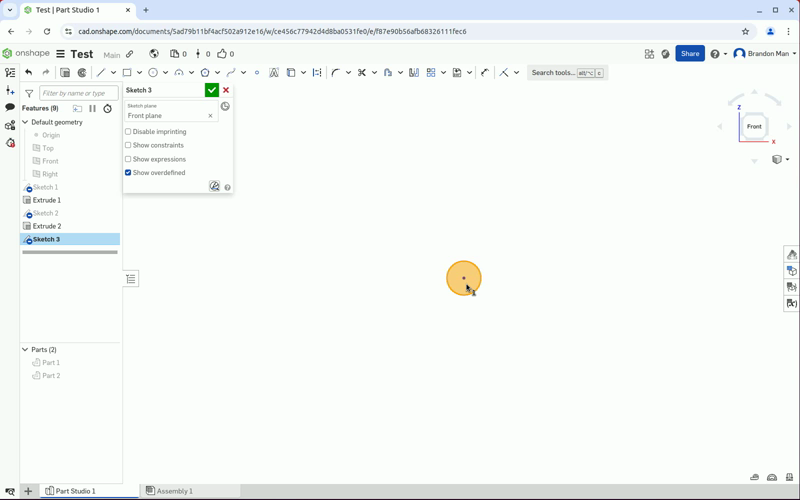
scroll(-6)
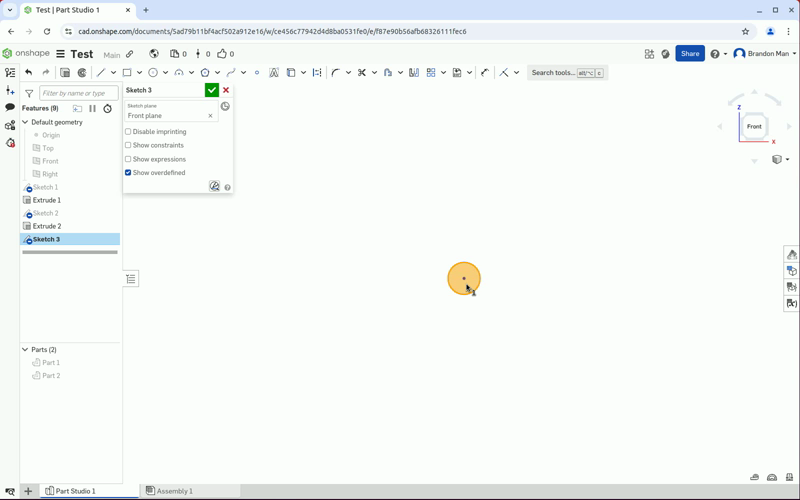
scroll(-6)
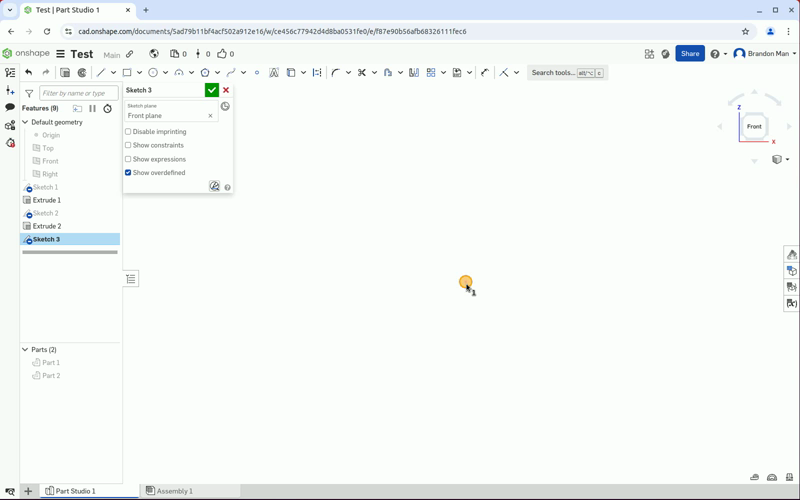
scroll(-6)
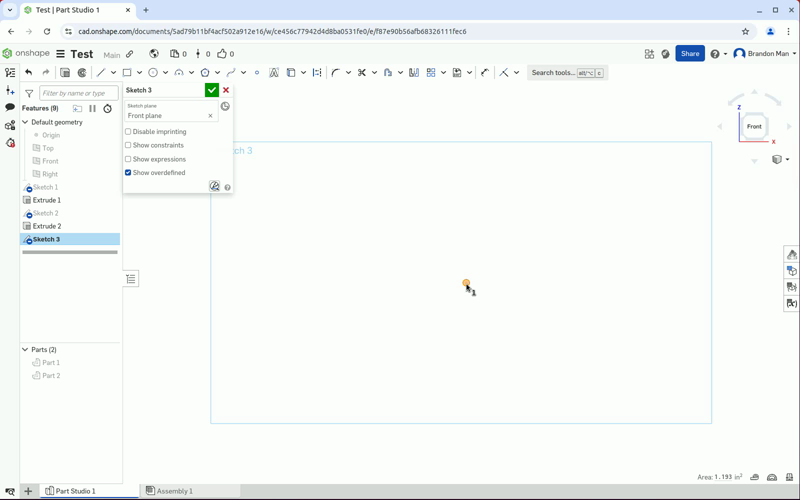
mouse_move(73, 352)
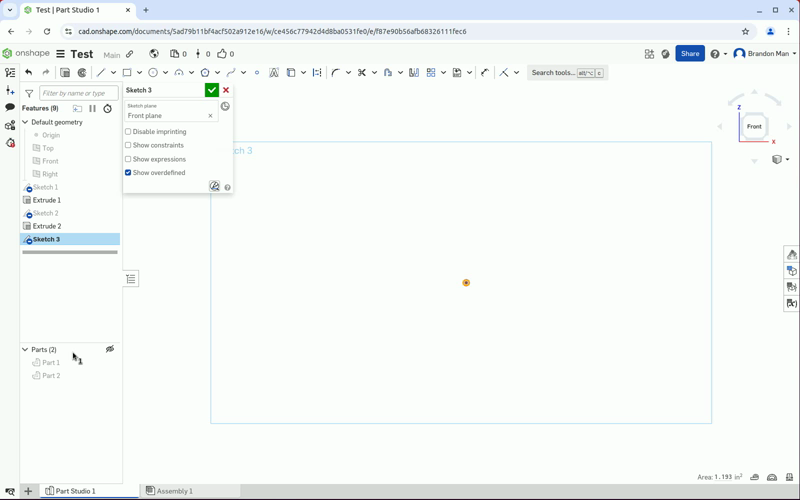
key(shift+y)
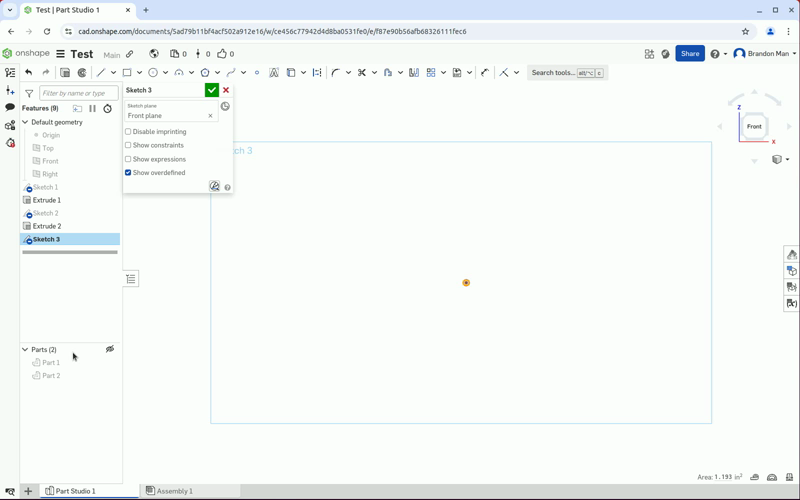
key(shift+e)
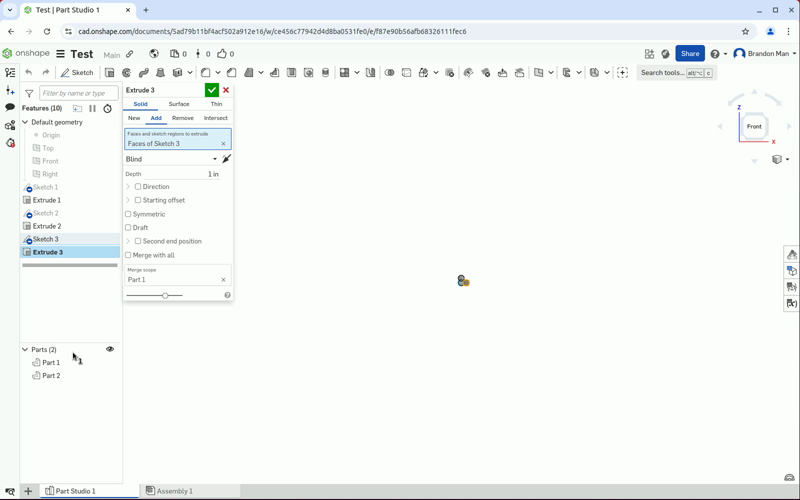
mouse_move(143, 106)
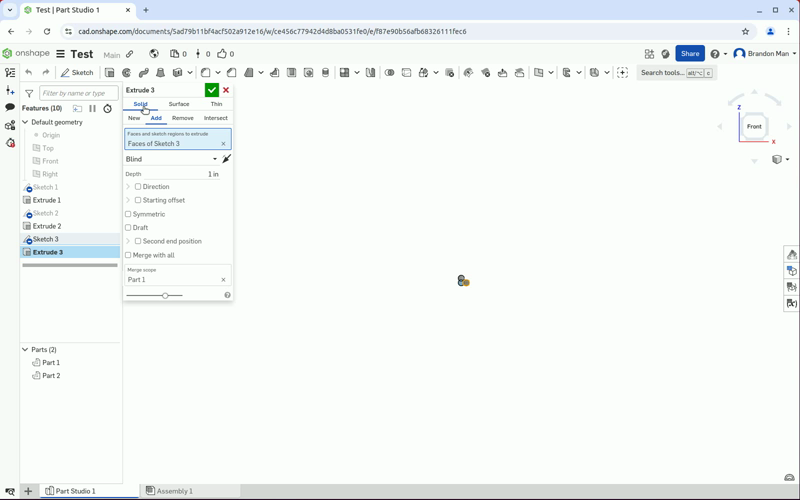
click(143, 106)
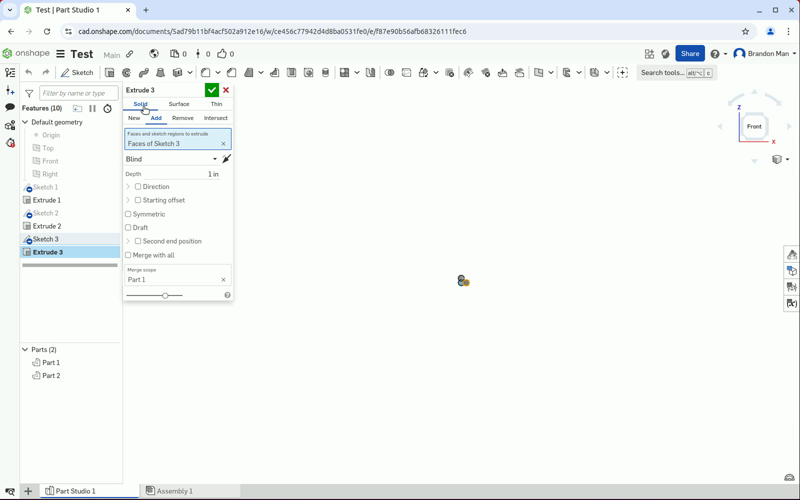
mouse_move(137, 120)
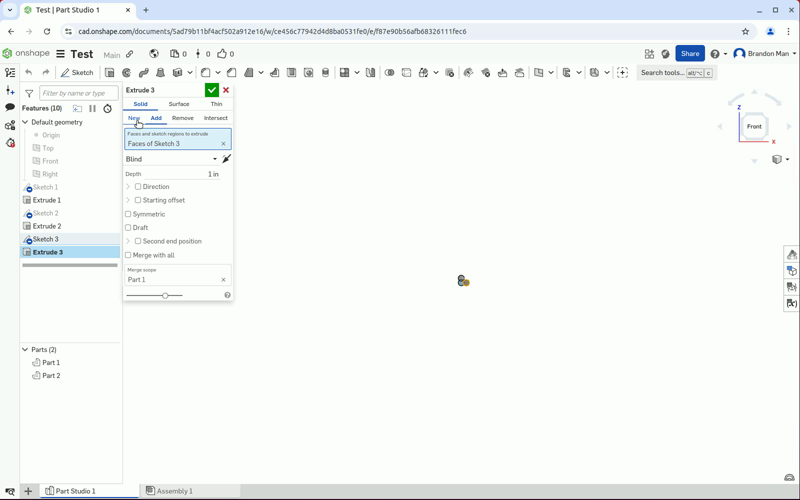
click(137, 120)
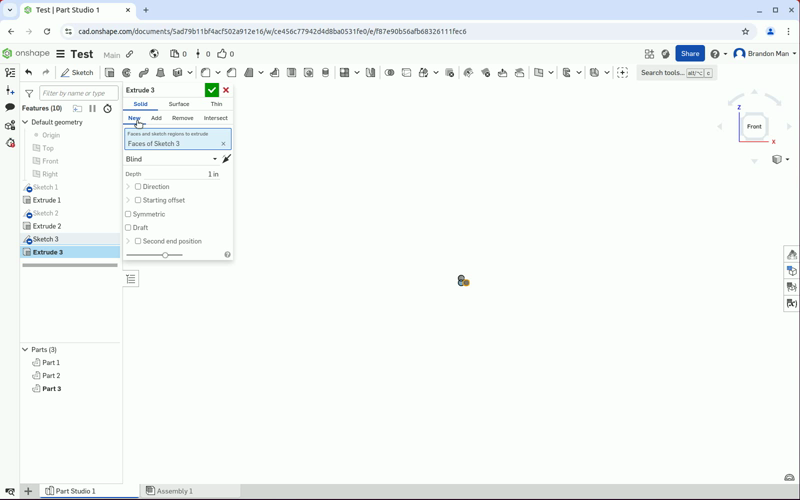
key(tab, 4)
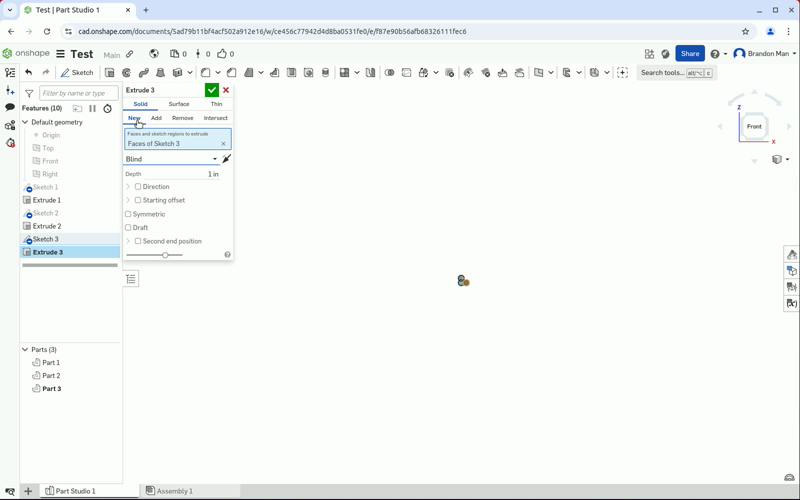
text(23.108)
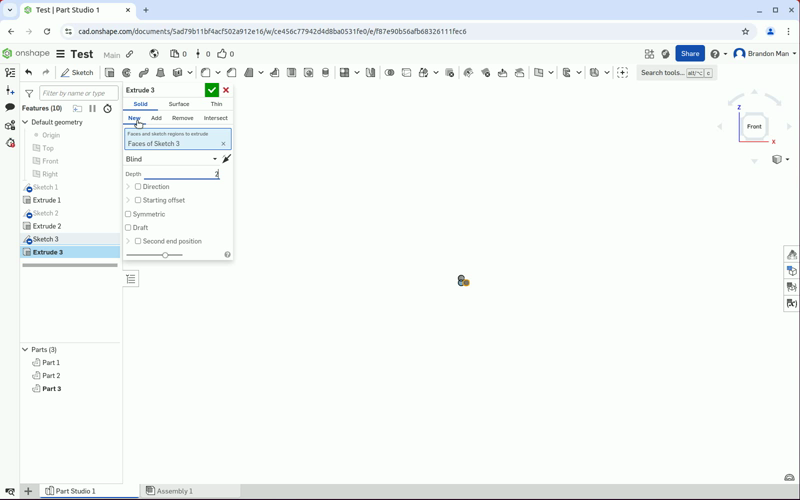
key(enter)
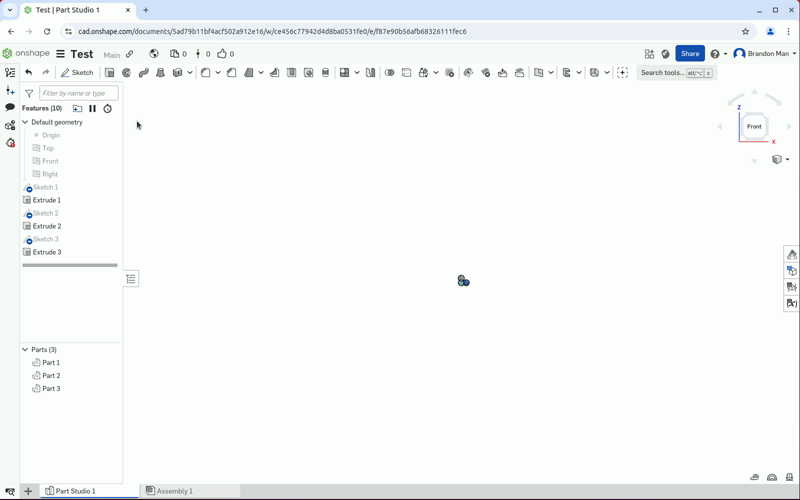
key(shift+h)
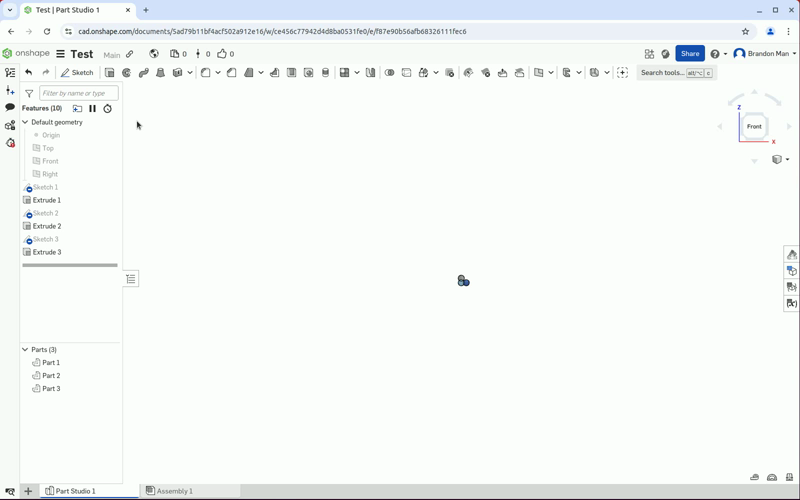
key(shift+h)
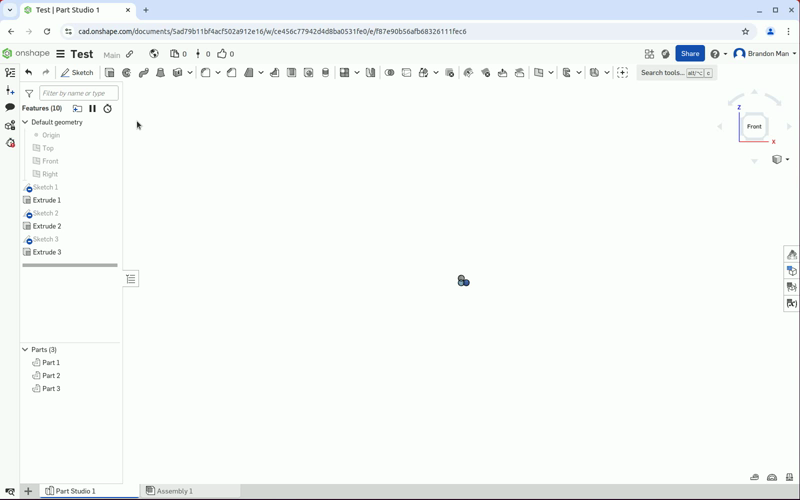
mouse_move(73, 189)
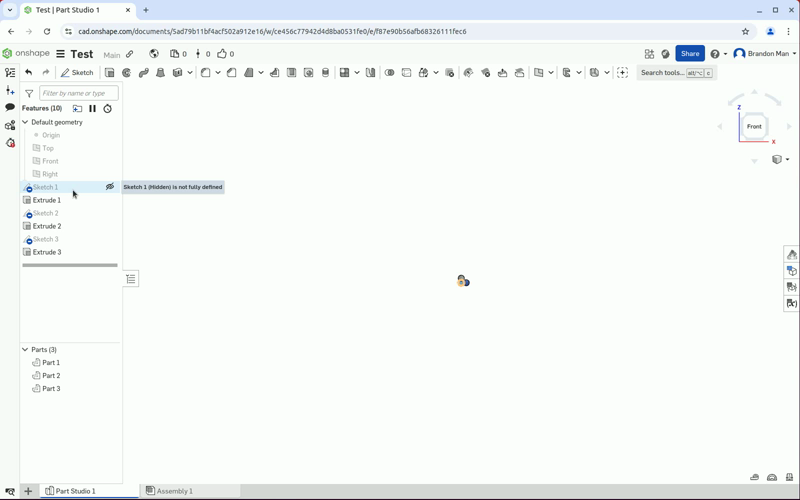
click(73, 189)
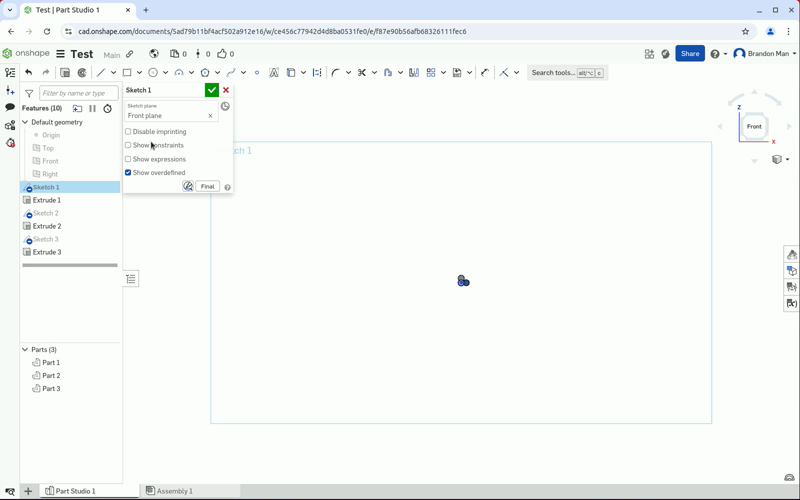
mouse_move(229, 92)
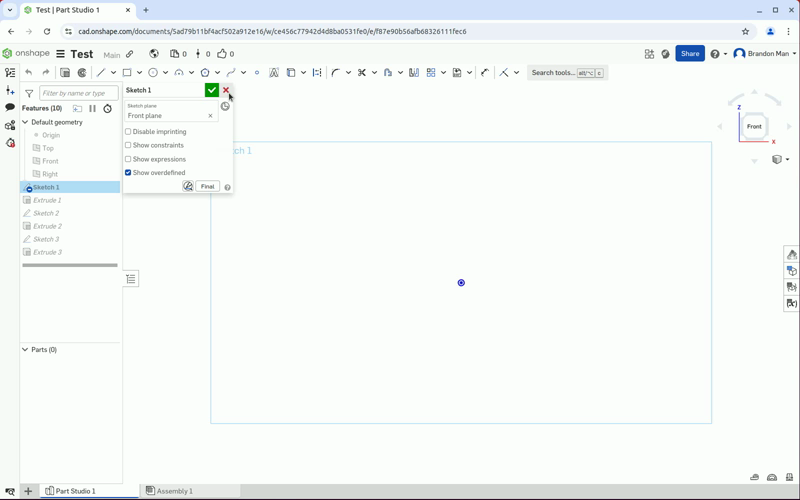
click(229, 92)
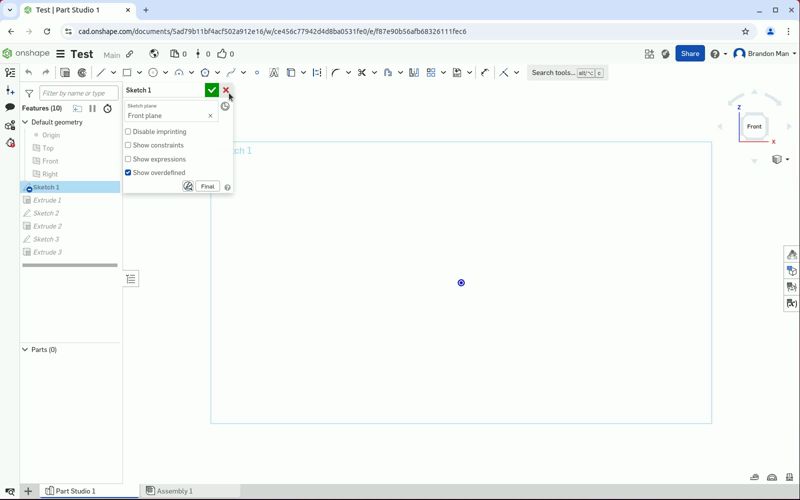
key(shift+s)
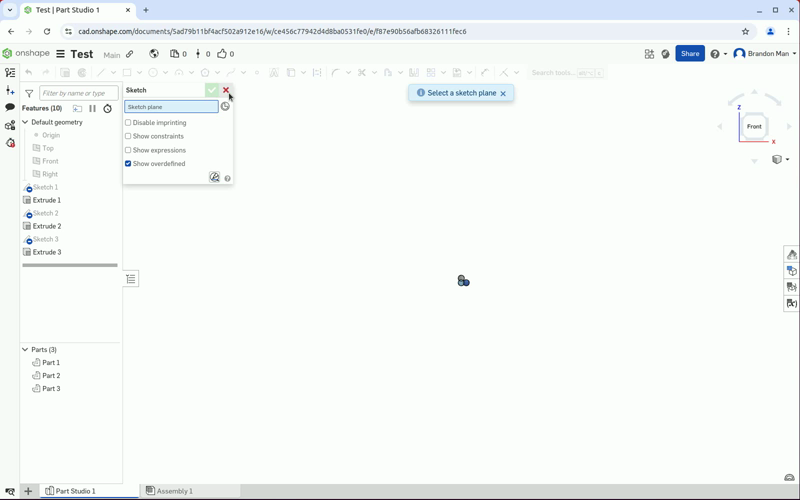
mouse_move(73, 163)
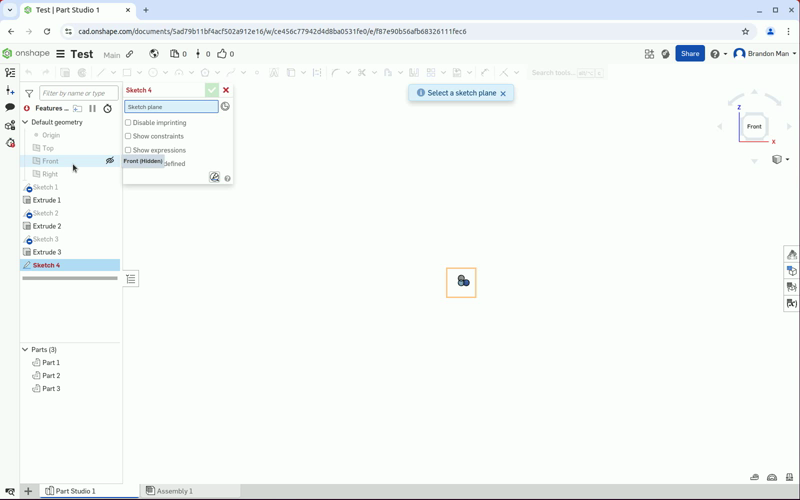
click(73, 163)
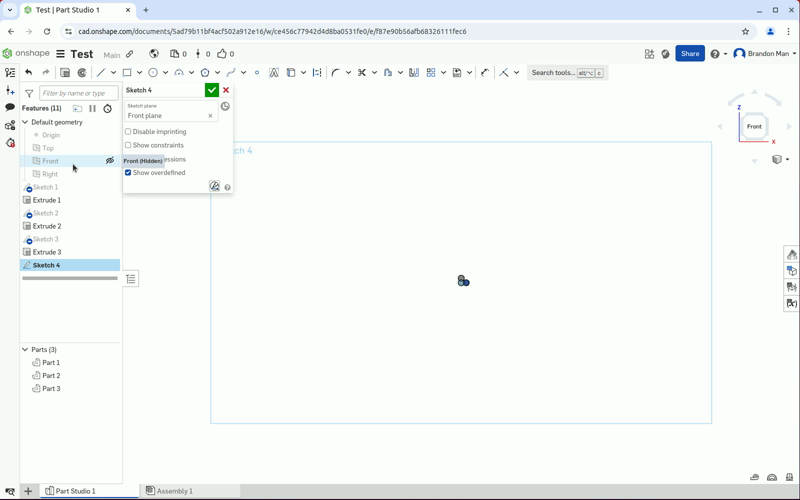
mouse_move(73, 352)
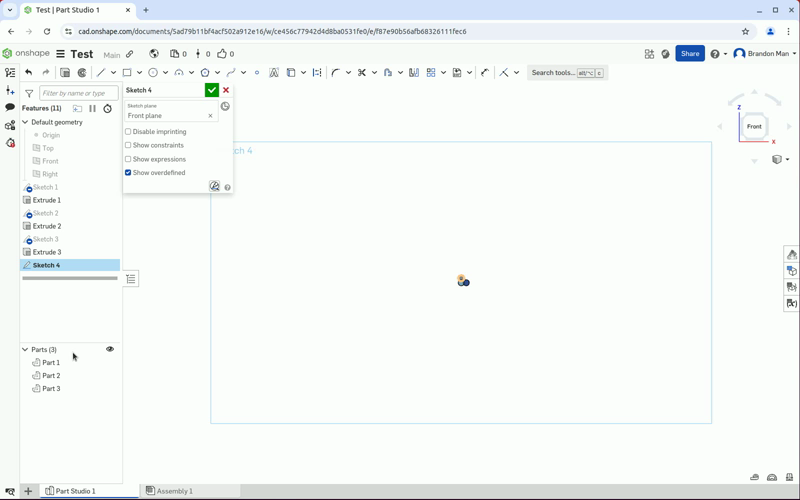
key(y)
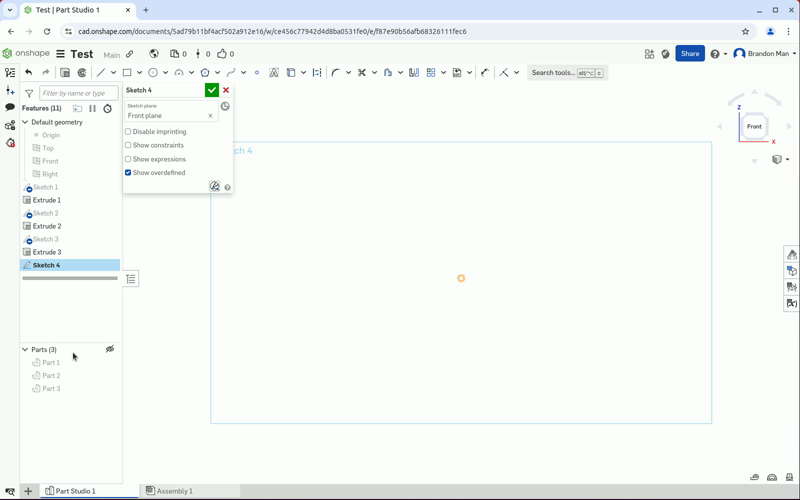
key(c)
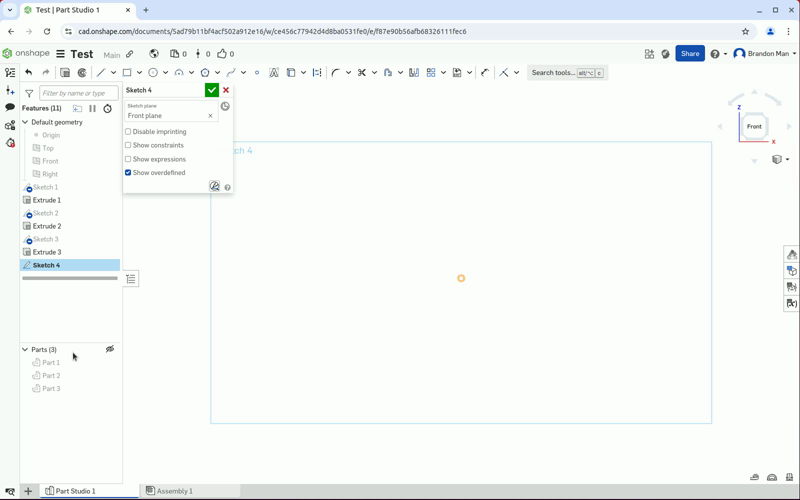
key_down(shift)
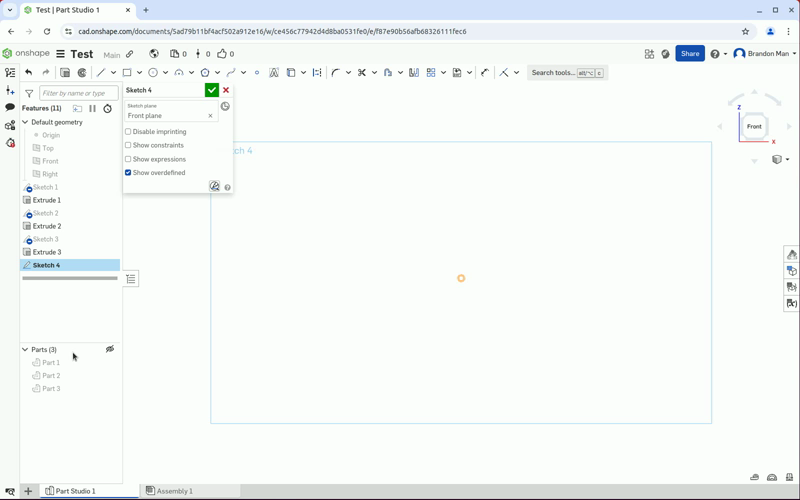
mouse_move(461, 287)
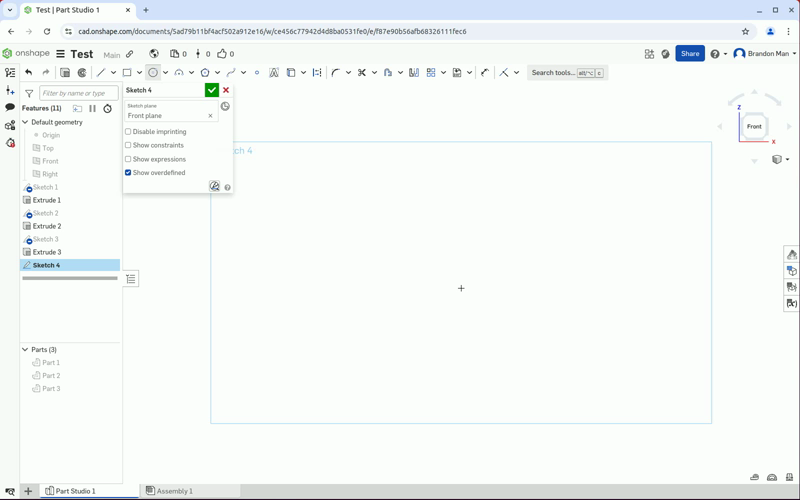
click(461, 287)
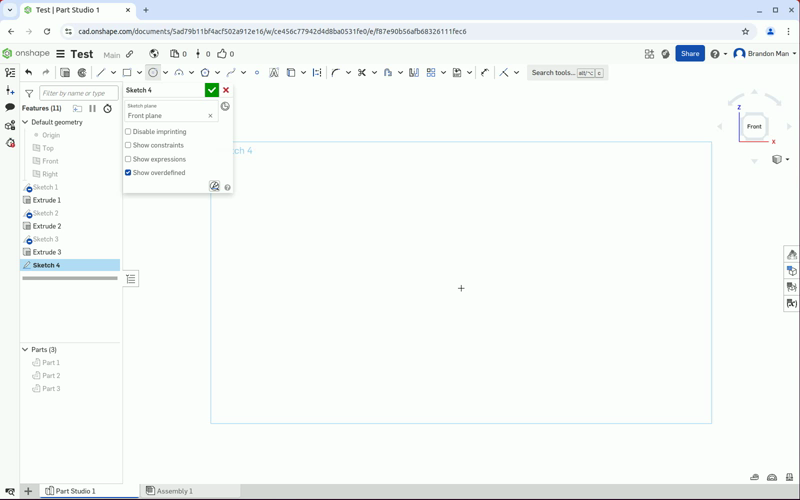
key_up(shift)
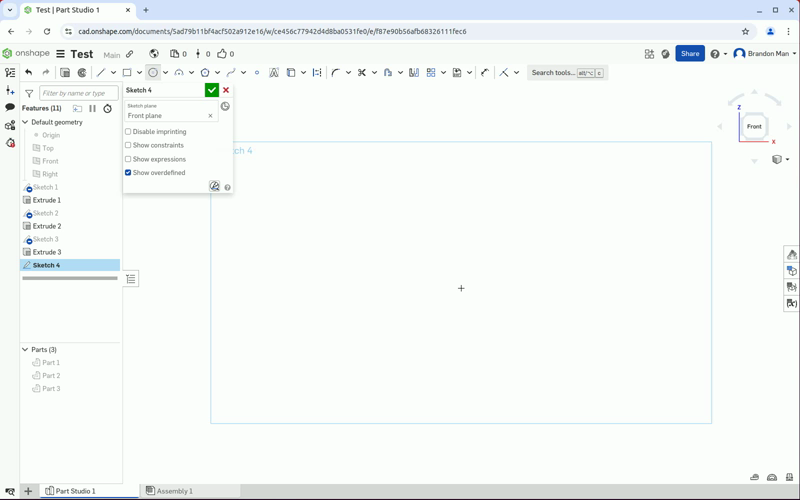
mouse_move(464, 287)
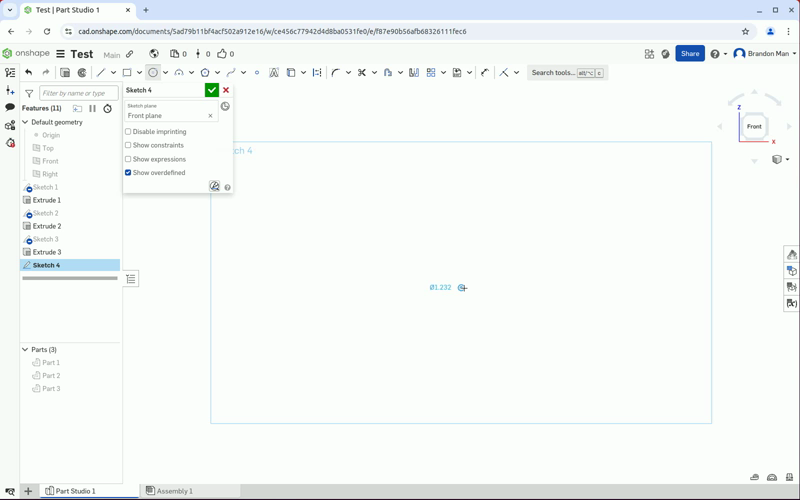
click(464, 287)
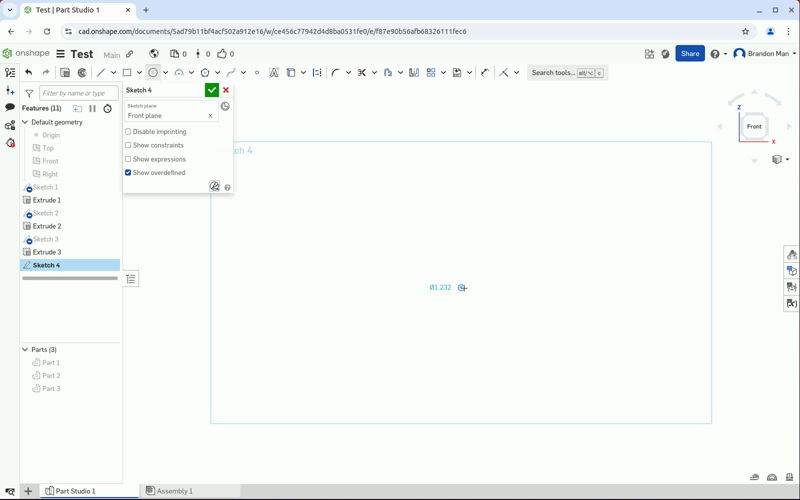
key(esc)
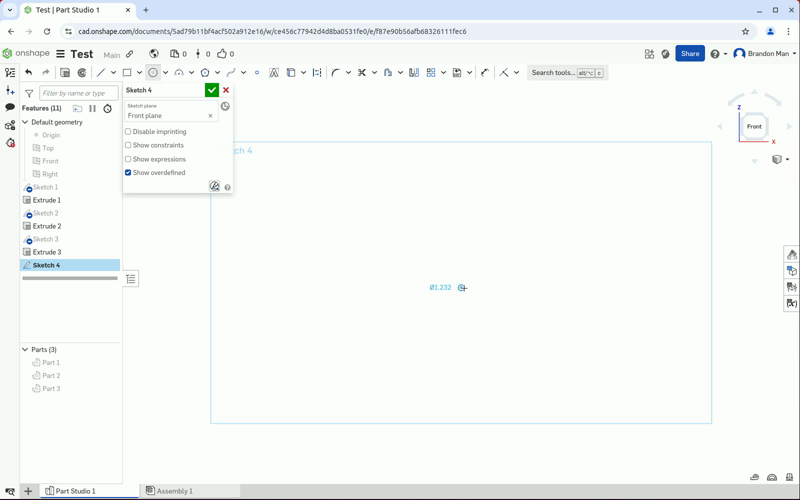
mouse_move(459, 288)
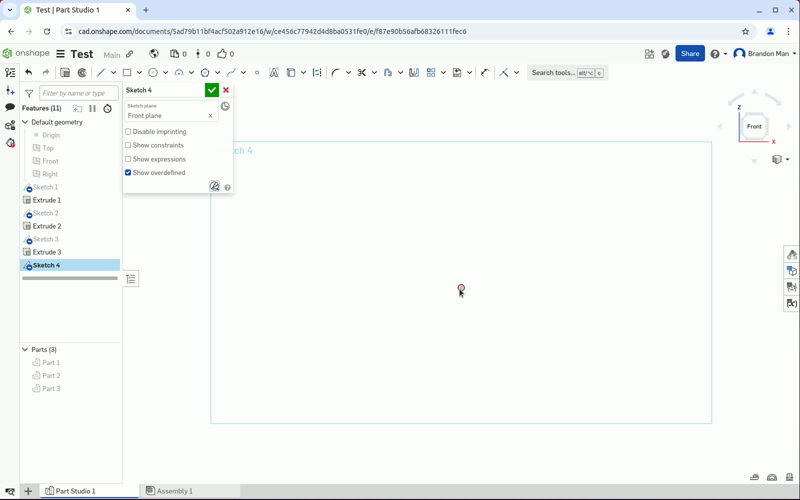
scroll(6)
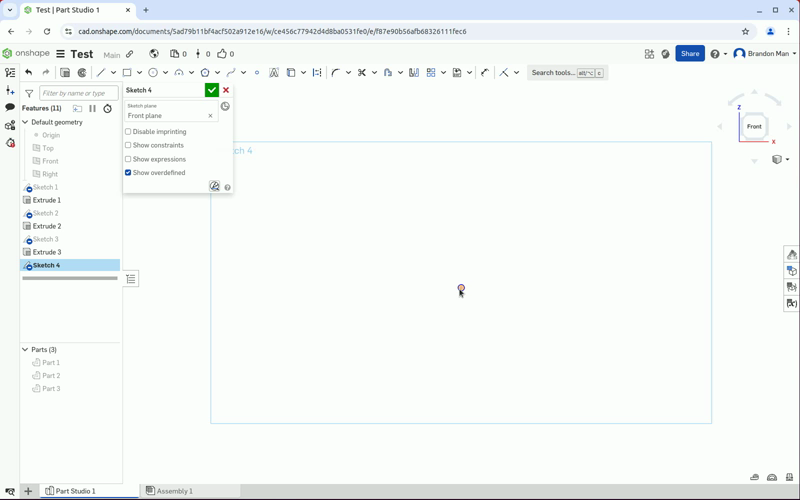
scroll(6)
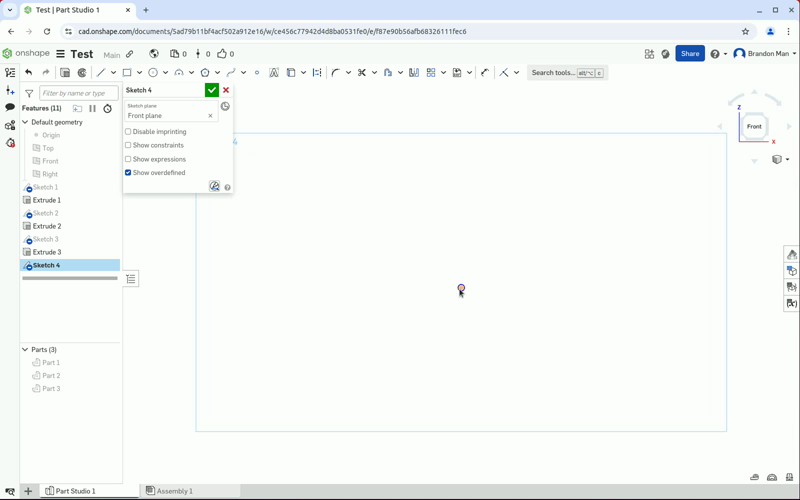
scroll(6)
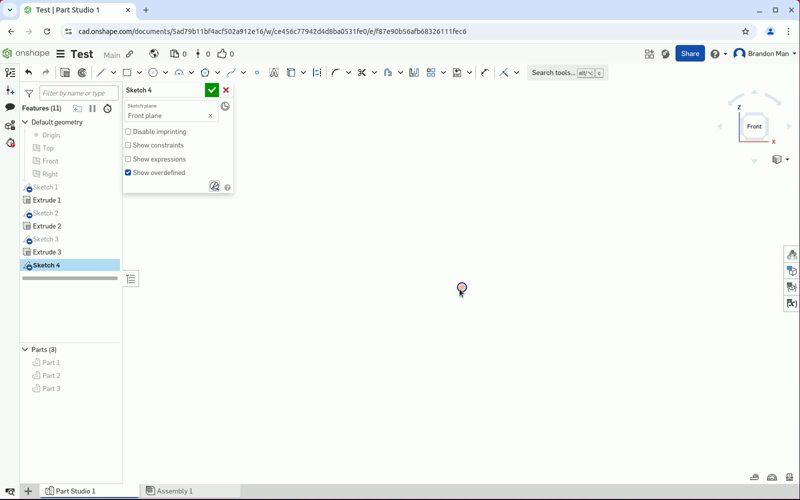
scroll(6)
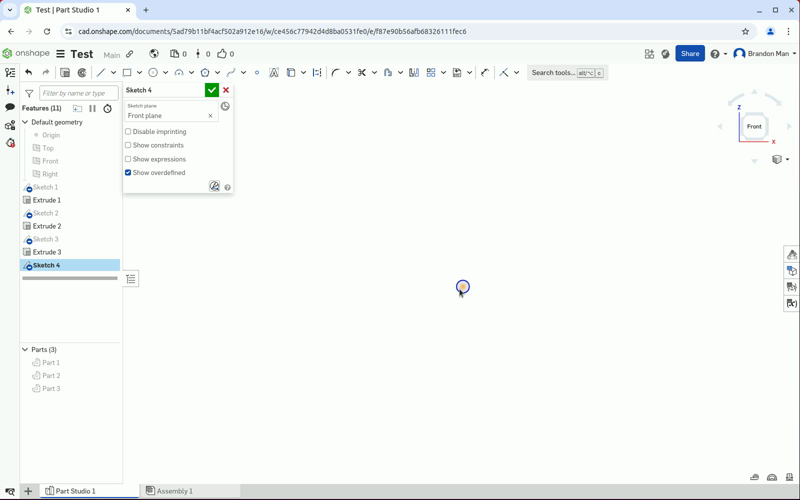
scroll(6)
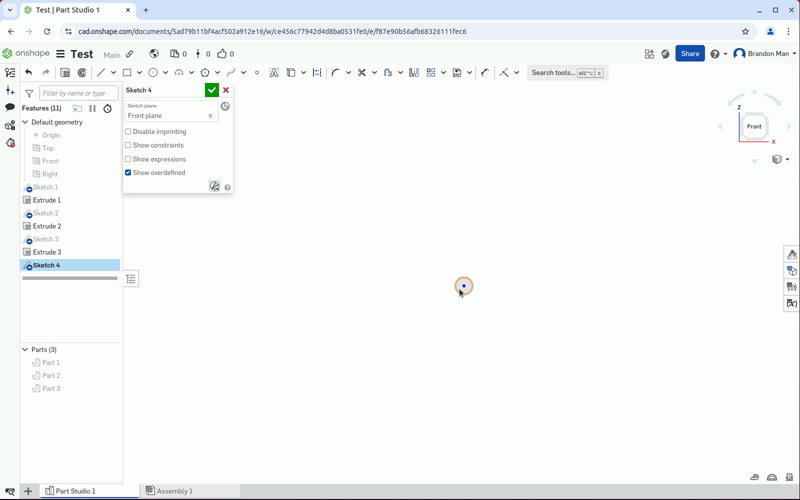
scroll(6)
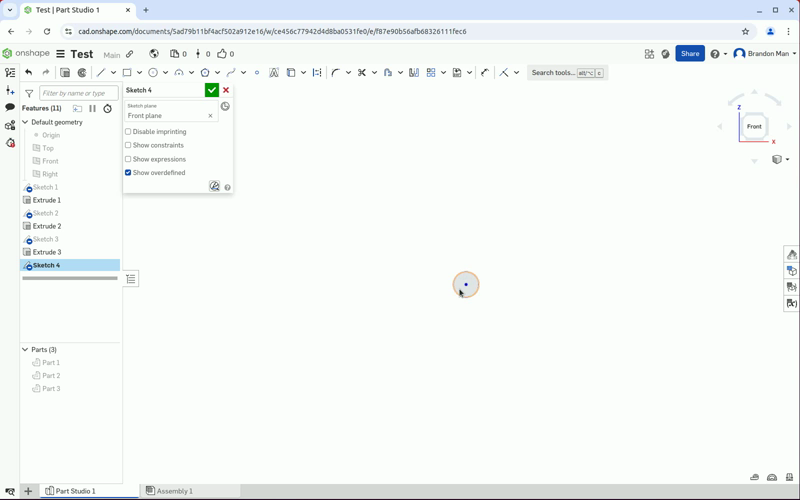
scroll(6)
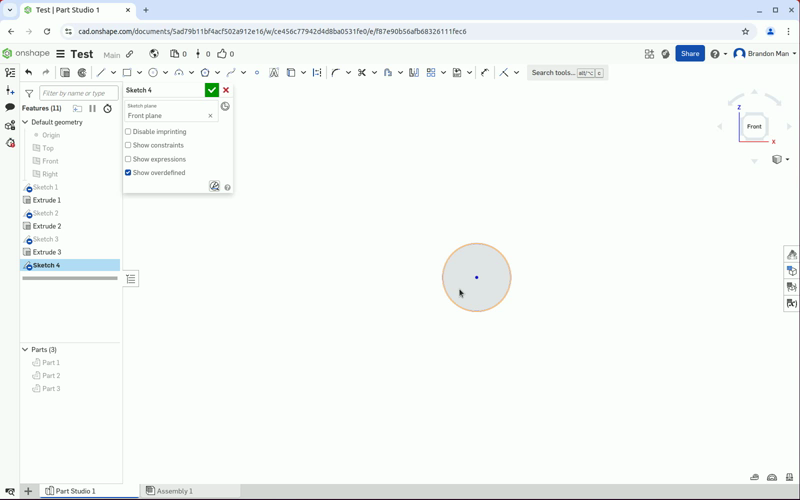
click(459, 288)
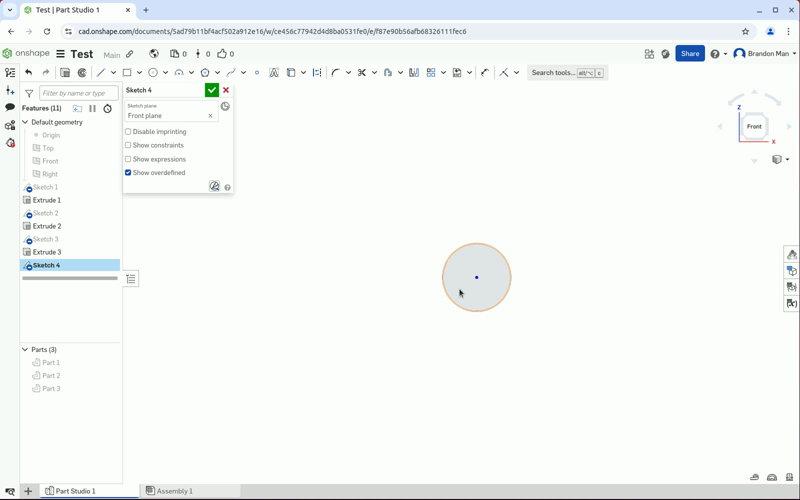
scroll(-6)
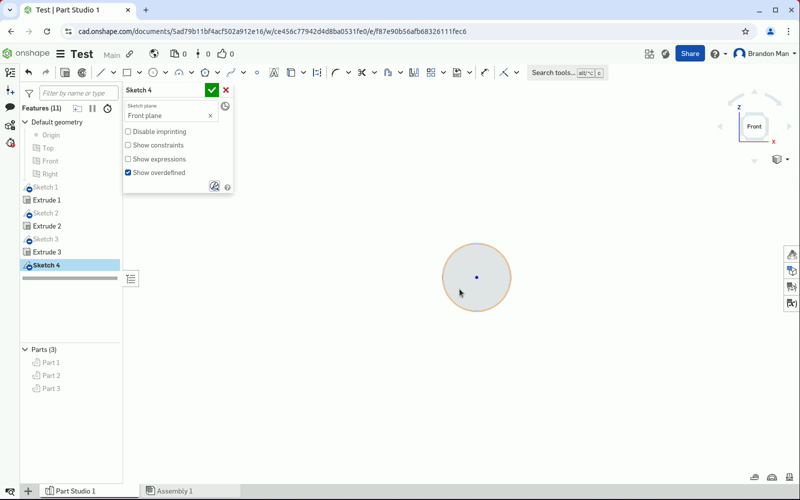
scroll(-6)
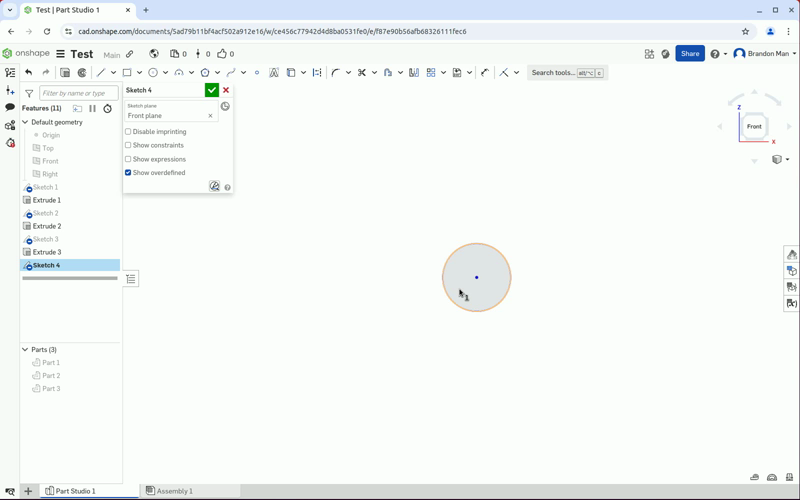
scroll(-6)
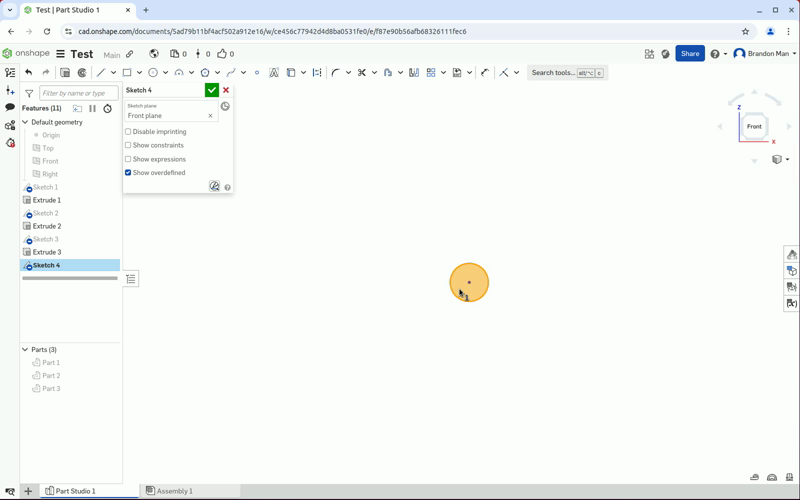
scroll(-6)
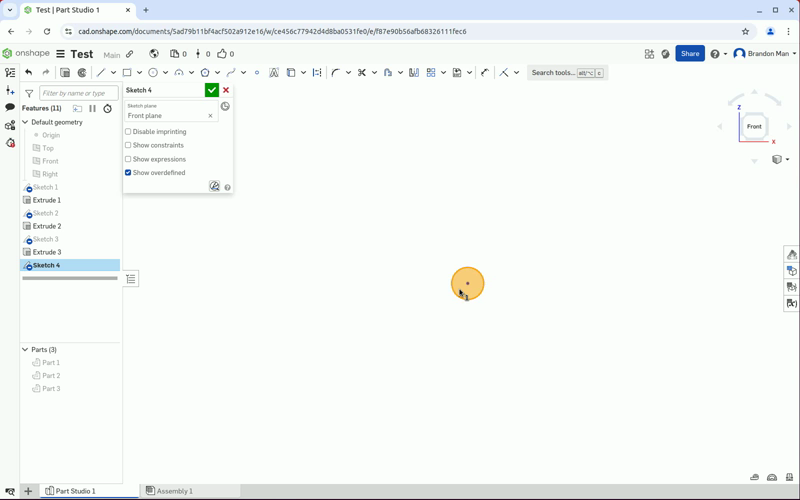
scroll(-6)
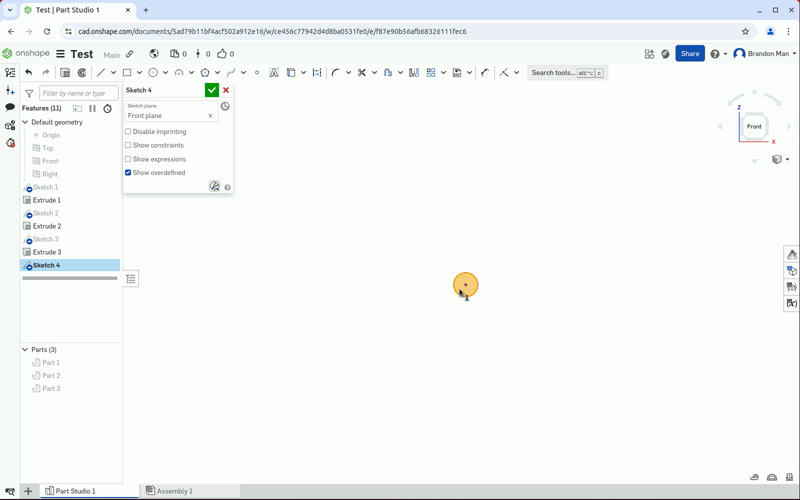
scroll(-6)
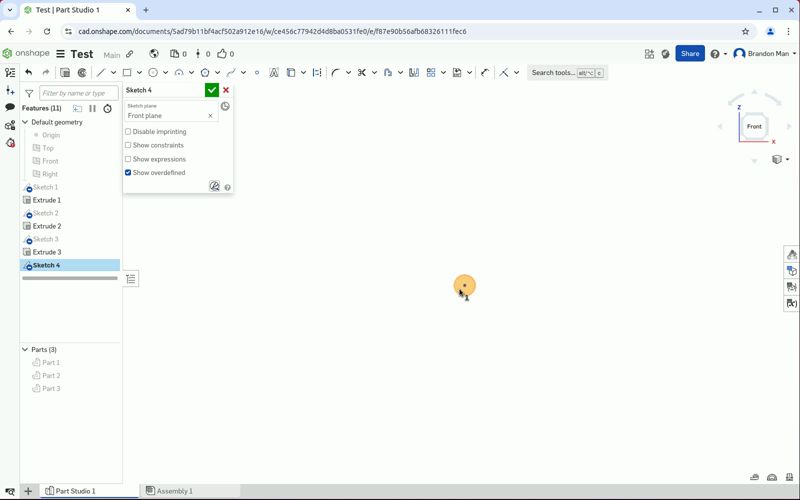
scroll(-6)
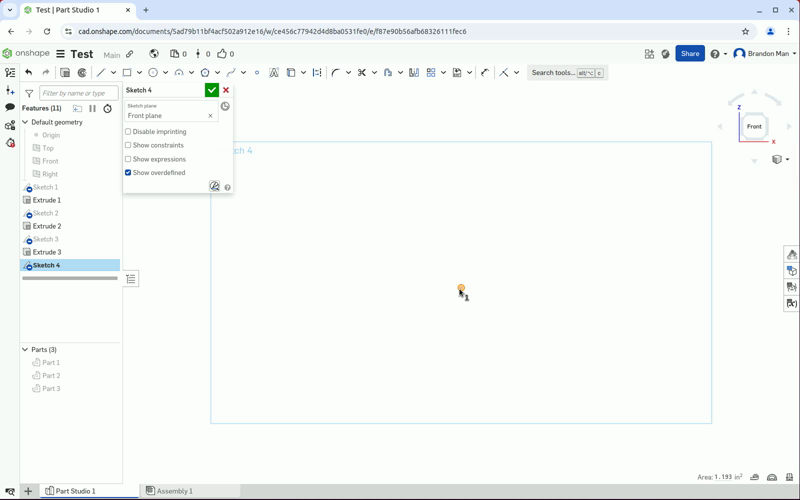
mouse_move(73, 352)
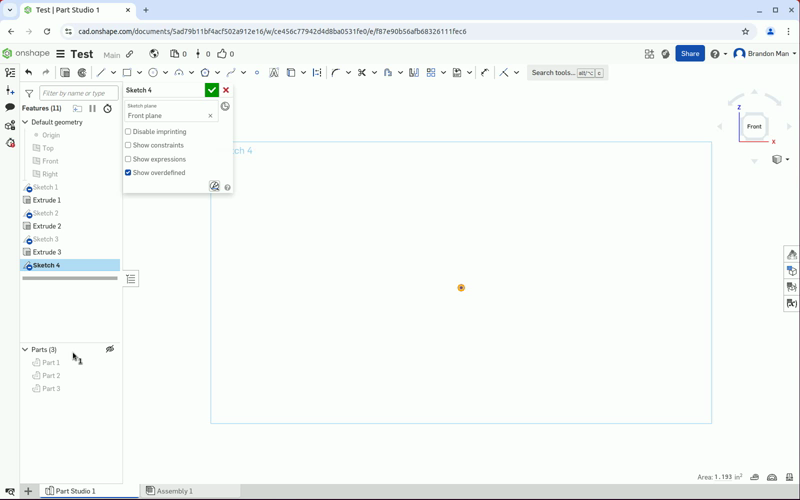
key(shift+y)
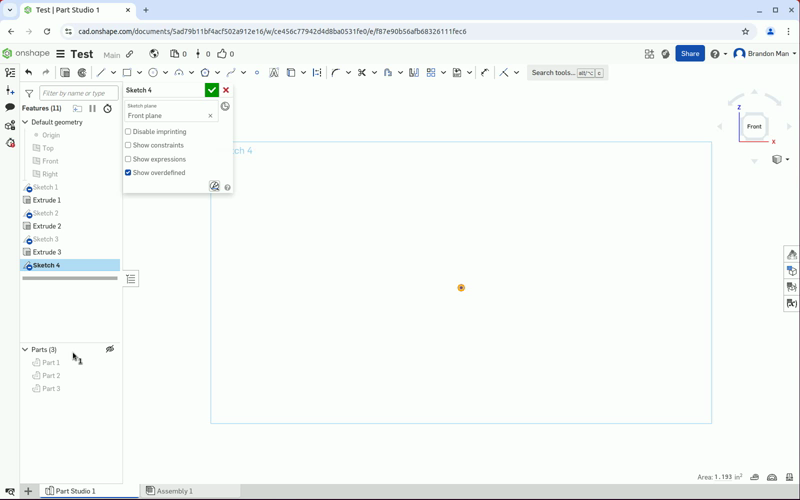
key(shift+e)
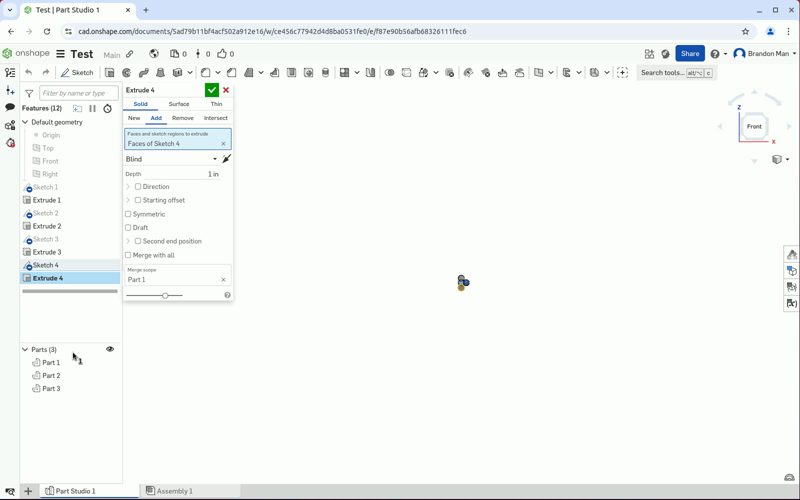
mouse_move(143, 106)
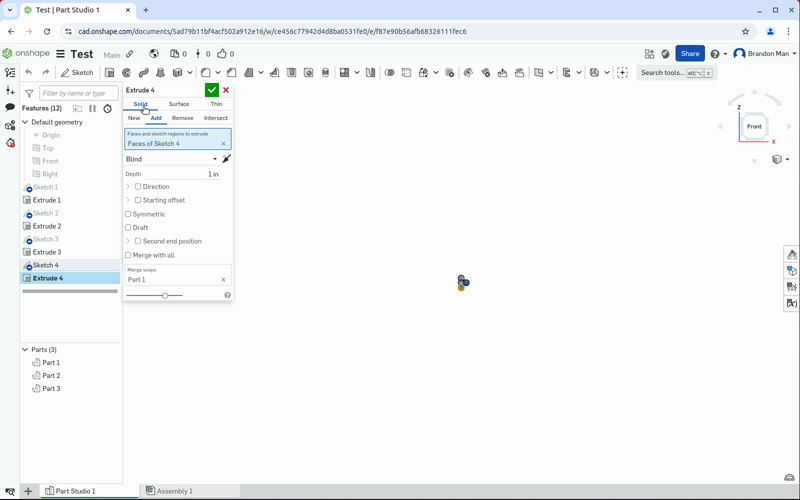
click(143, 106)
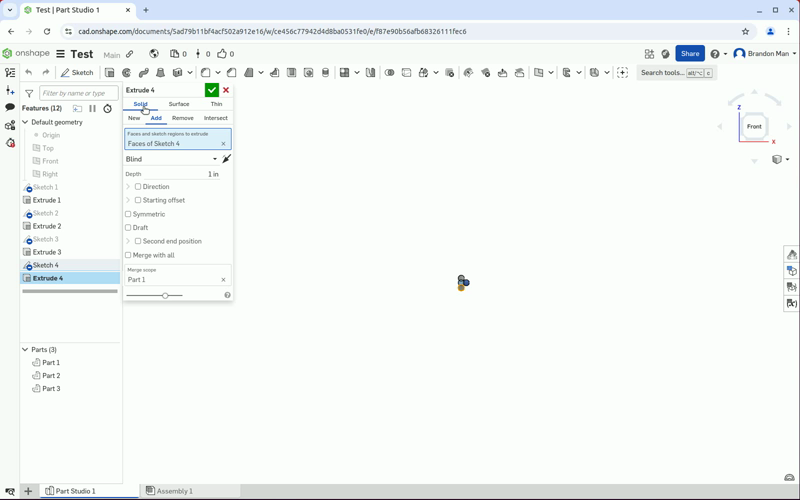
mouse_move(137, 120)
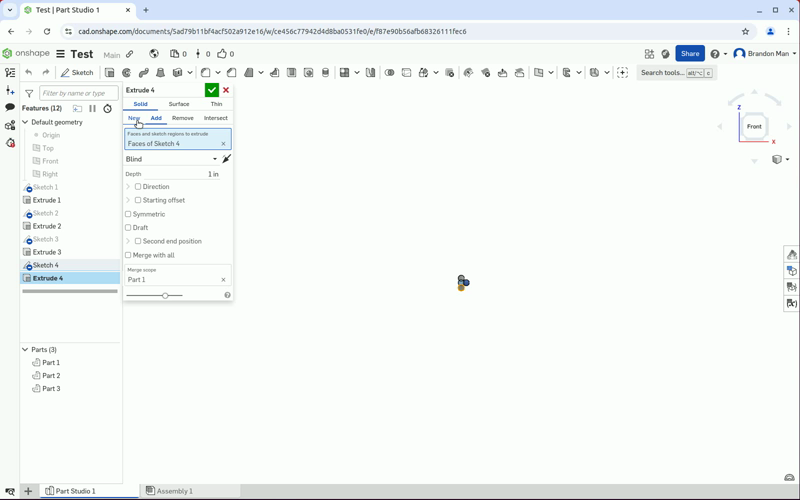
click(137, 120)
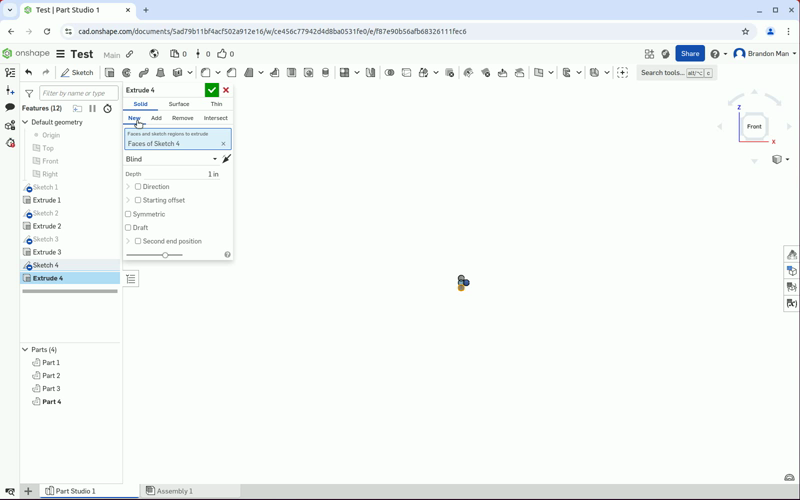
key(tab, 4)
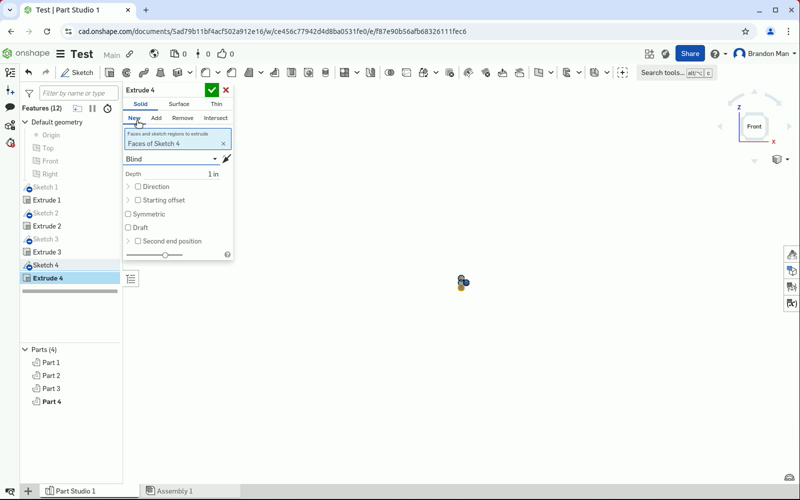
text(23.108)
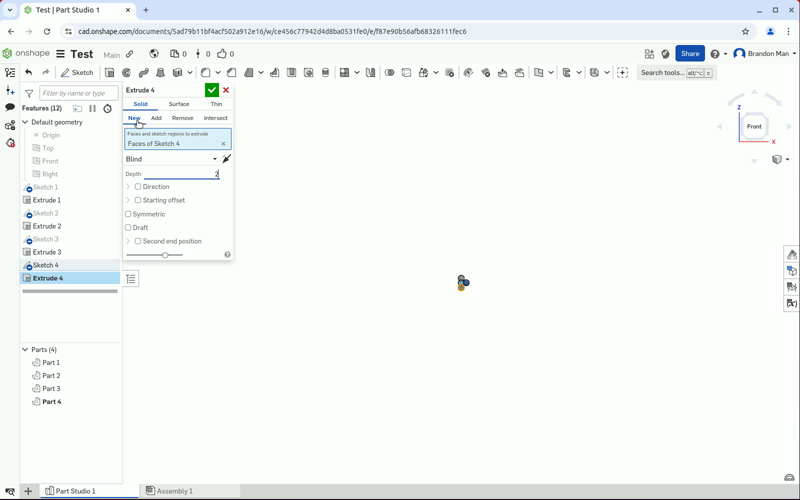
key(enter)
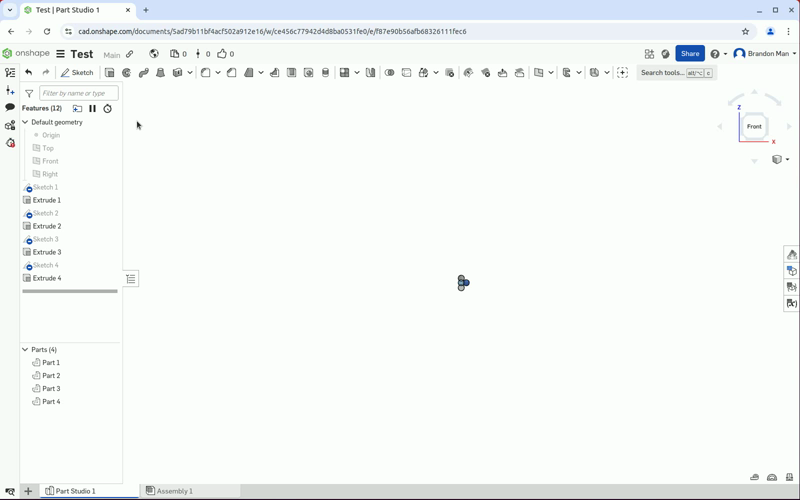
key(shift+h)
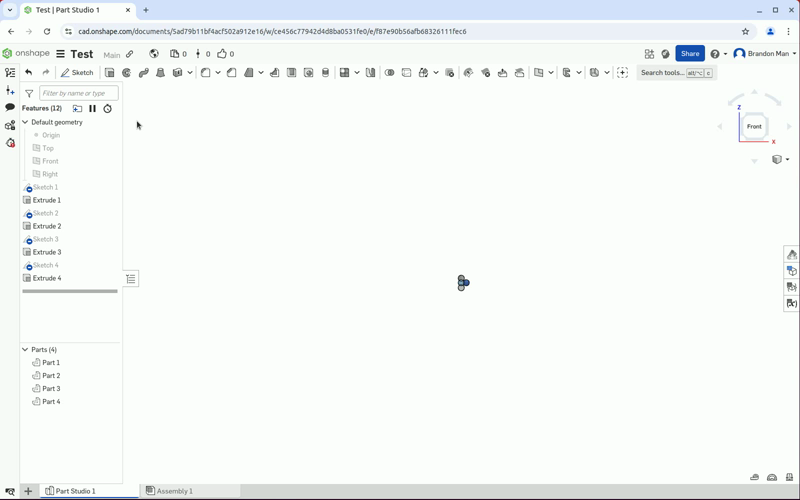
key(shift+h)
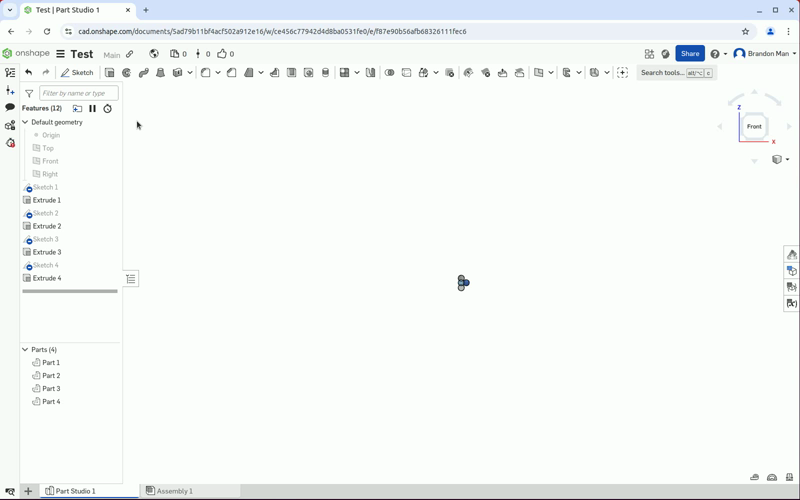
mouse_move(73, 189)
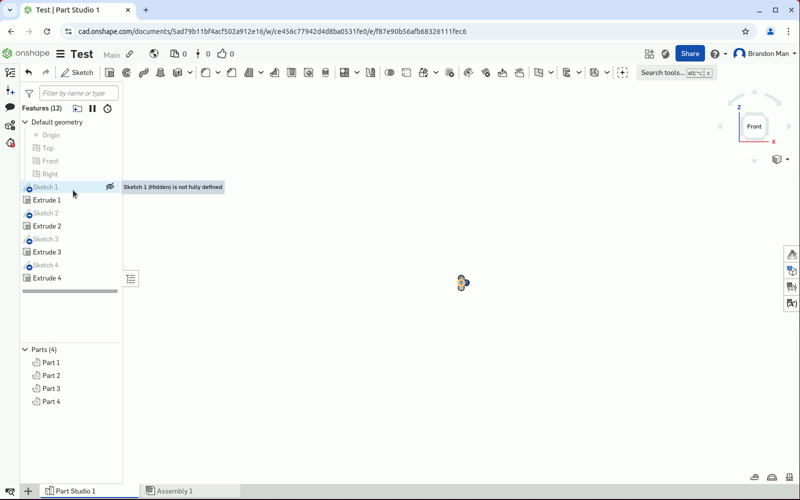
click(73, 189)
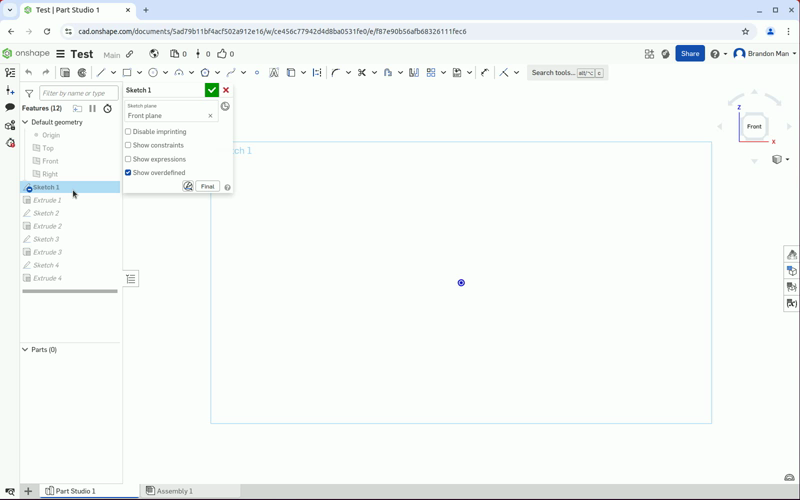
mouse_move(229, 92)
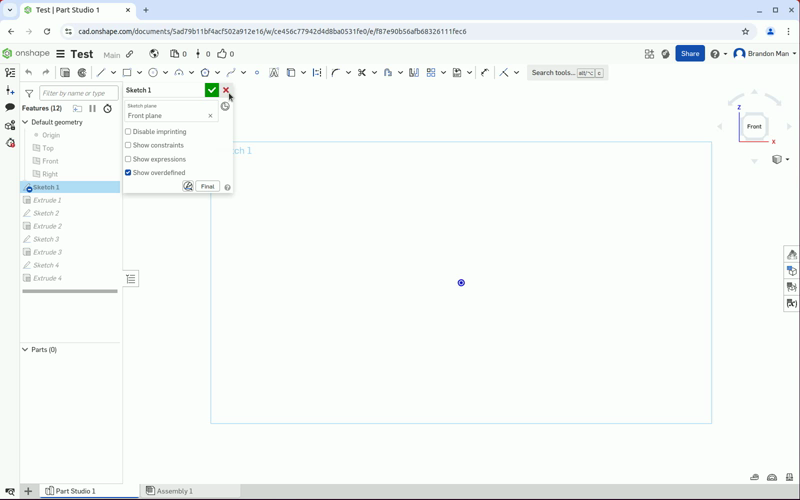
click(229, 92)
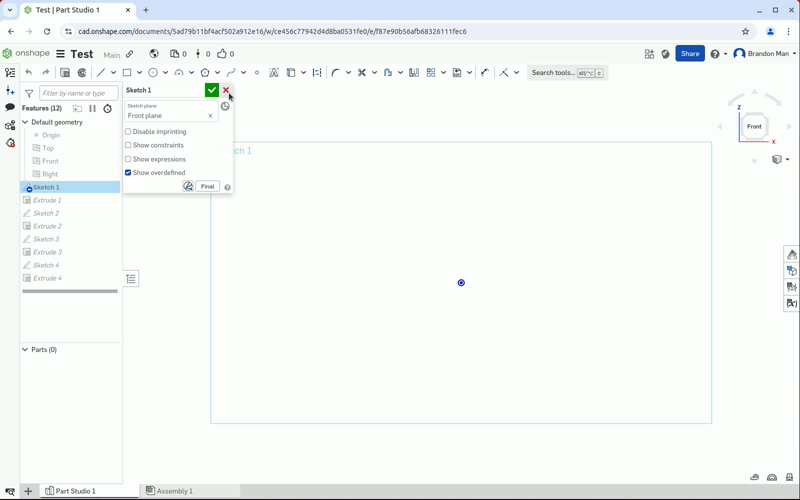
key(shift+s)
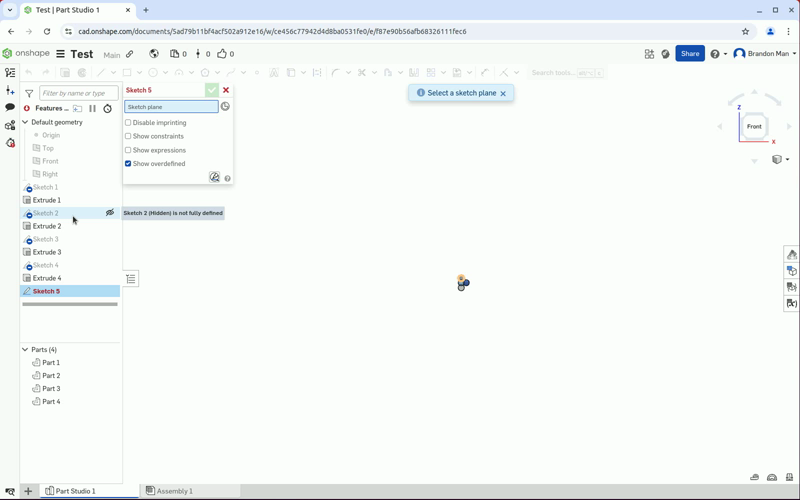
scroll(3)
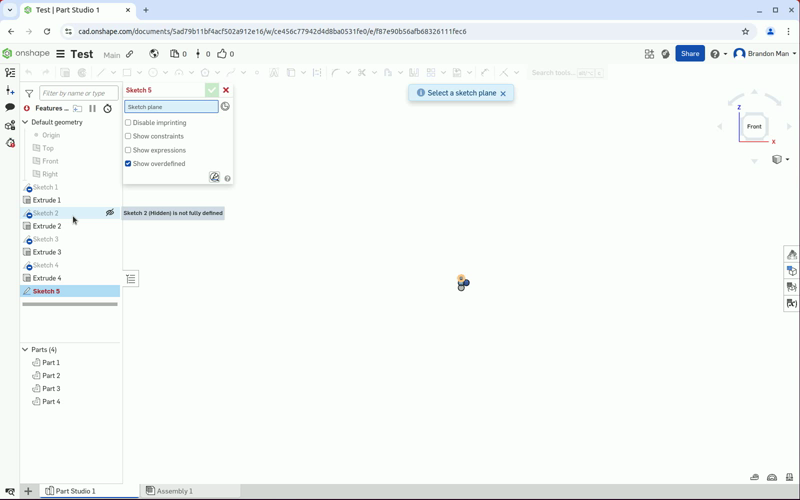
mouse_move(73, 163)
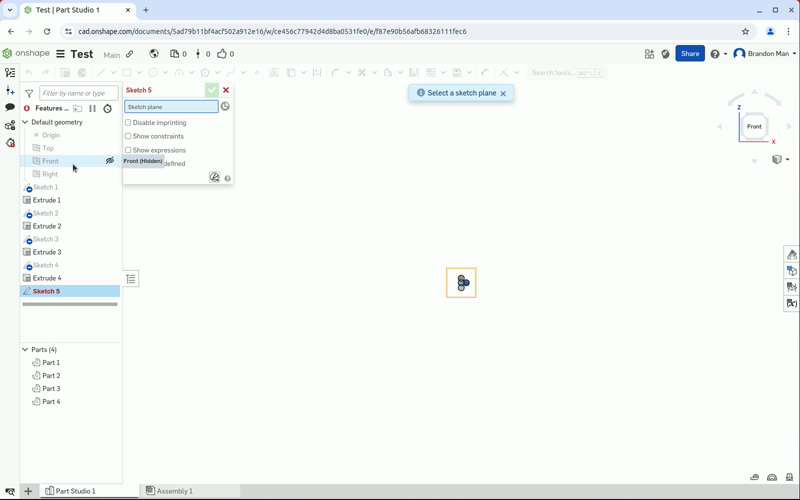
click(73, 163)
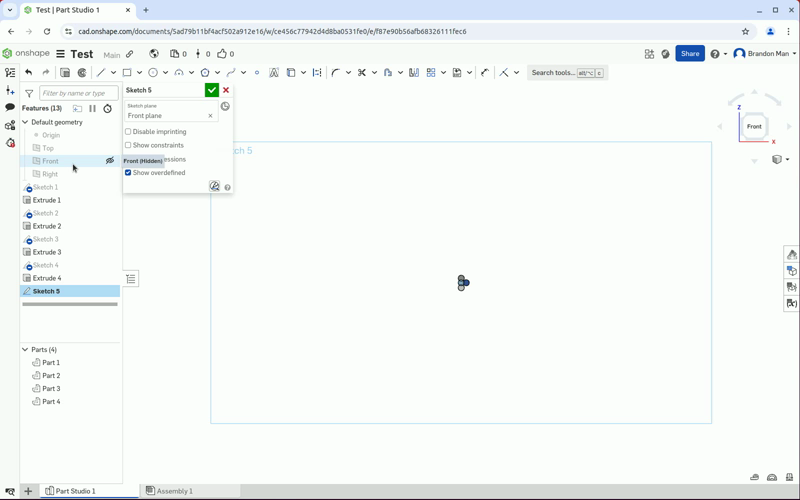
mouse_move(73, 352)
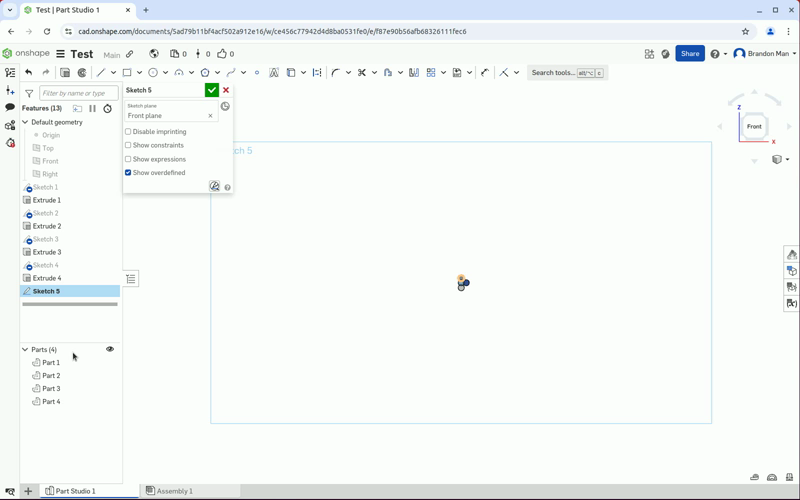
key(y)
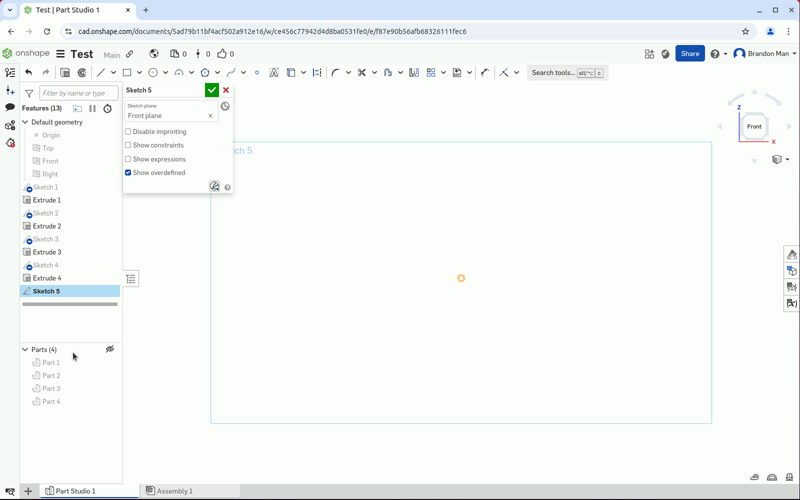
key(c)
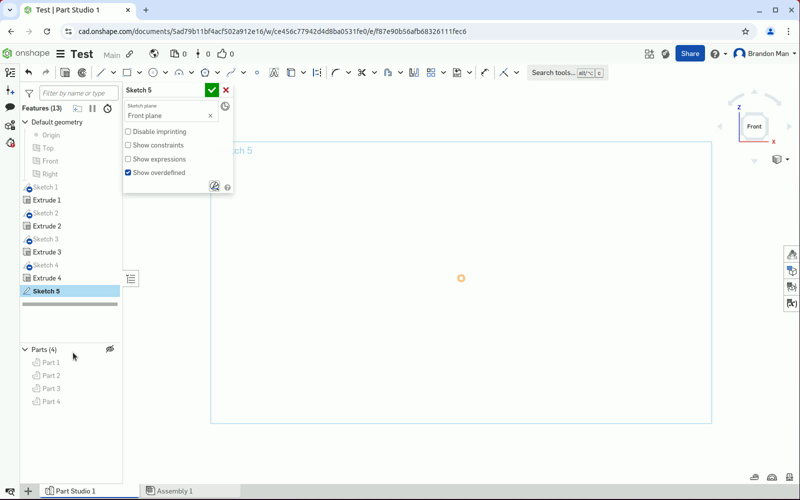
key_down(shift)
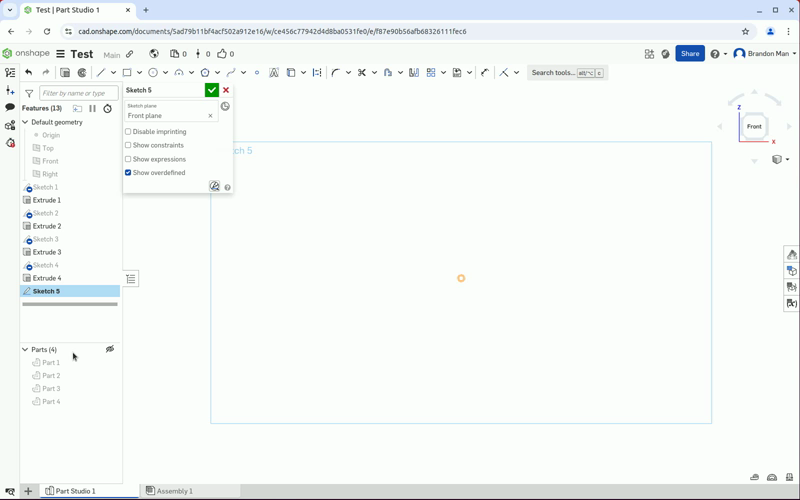
mouse_move(456, 282)
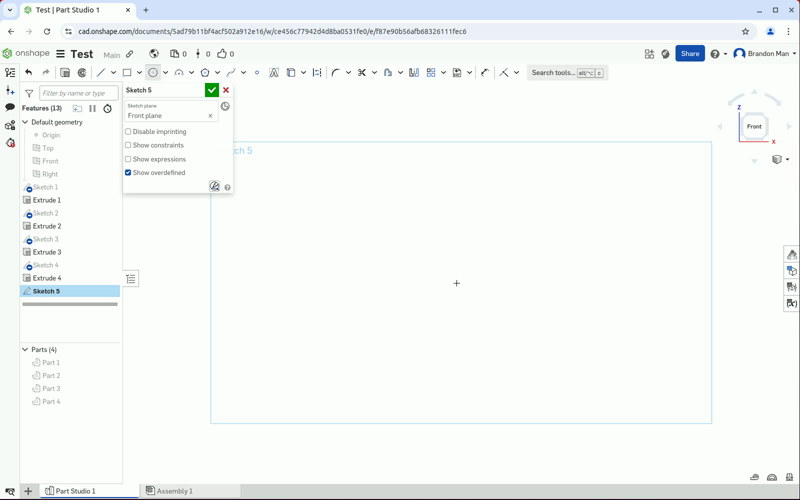
click(456, 282)
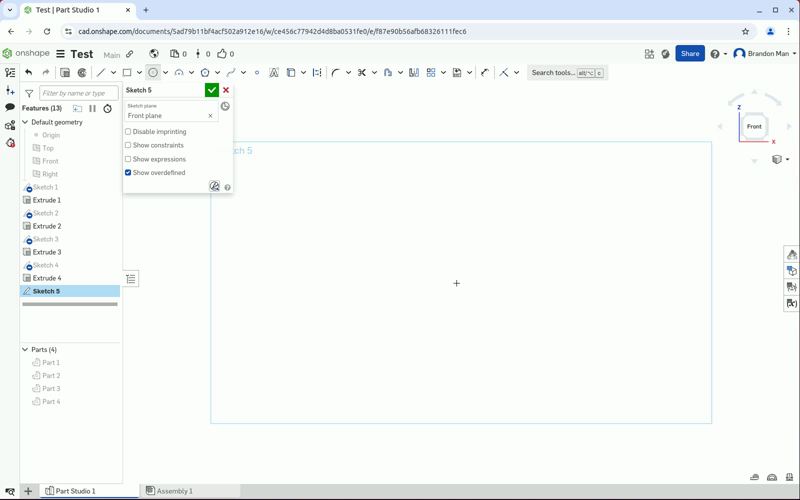
key_up(shift)
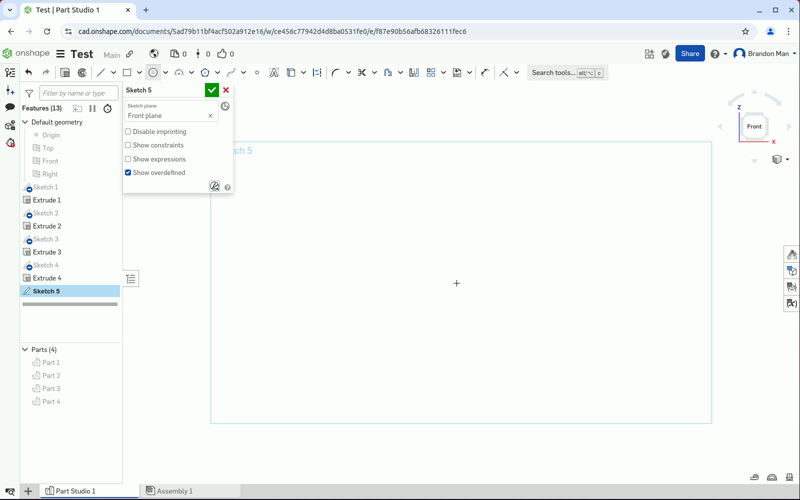
mouse_move(459, 282)
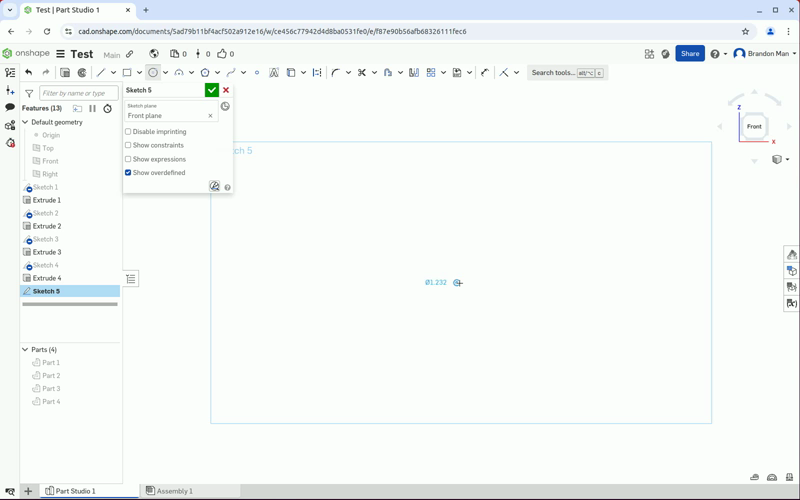
click(459, 282)
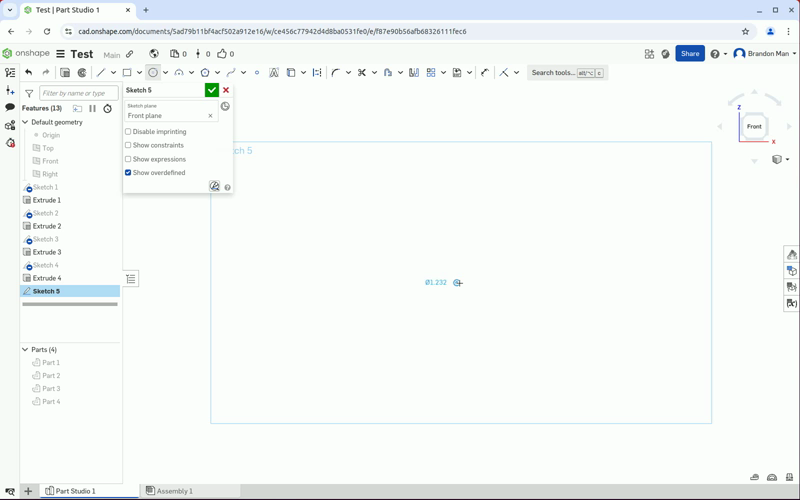
key(esc)
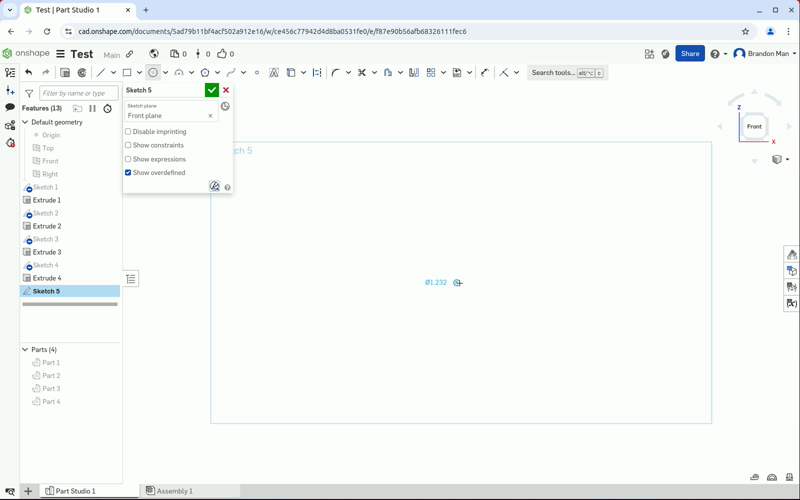
mouse_move(456, 284)
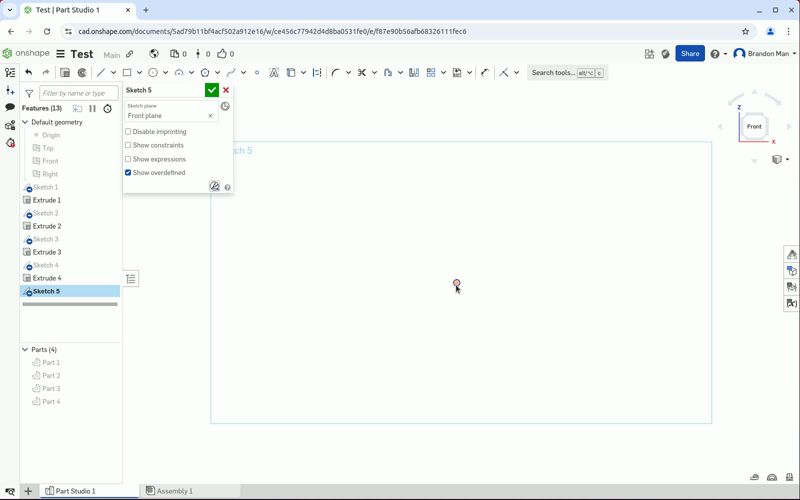
scroll(6)
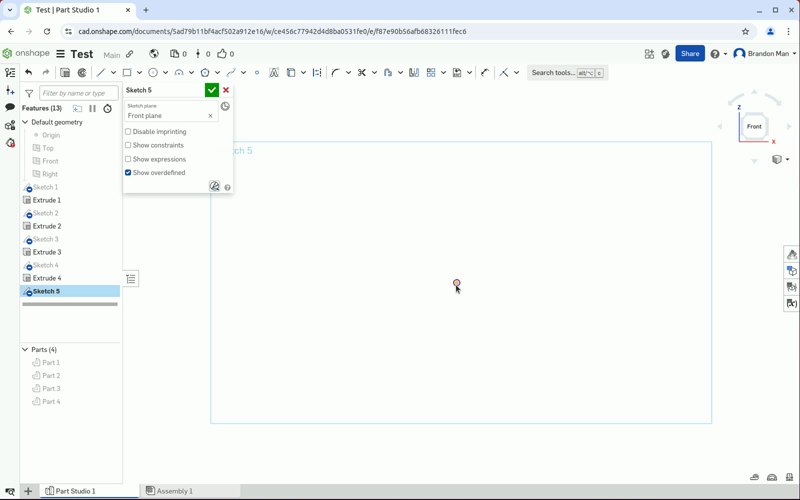
scroll(6)
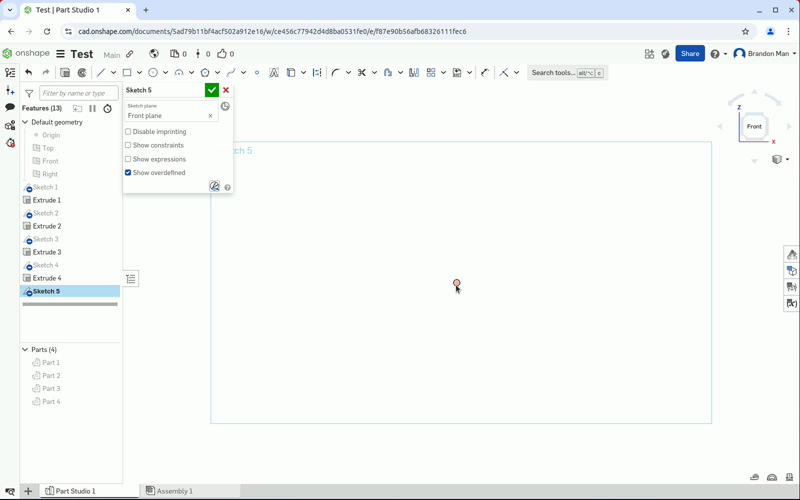
scroll(6)
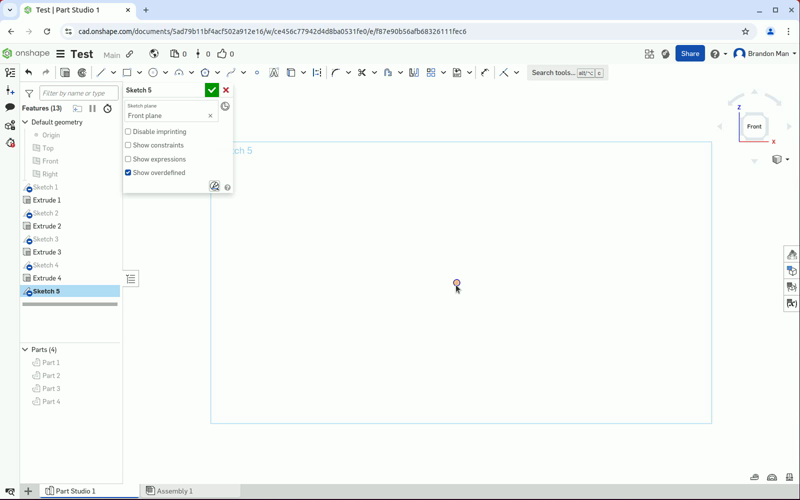
scroll(6)
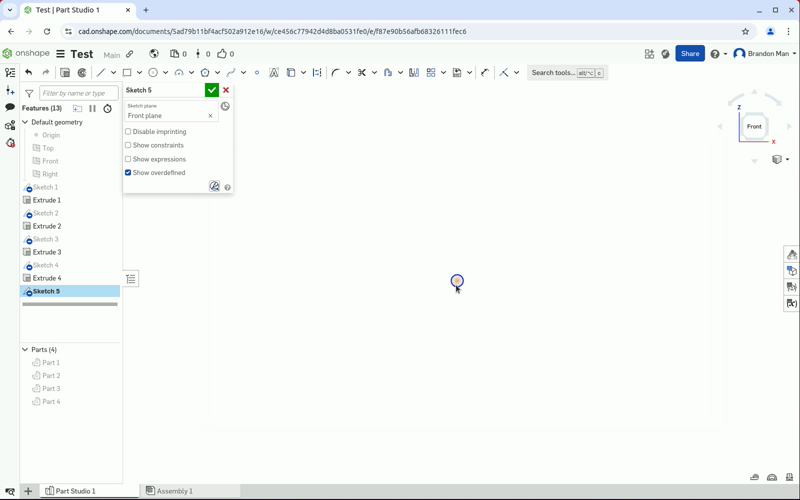
scroll(6)
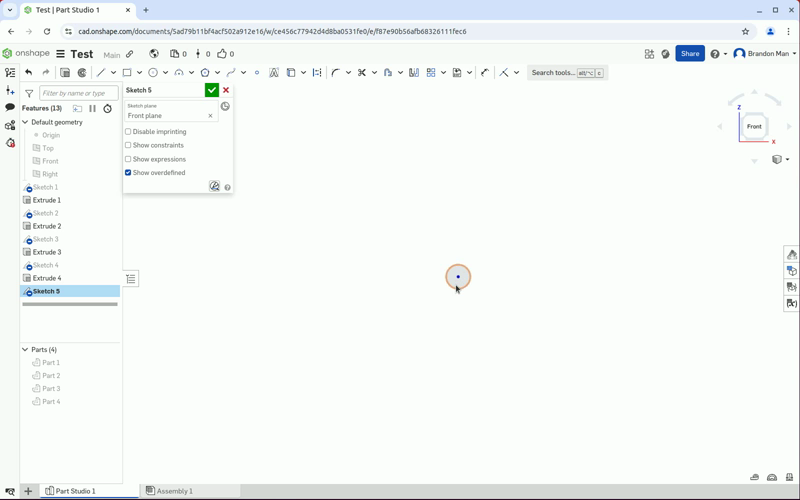
scroll(6)
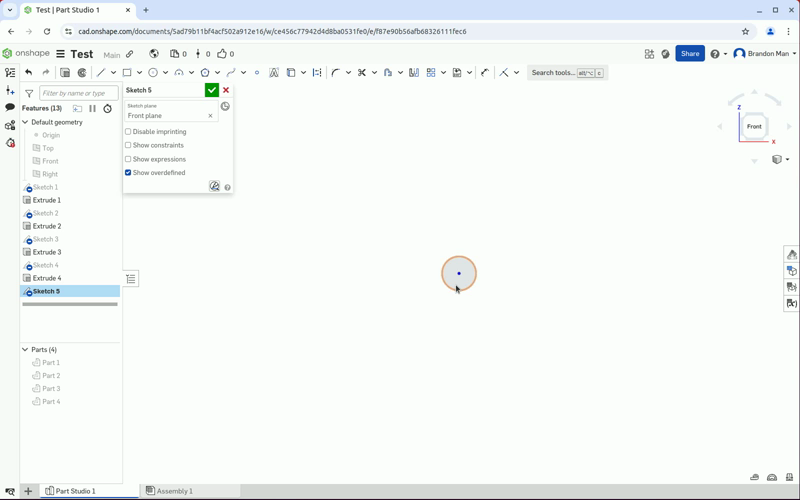
scroll(6)
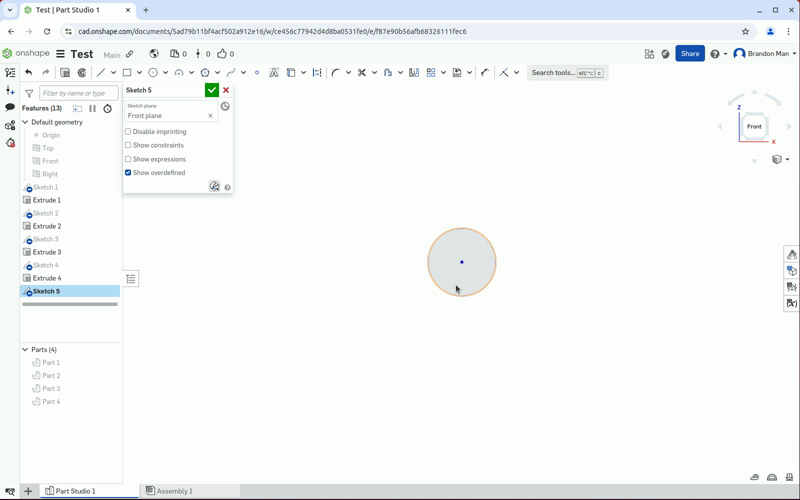
click(456, 284)
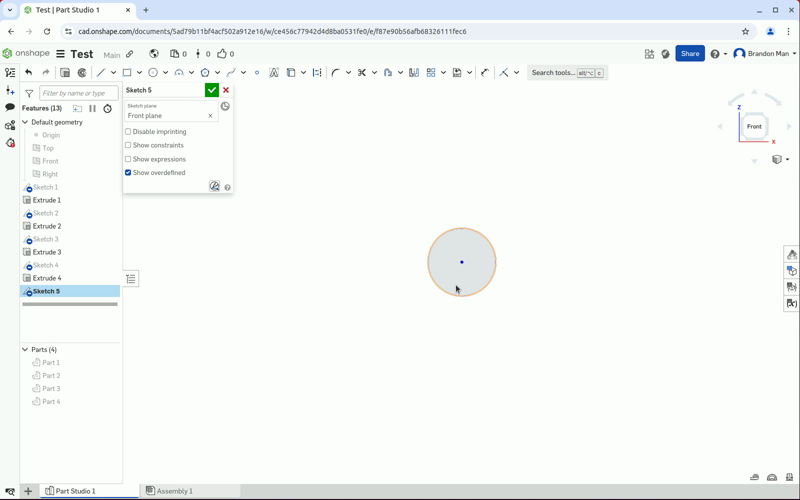
scroll(-6)
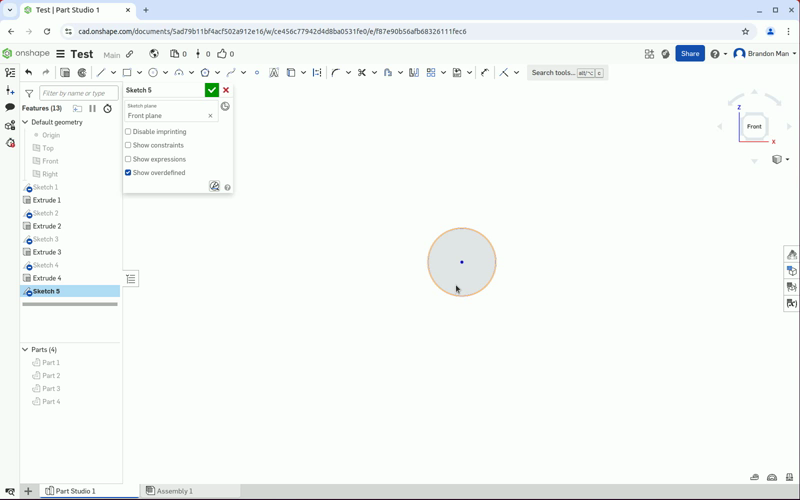
scroll(-6)
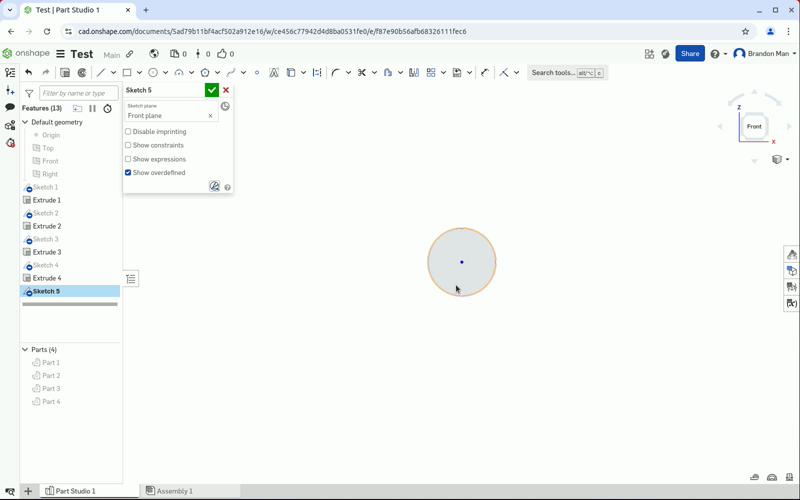
scroll(-6)
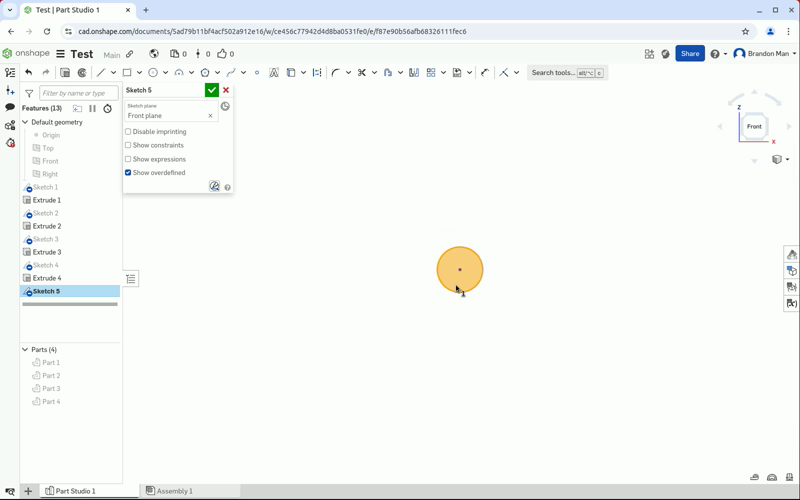
scroll(-6)
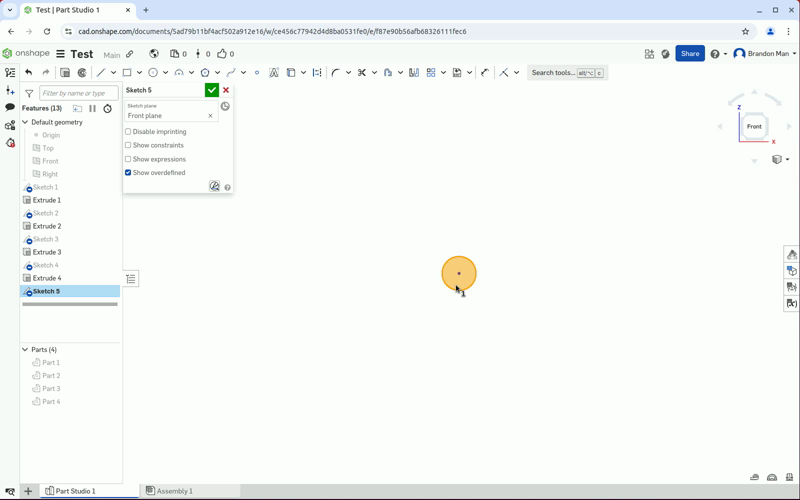
scroll(-6)
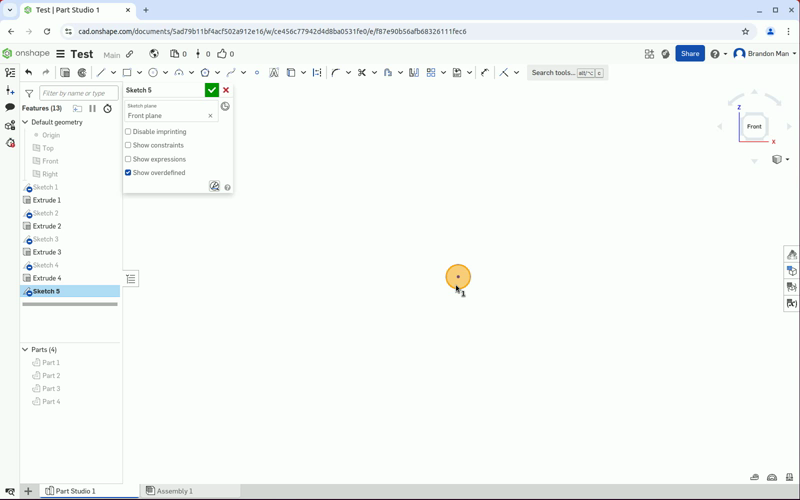
scroll(-6)
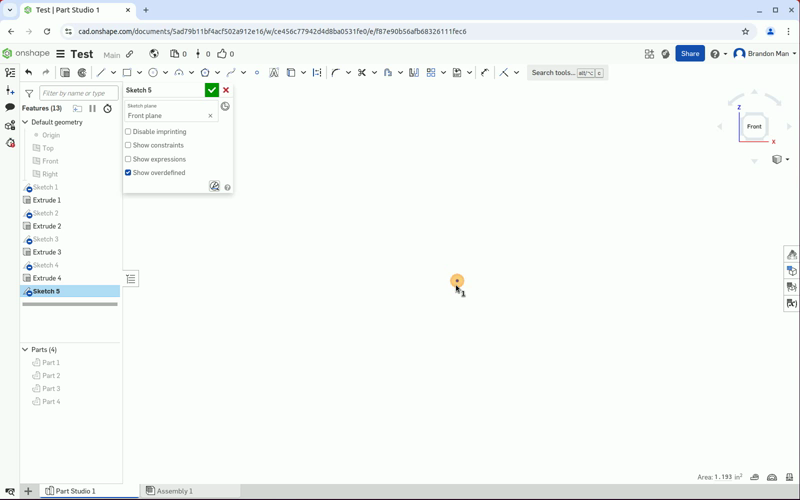
scroll(-6)
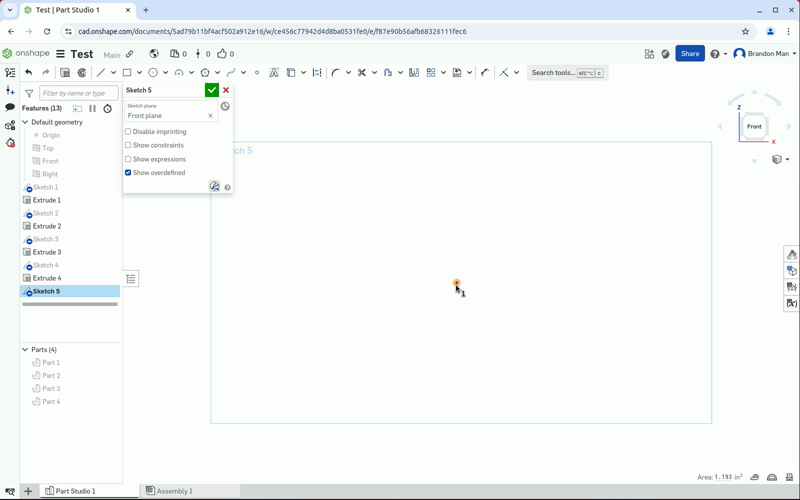
mouse_move(73, 352)
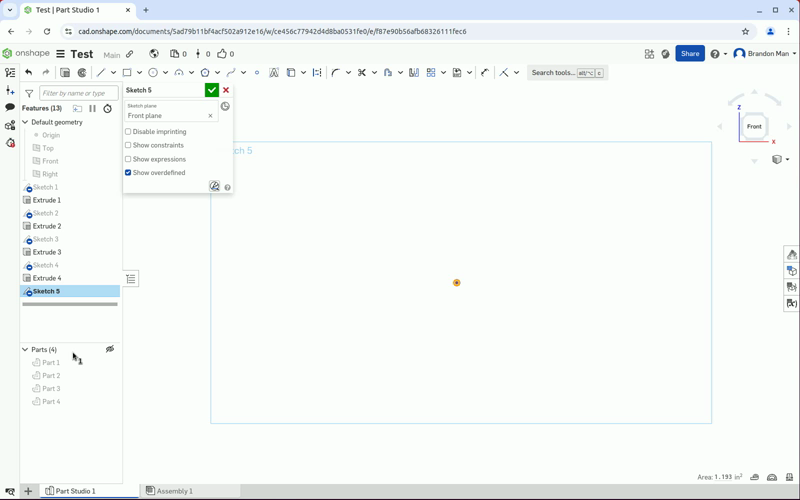
key(shift+y)
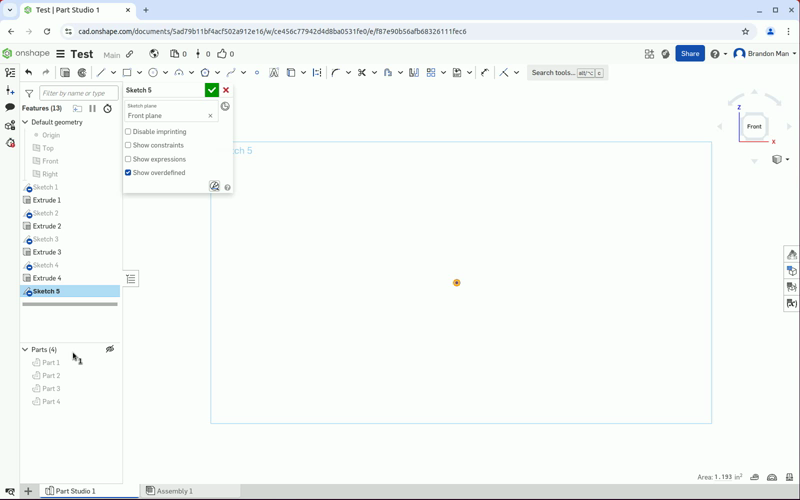
key(shift+e)
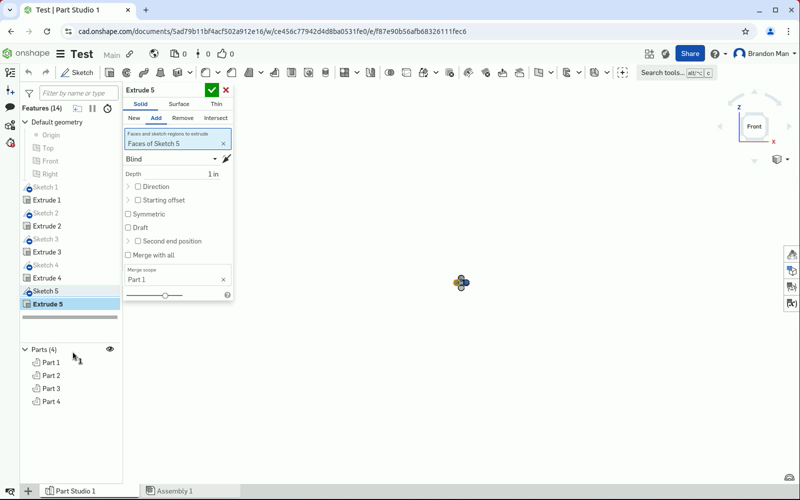
mouse_move(143, 106)
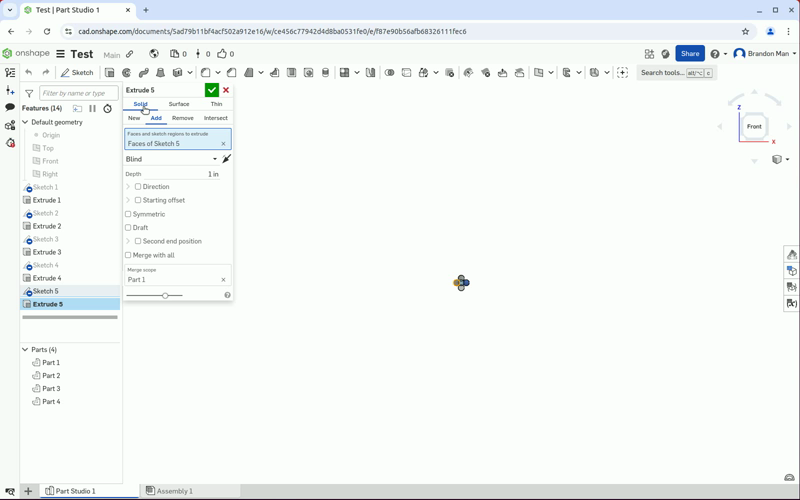
click(143, 106)
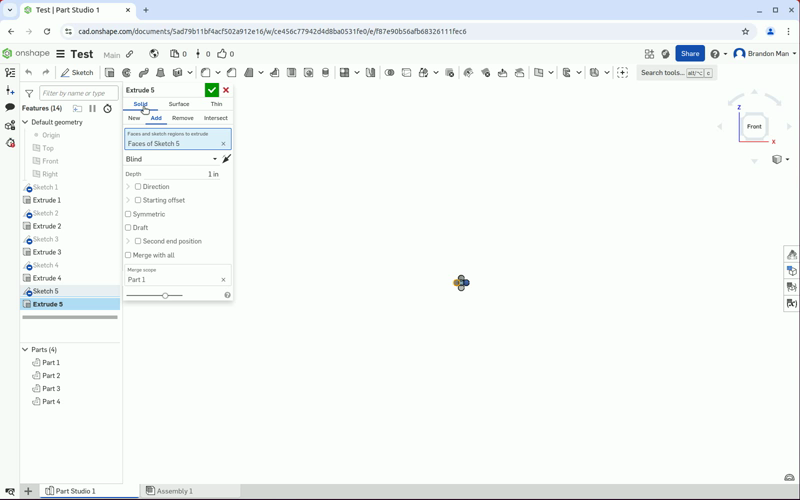
mouse_move(137, 120)
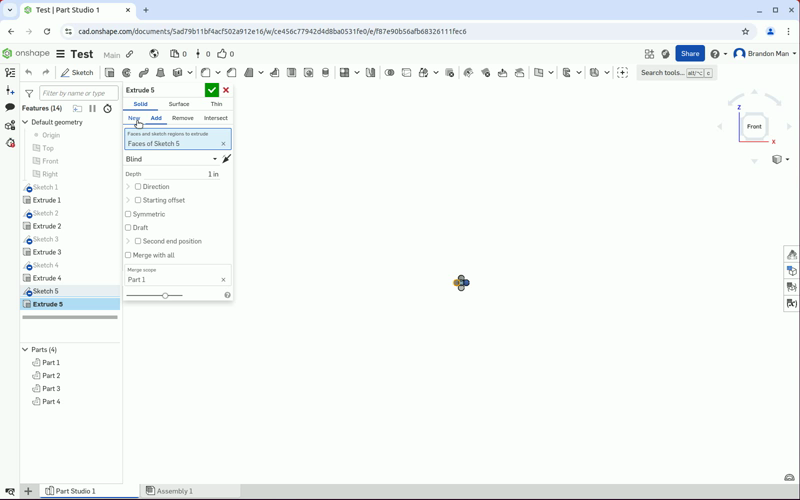
click(137, 120)
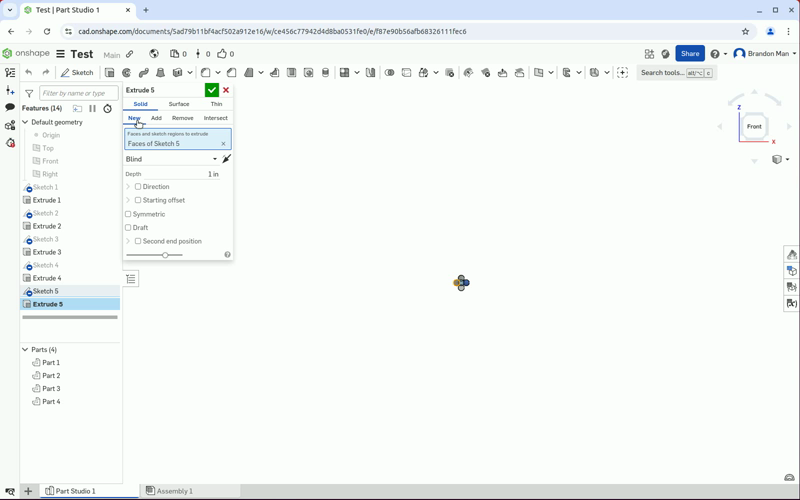
key(tab, 4)
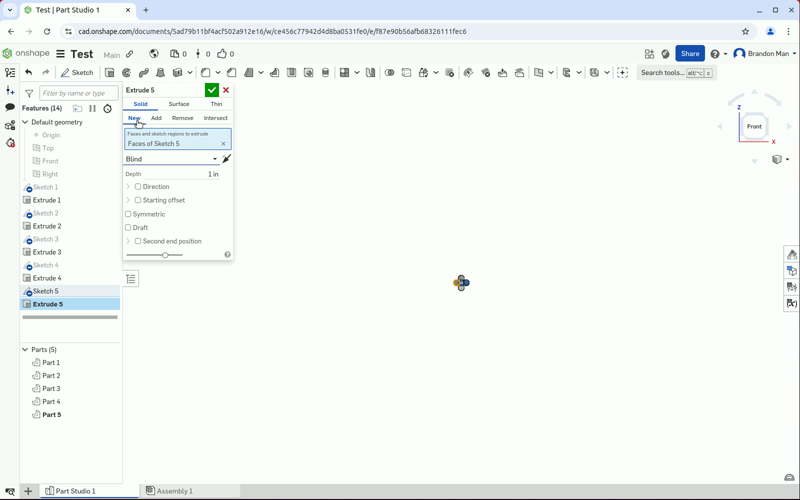
text(23.108)
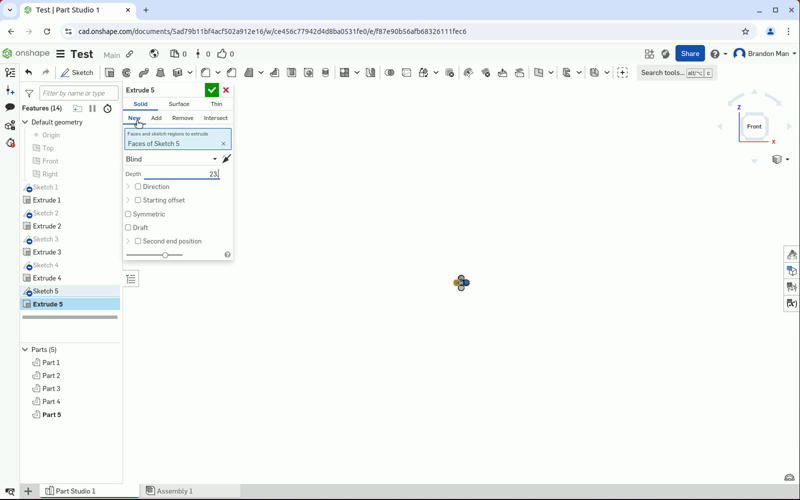
key(enter)
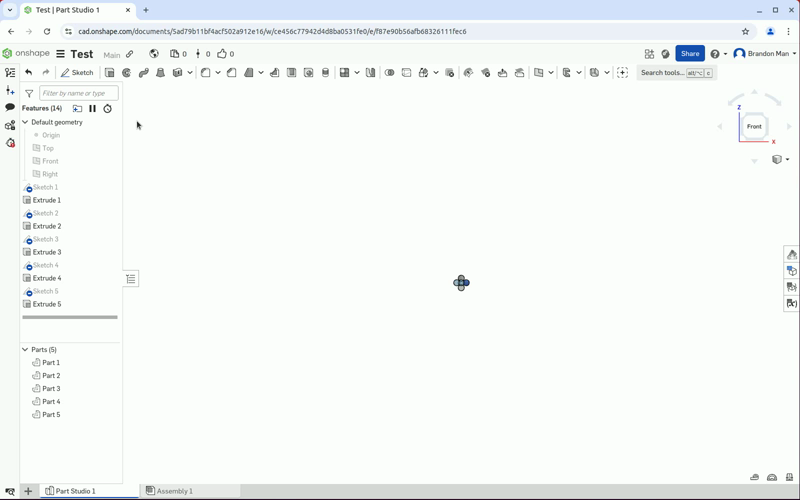
key(shift+h)
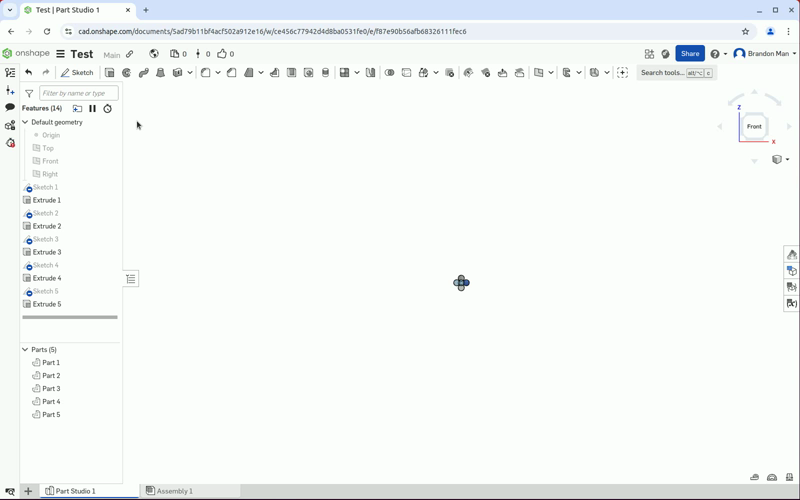
key(shift+h)
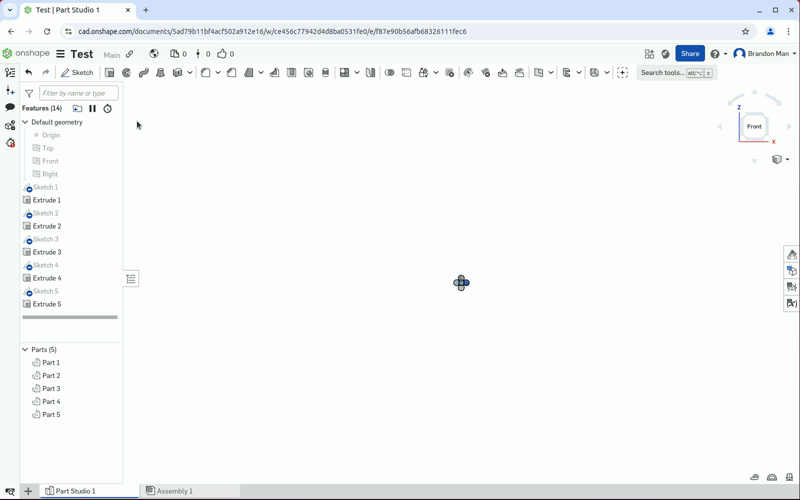
key(shift+7)
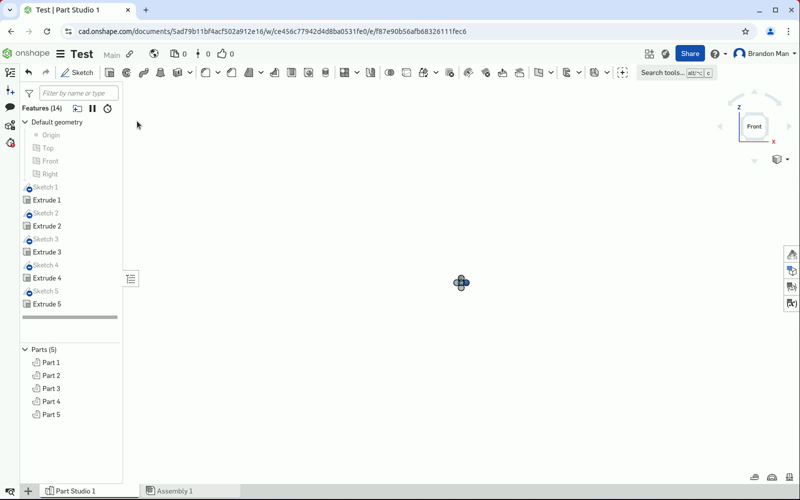
key(left, 2)
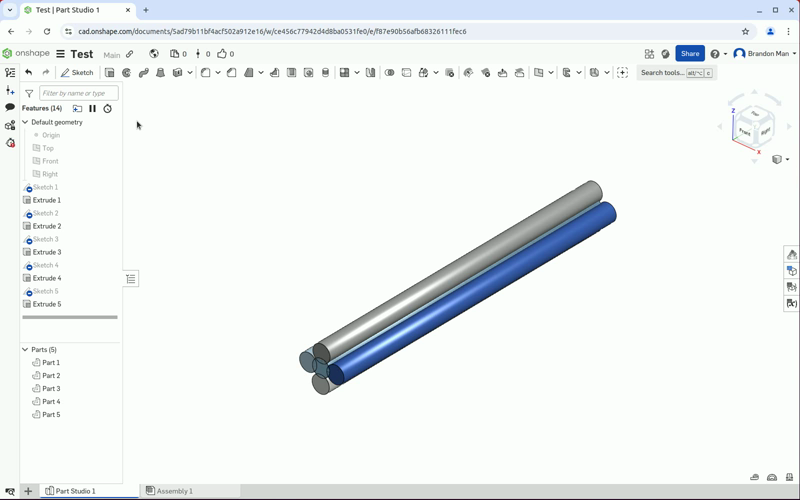
key(down, 2)
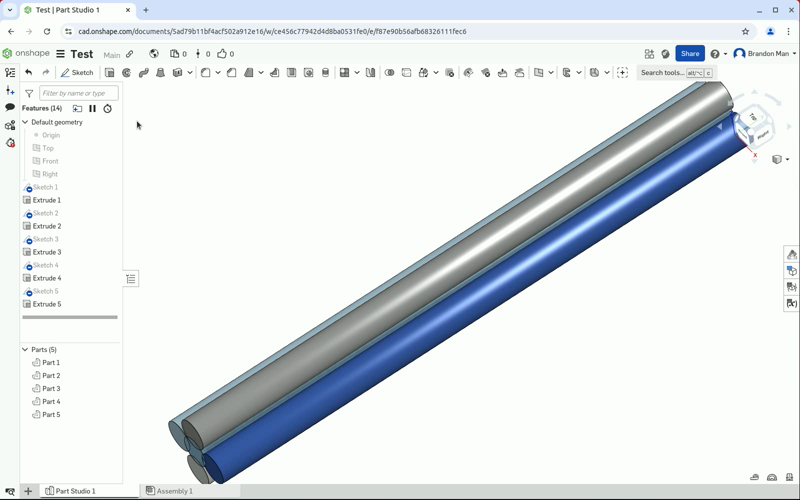
key(up, 2)
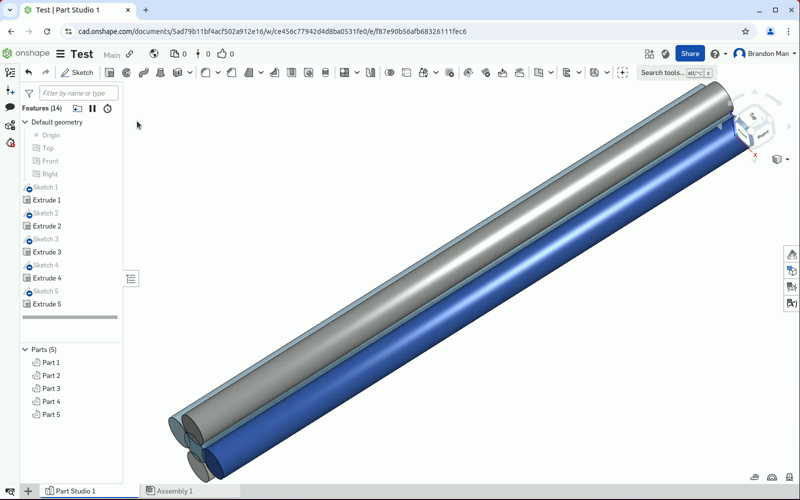
key(right, 2)
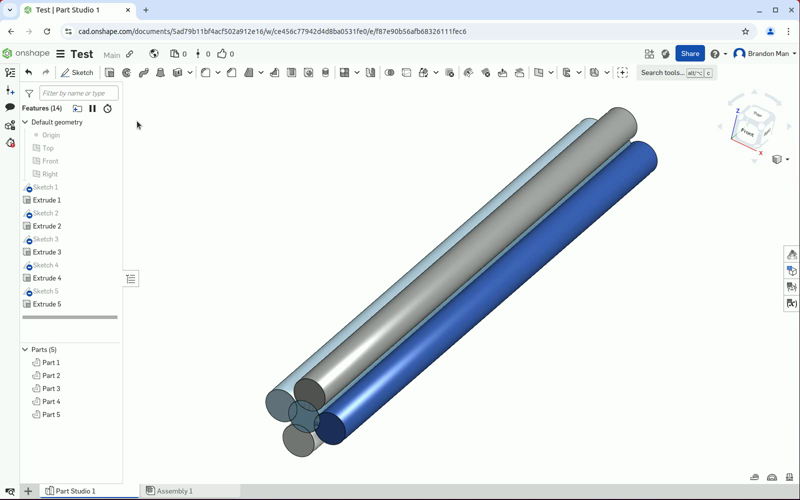
mouse_move(73, 189)
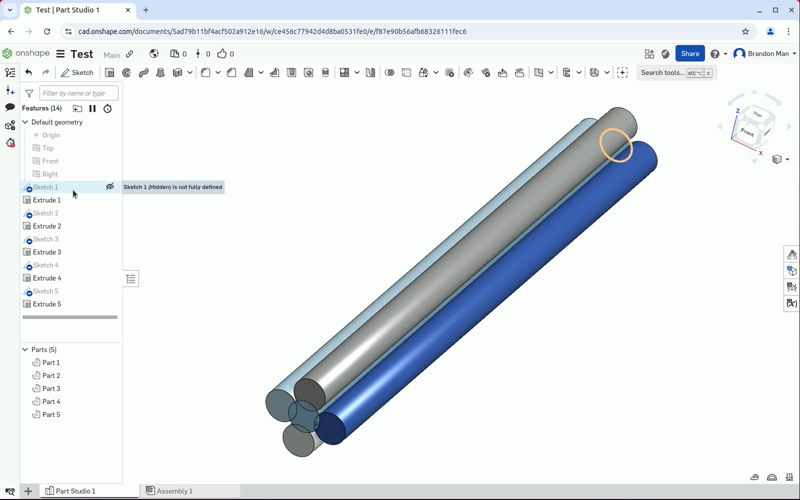
click(73, 189)